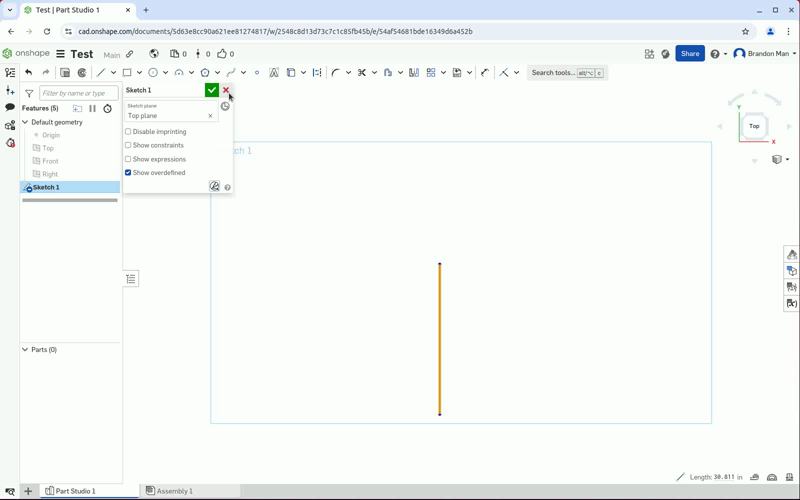
key(shift+h)
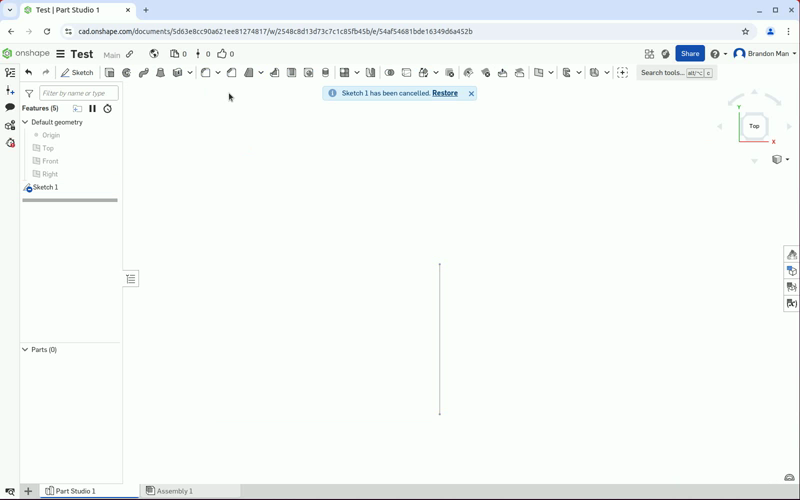
key(shift+s)
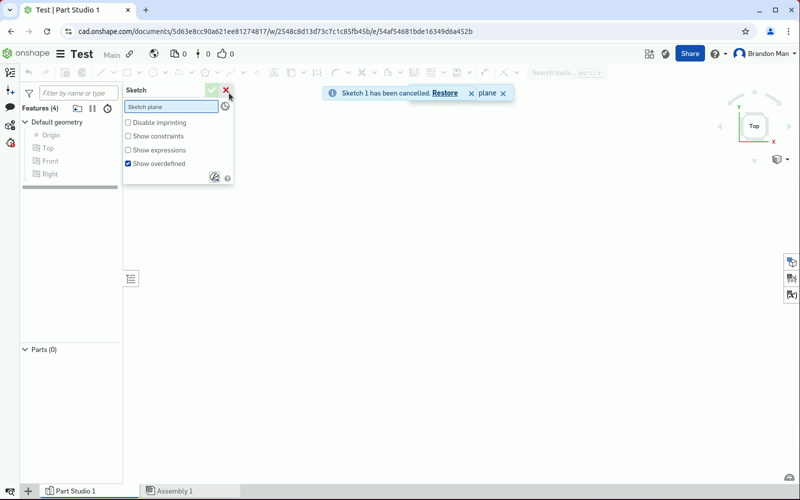
mouse_move(73, 150)
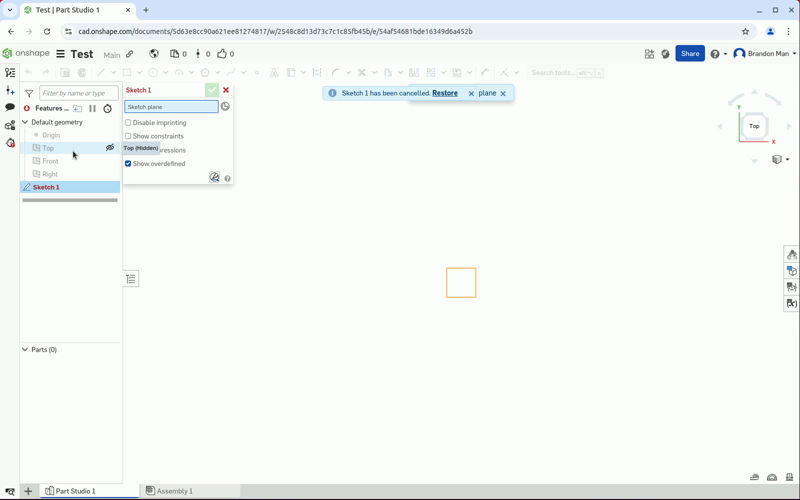
click(73, 150)
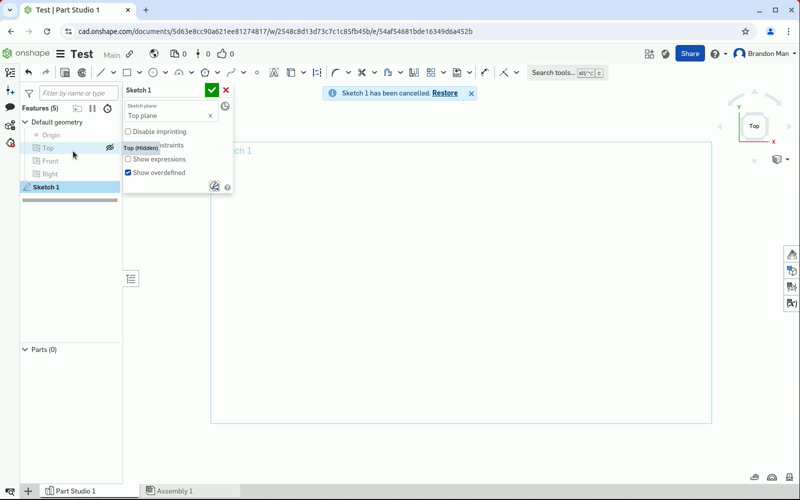
mouse_move(73, 352)
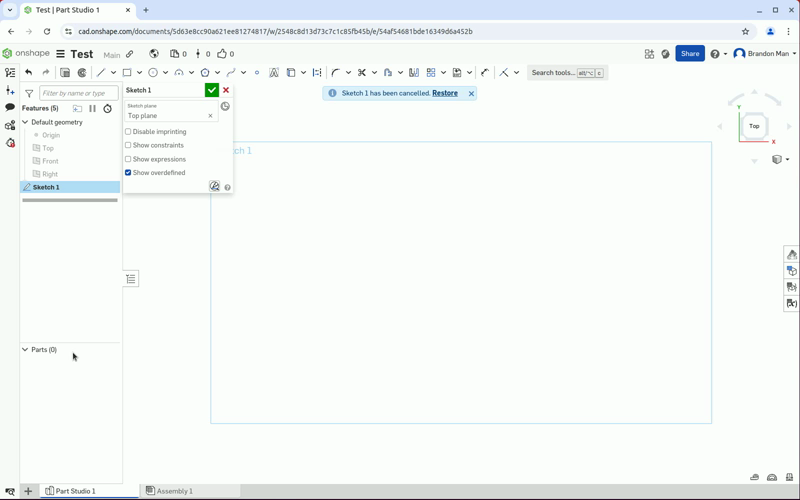
key(y)
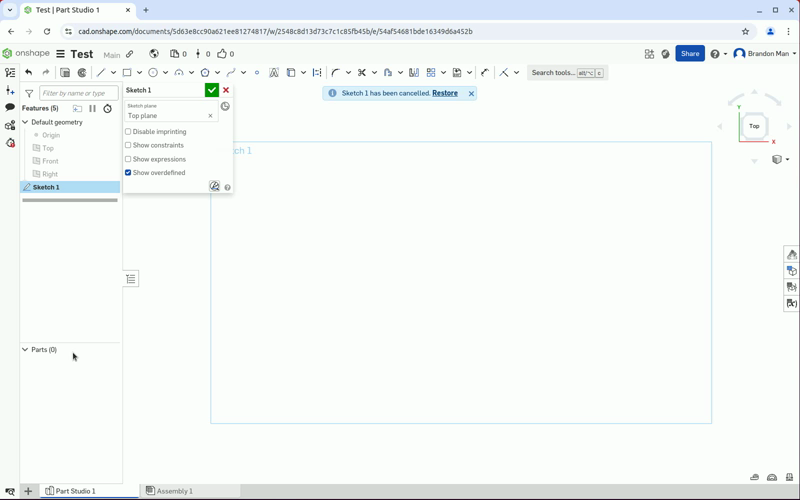
key(l)
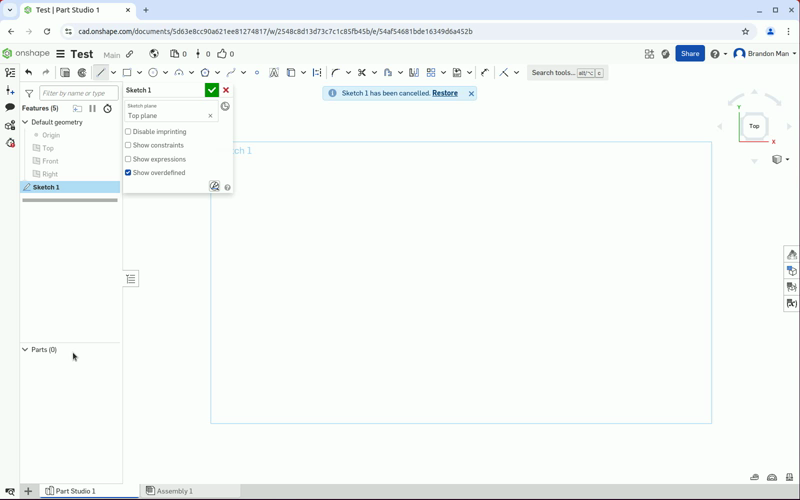
key_down(shift)
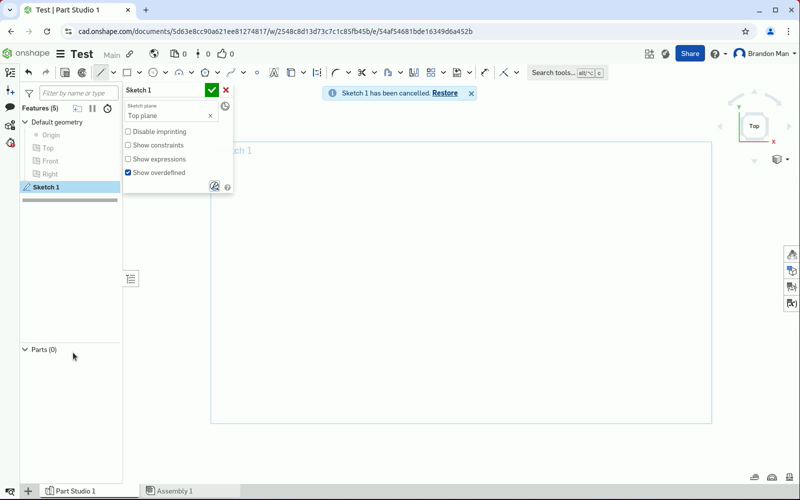
mouse_move(348, 375)
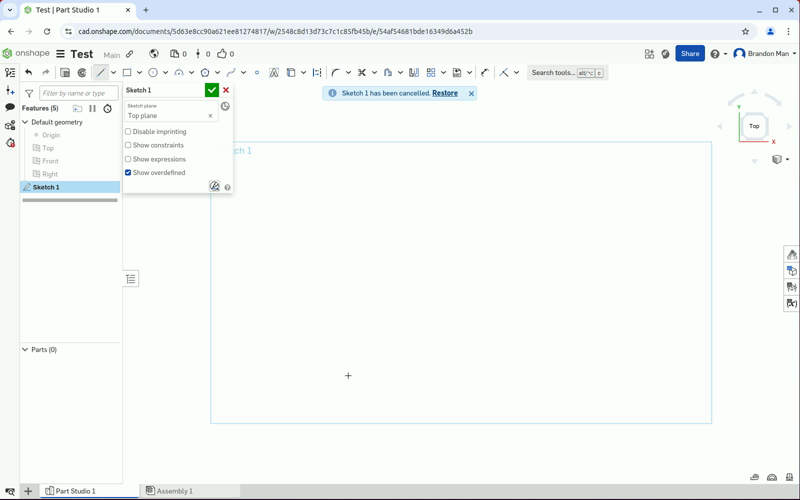
click(348, 375)
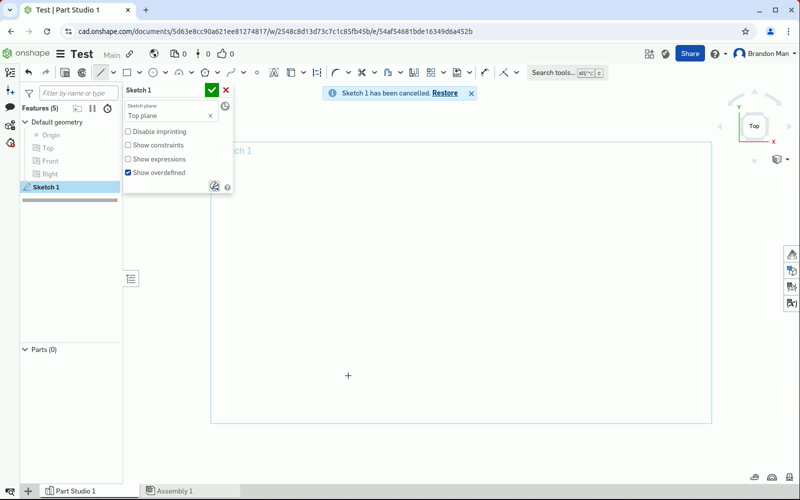
key_up(shift)
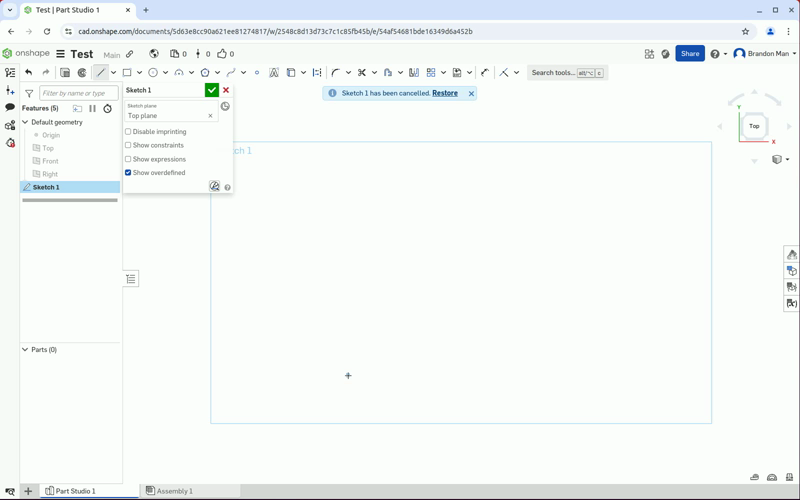
key_down(shift)
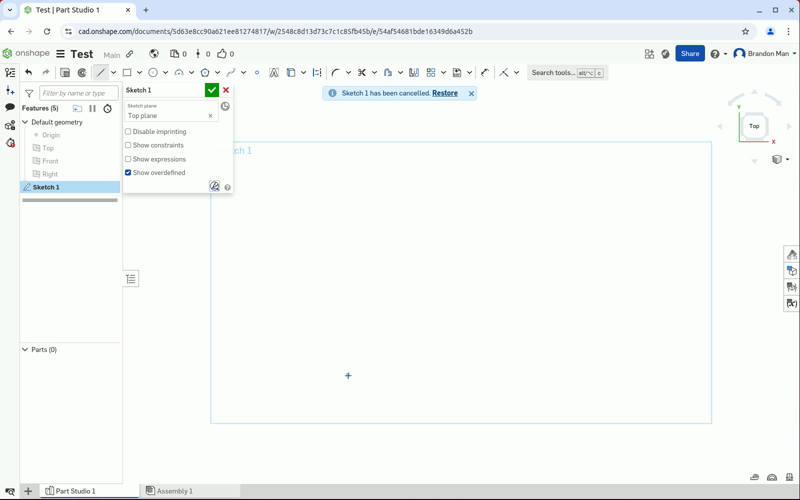
mouse_move(521, 375)
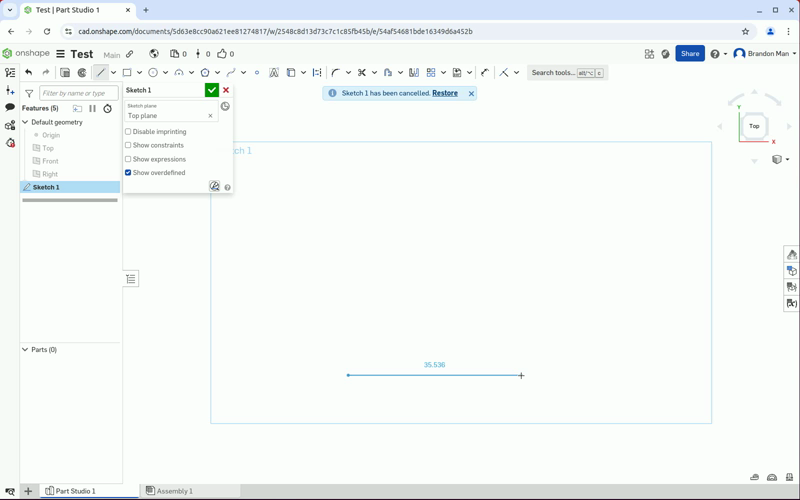
click(521, 375)
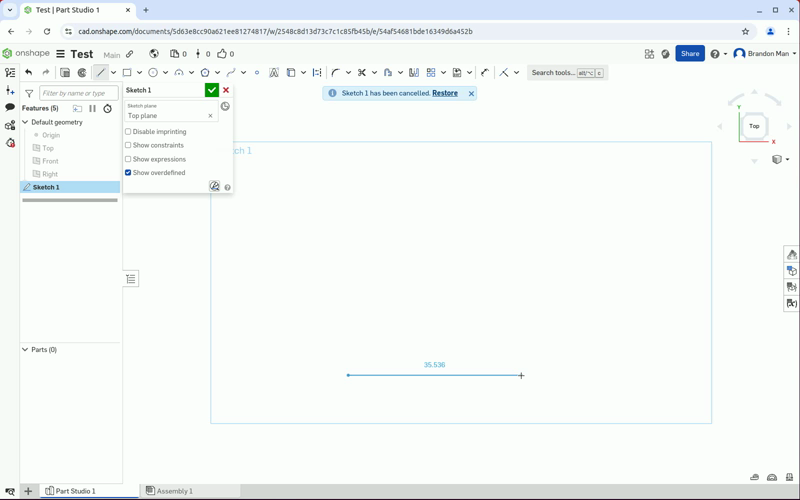
key_up(shift)
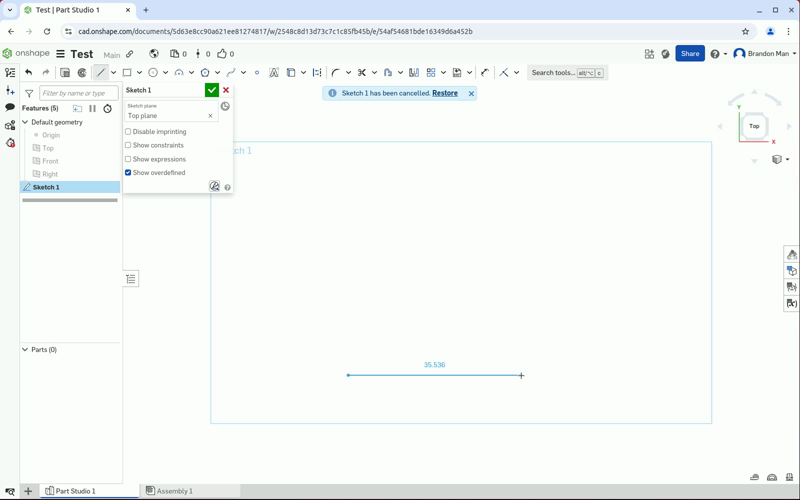
key_down(shift)
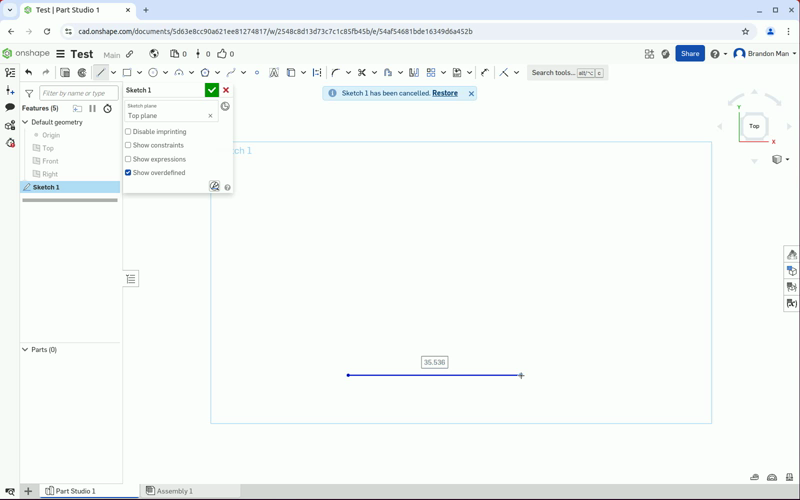
mouse_move(521, 246)
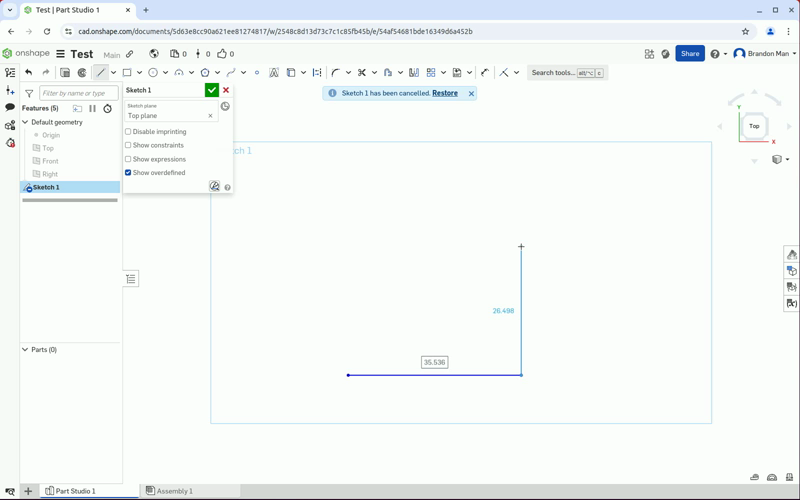
click(521, 246)
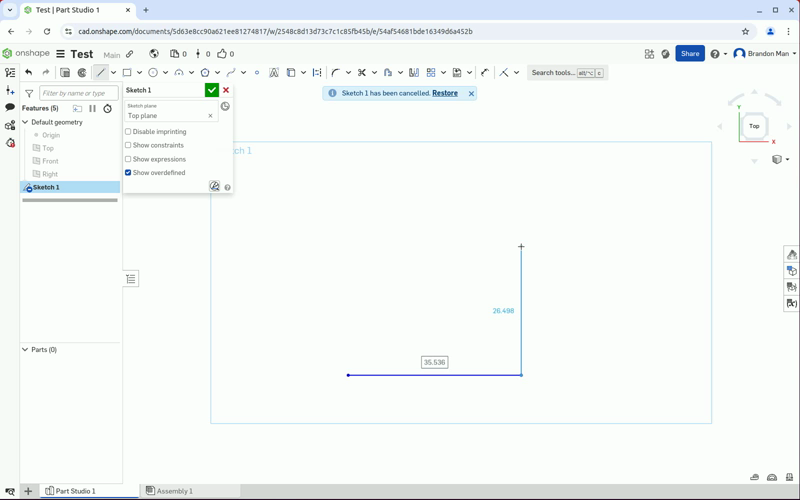
key_up(shift)
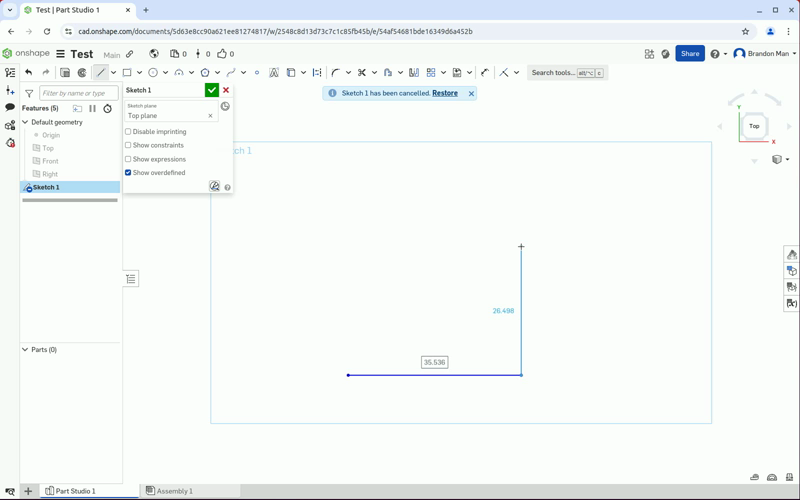
key_down(shift)
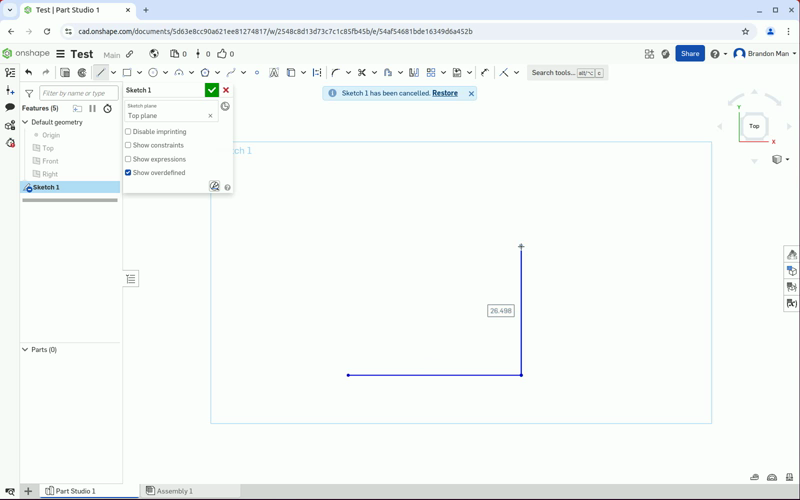
mouse_move(348, 246)
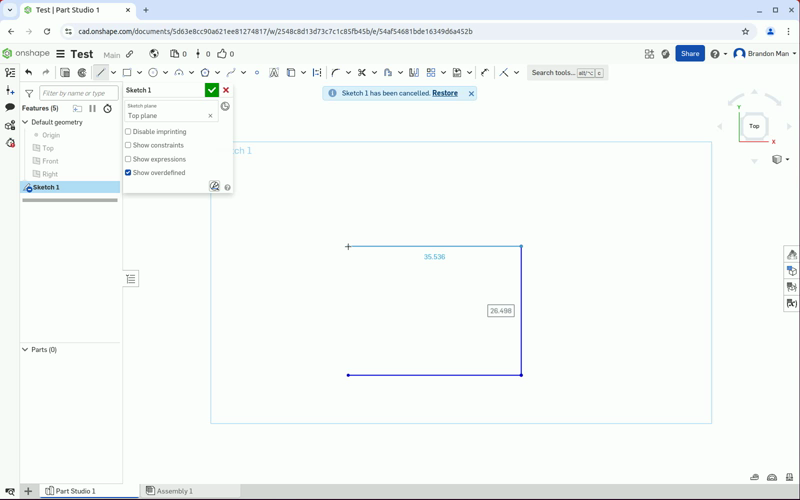
click(348, 246)
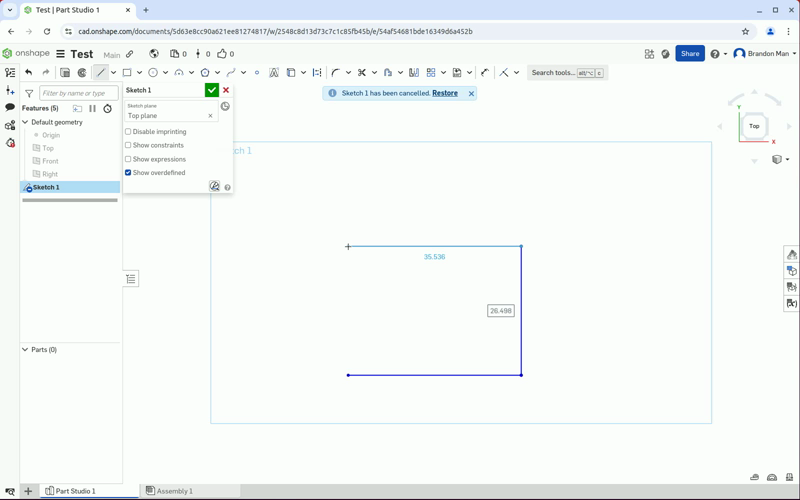
key_up(shift)
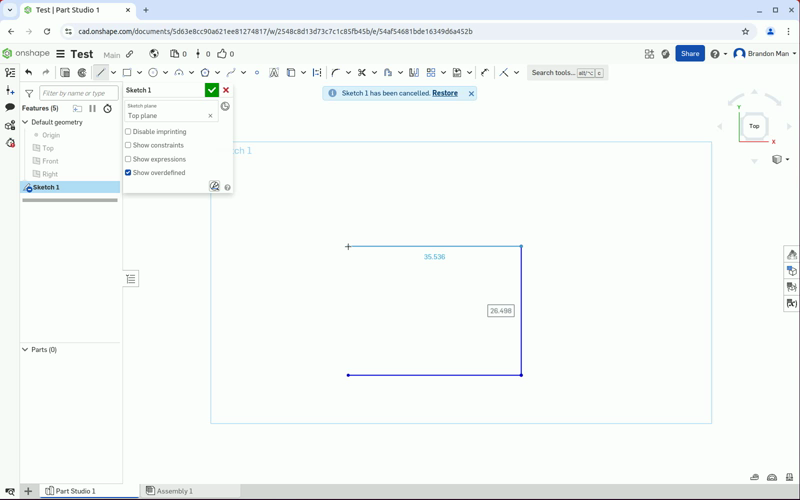
key_down(shift)
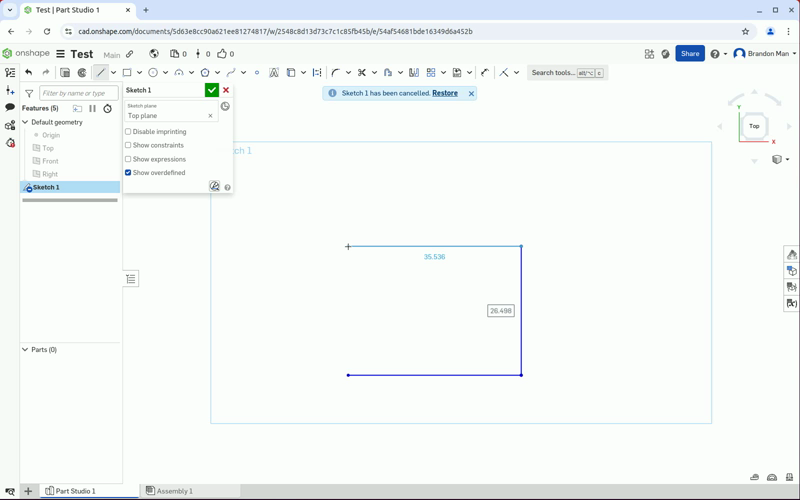
mouse_move(348, 375)
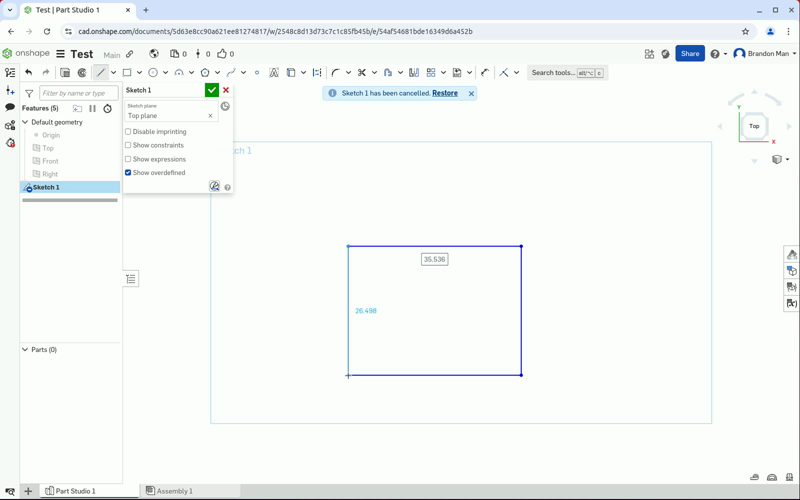
key_up(shift)
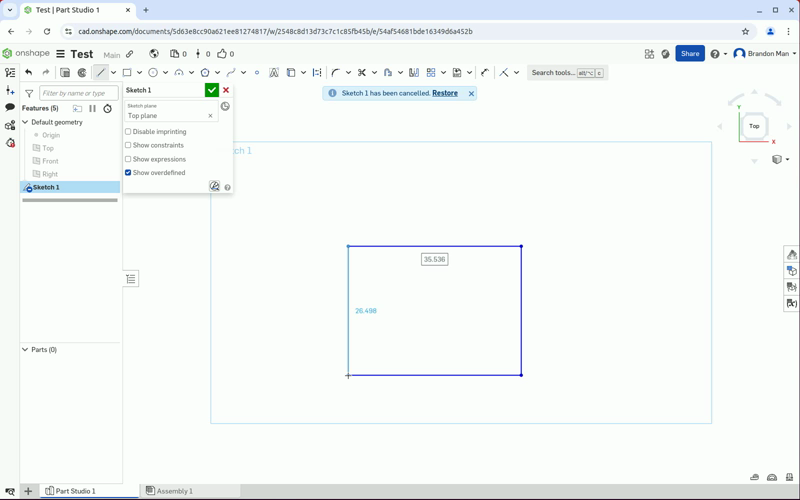
click(348, 375)
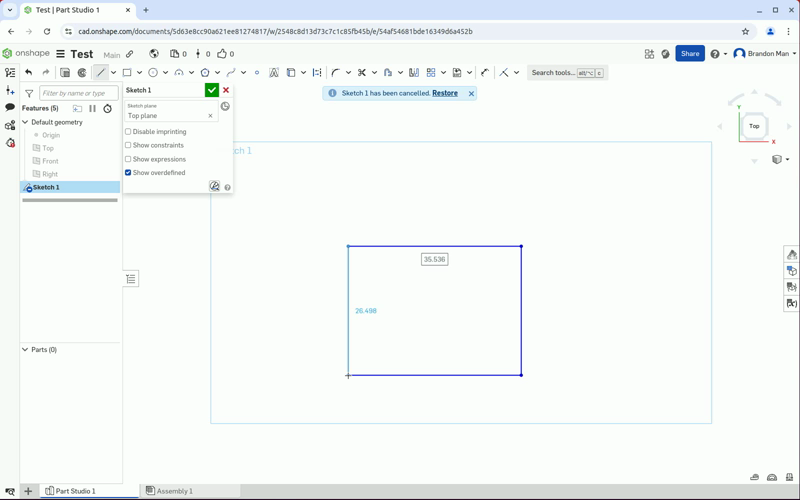
key(esc)
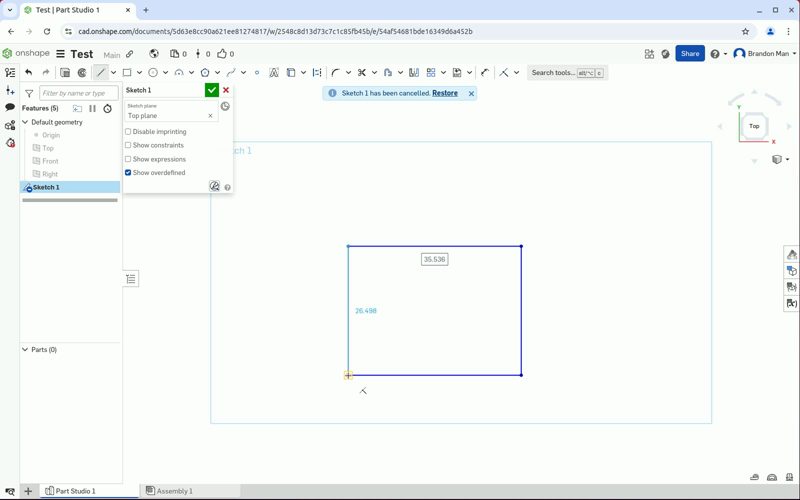
mouse_move(462, 315)
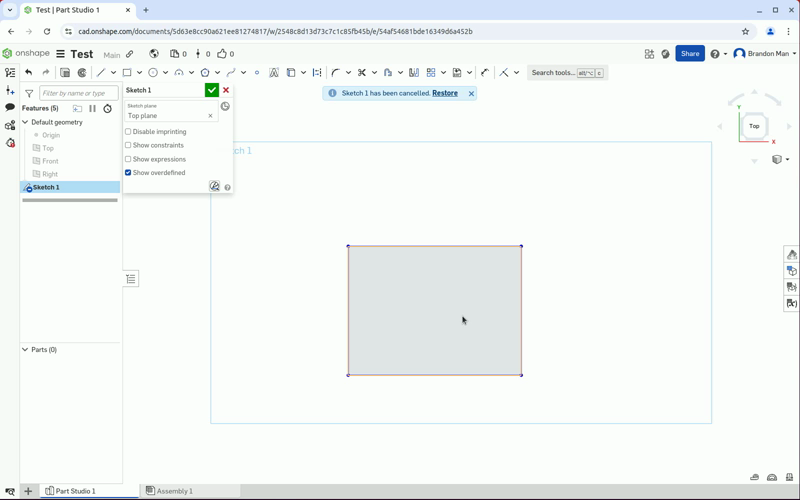
click(462, 315)
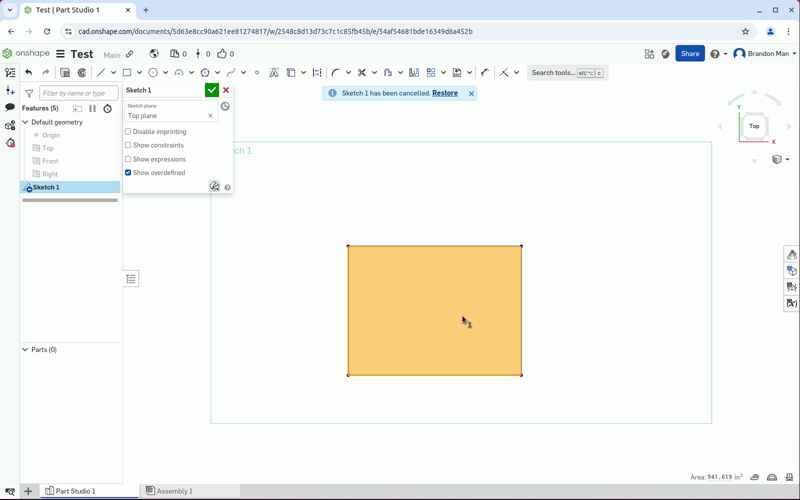
mouse_move(73, 352)
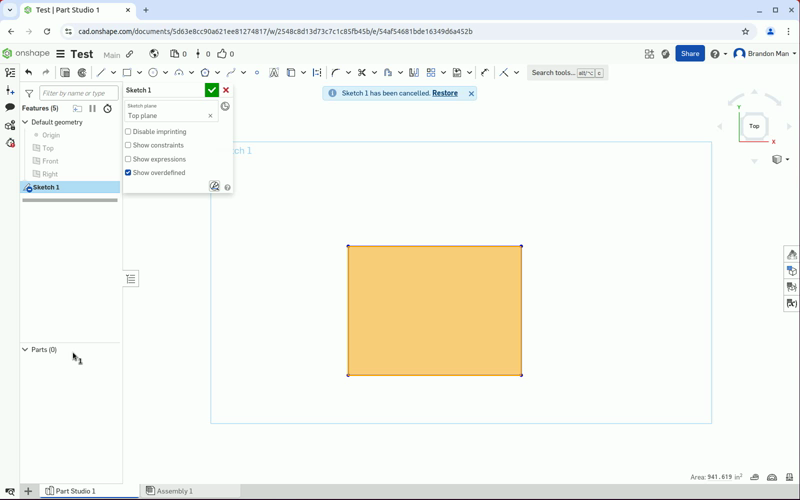
key(shift+y)
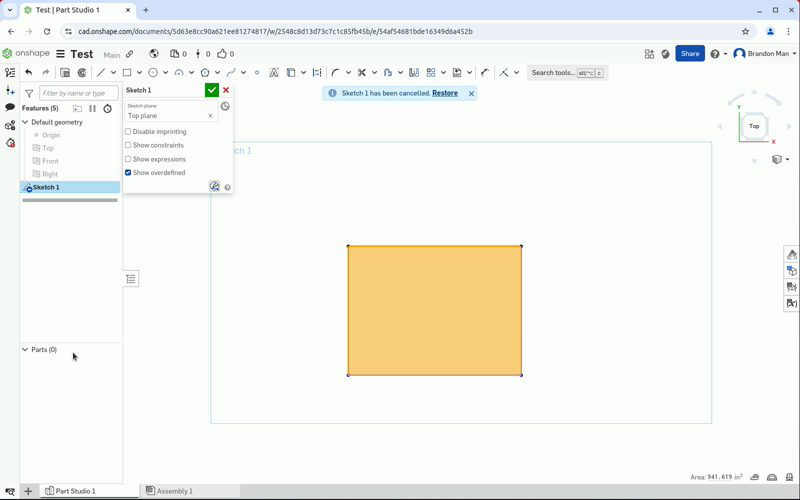
key(shift+e)
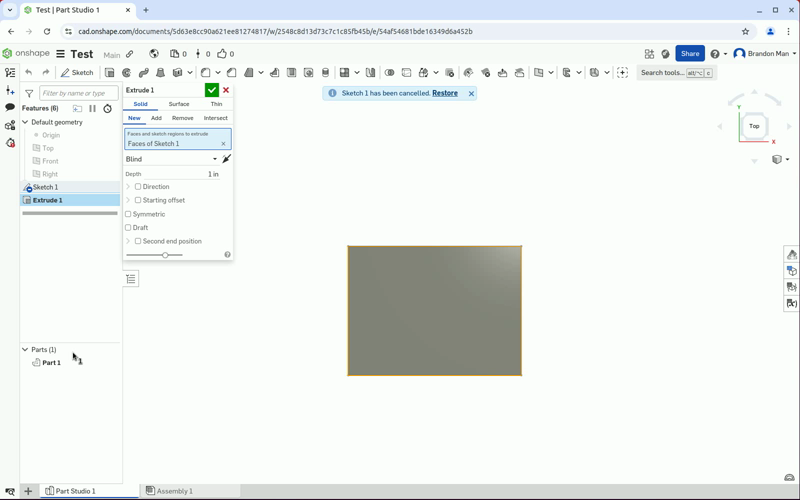
mouse_move(143, 106)
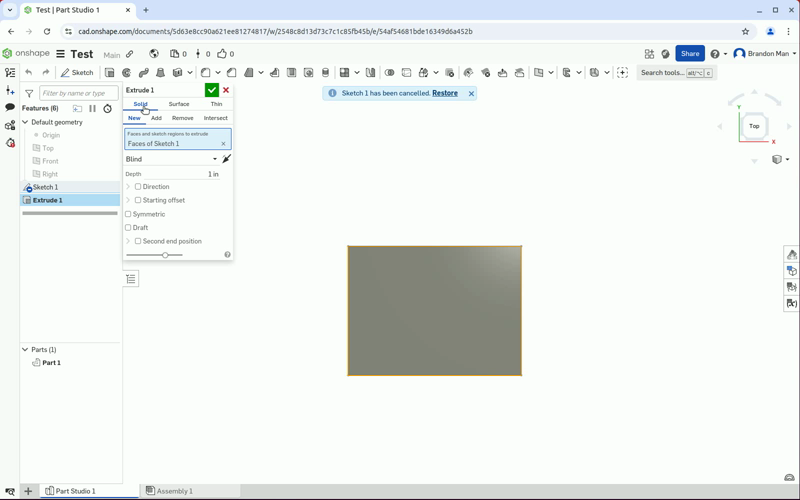
click(143, 106)
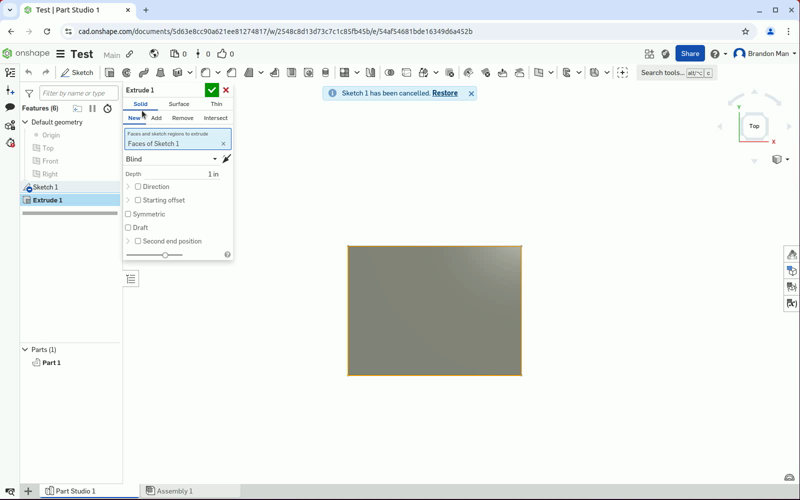
mouse_move(137, 120)
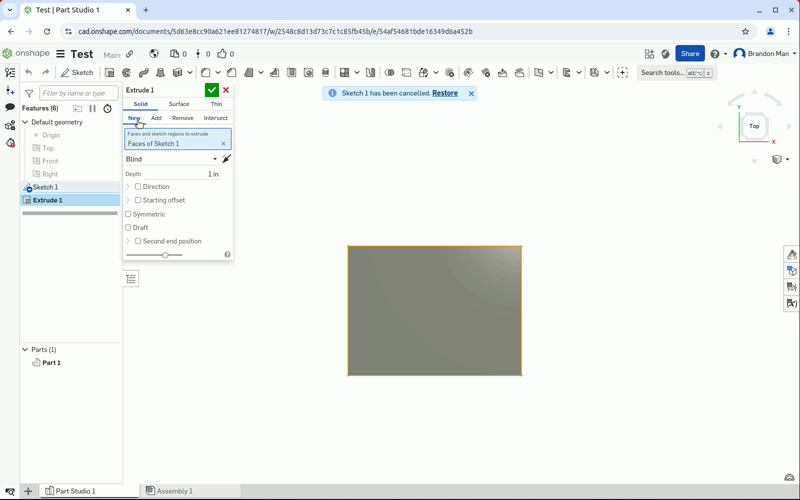
click(137, 120)
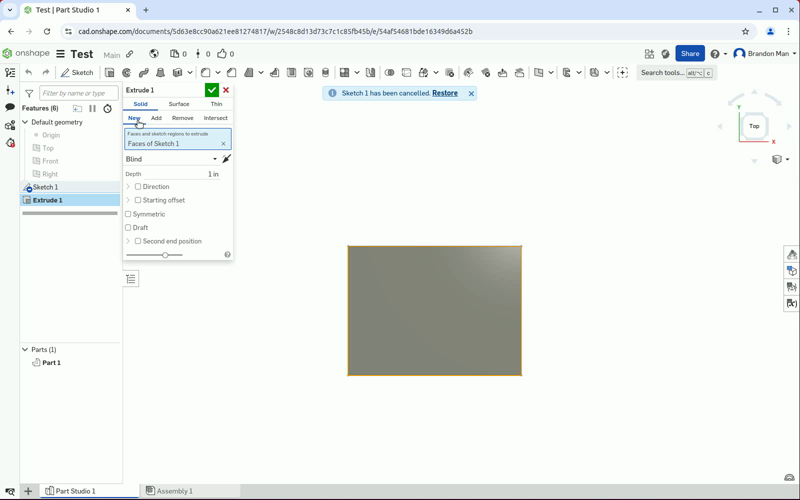
key(tab, 4)
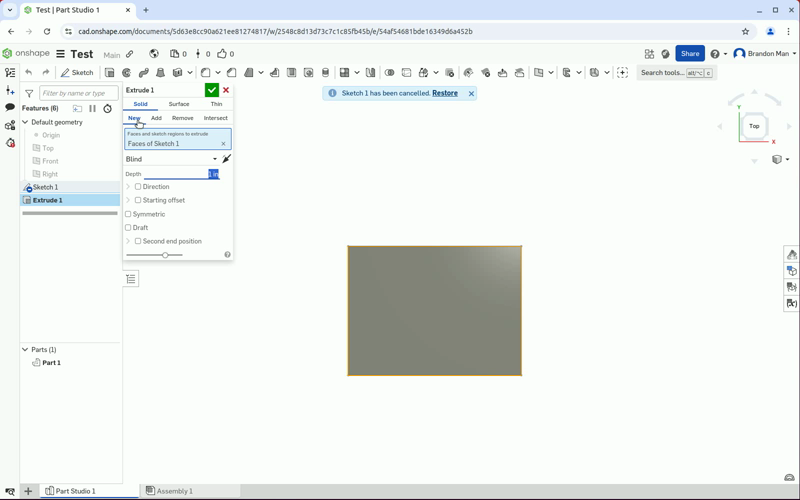
text(3.611)
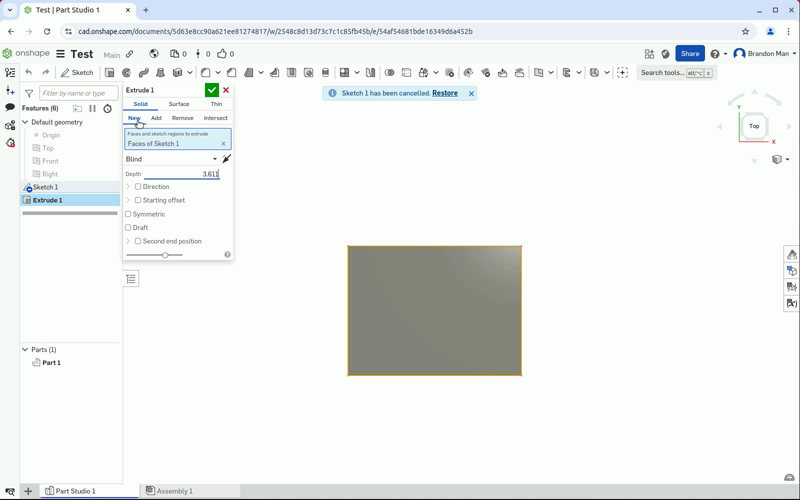
key(enter)
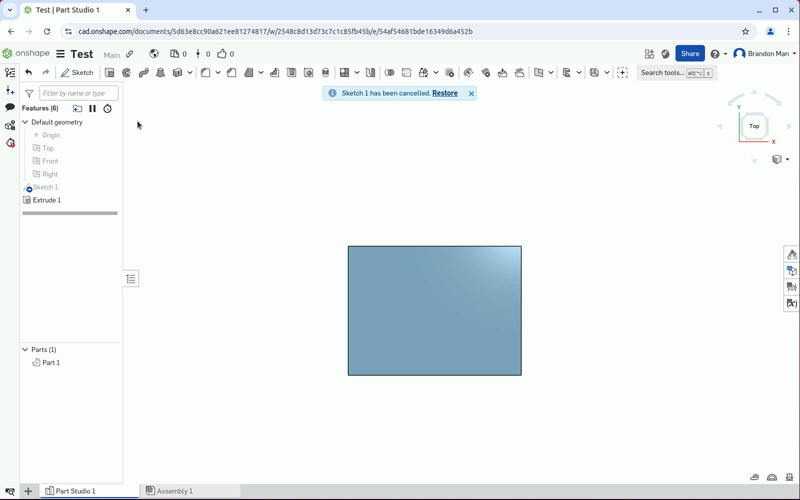
key(shift+h)
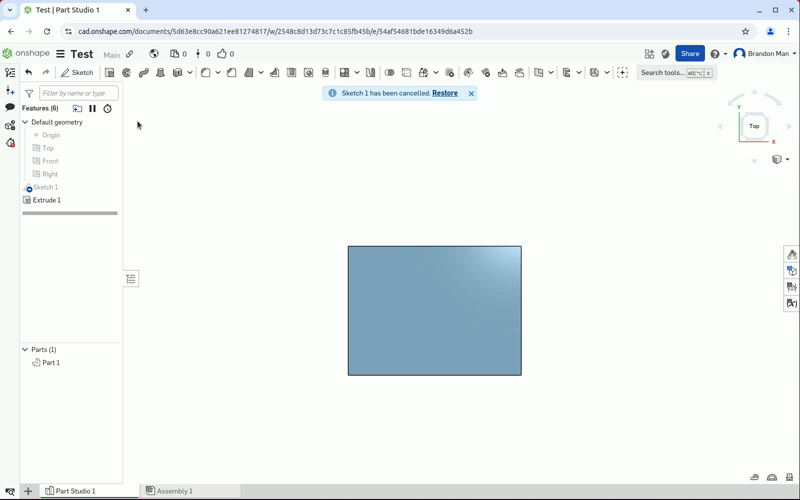
key(shift+h)
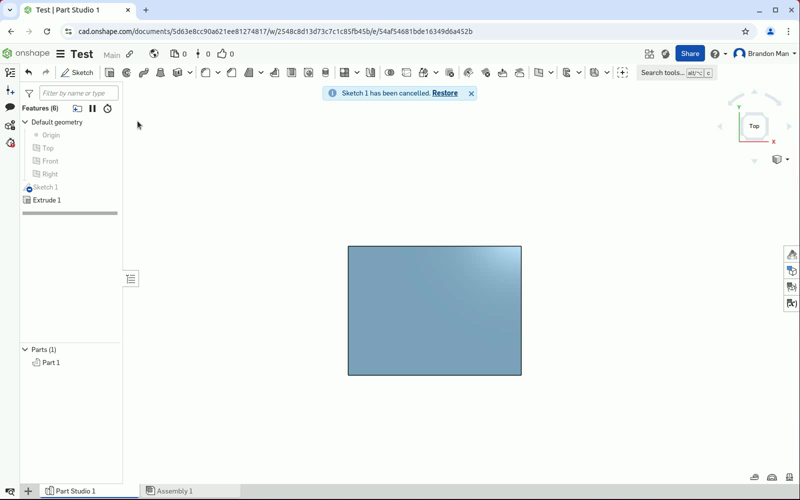
mouse_move(73, 189)
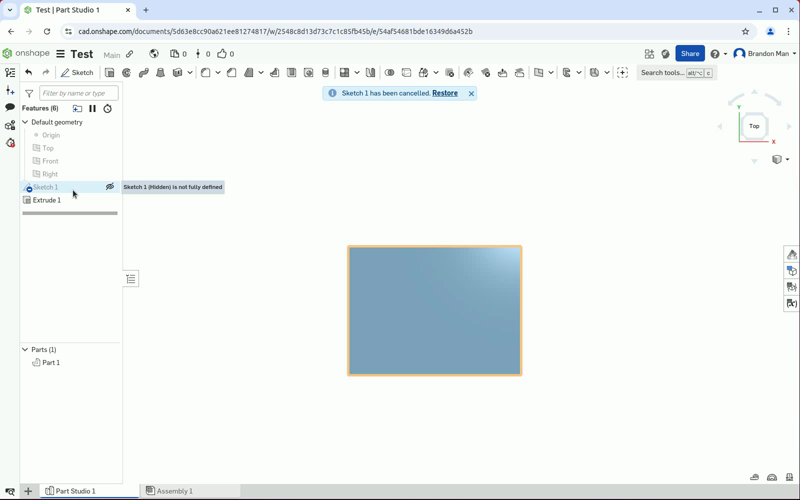
click(73, 189)
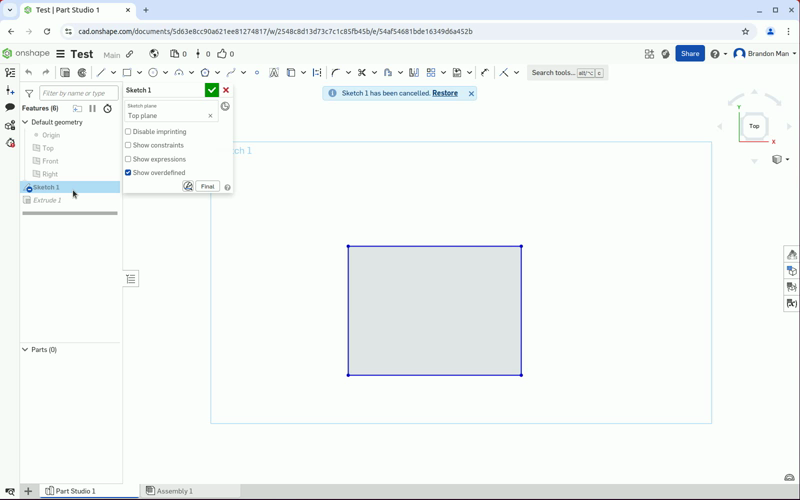
mouse_move(229, 92)
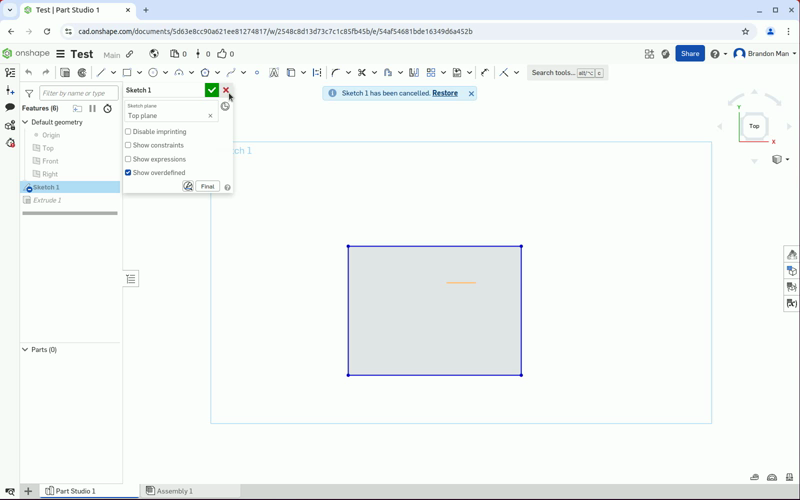
click(229, 92)
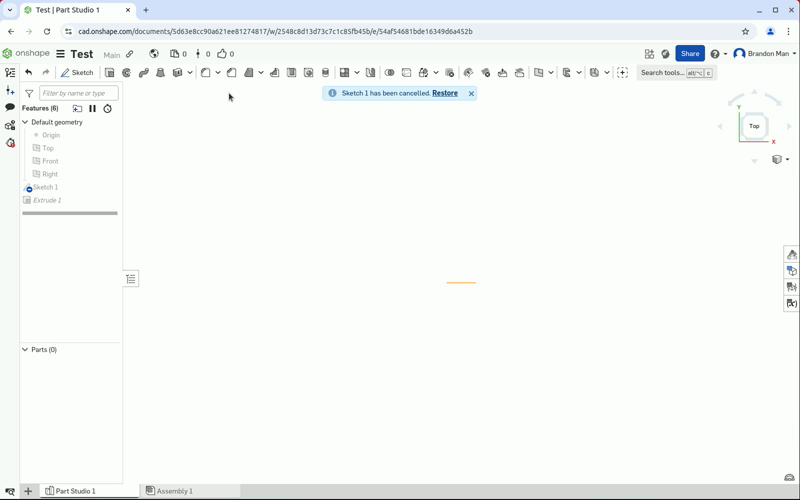
mouse_move(541, 75)
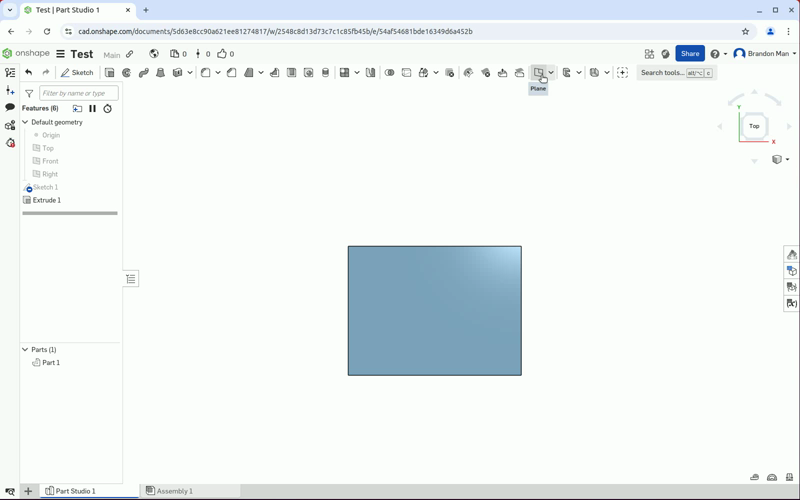
click(541, 75)
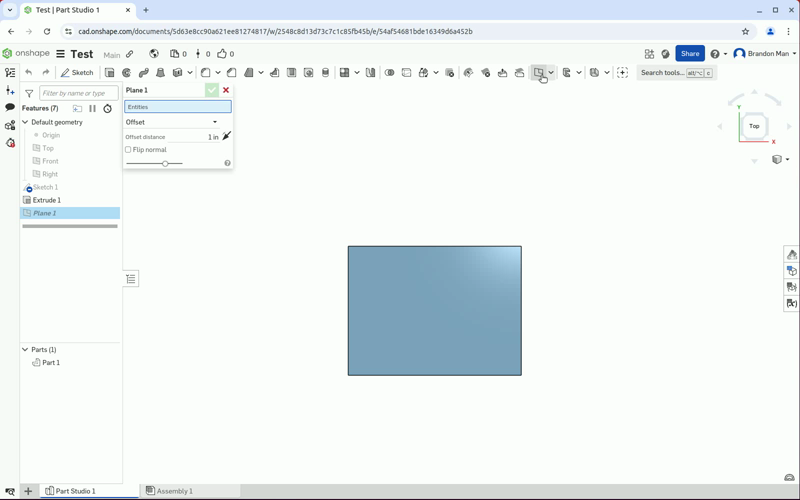
mouse_move(73, 150)
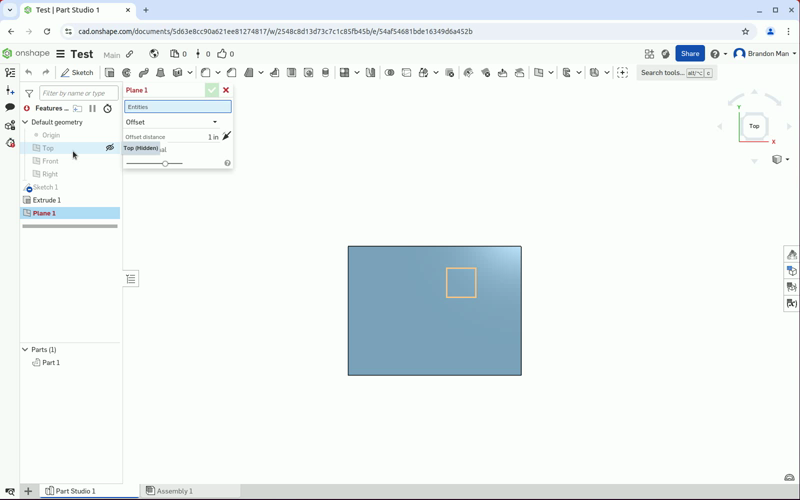
click(73, 150)
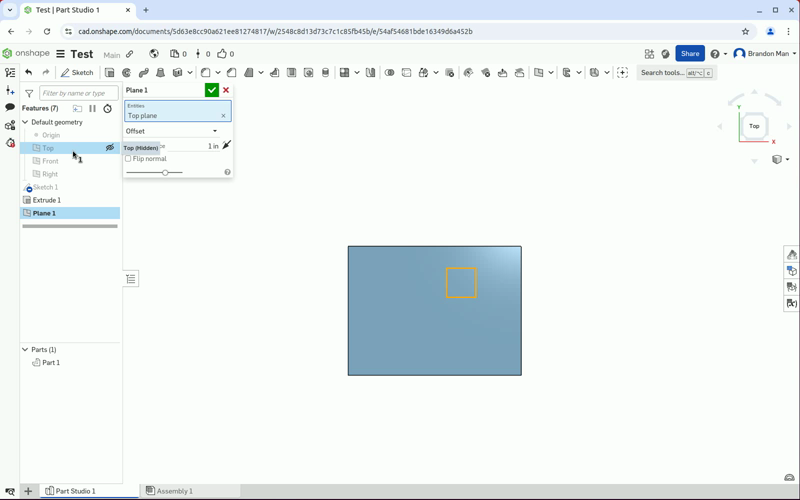
key(tab, 2)
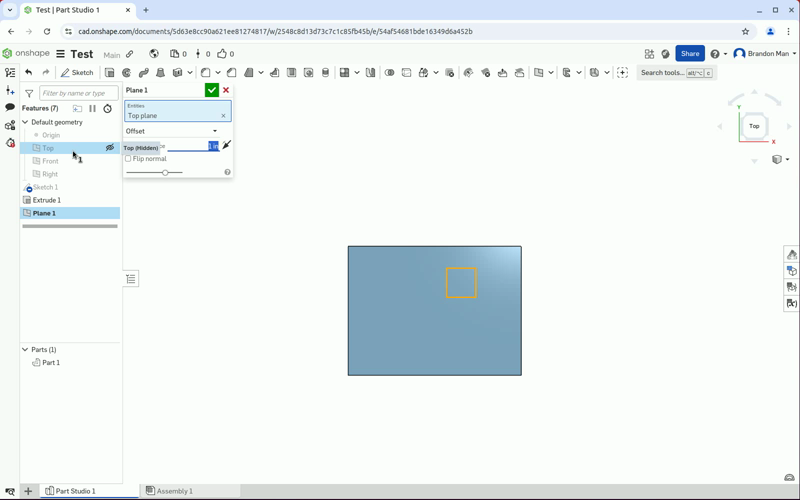
text(3.605)
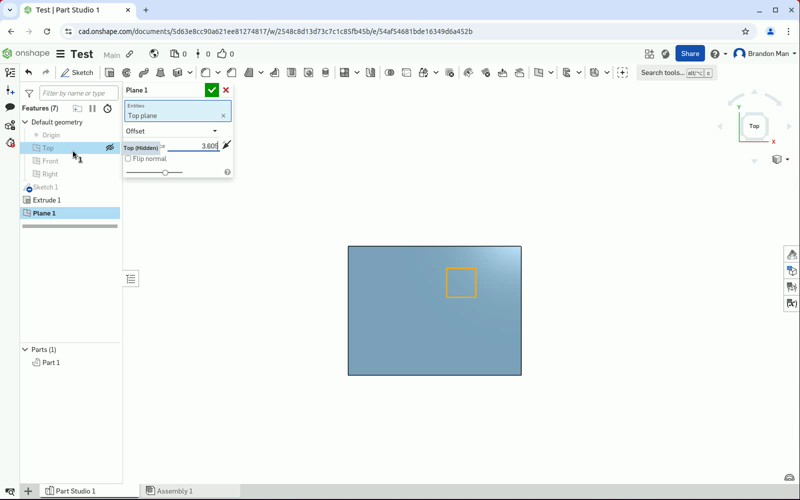
key(enter, 2)
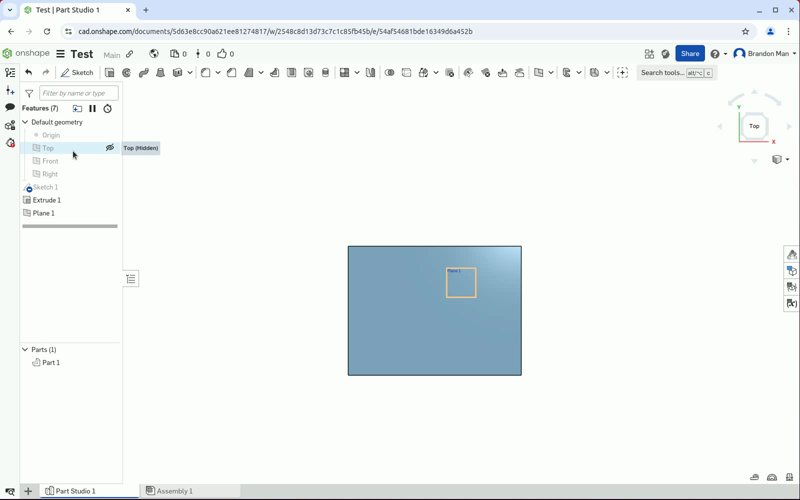
key(shift+s)
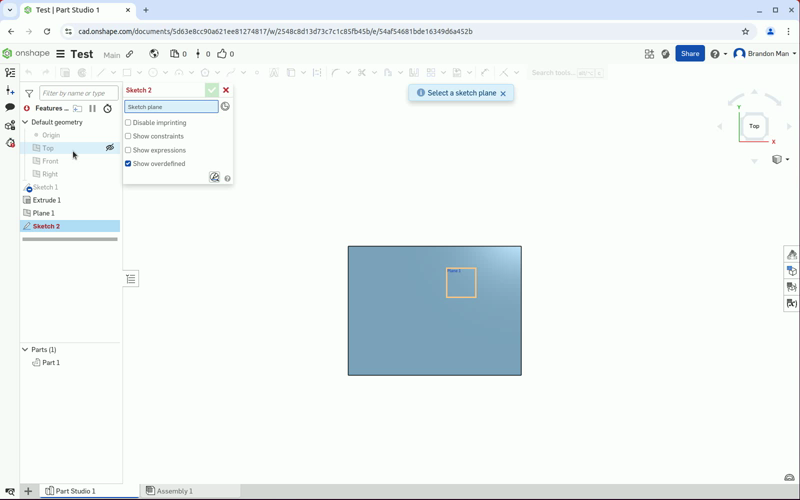
mouse_move(73, 215)
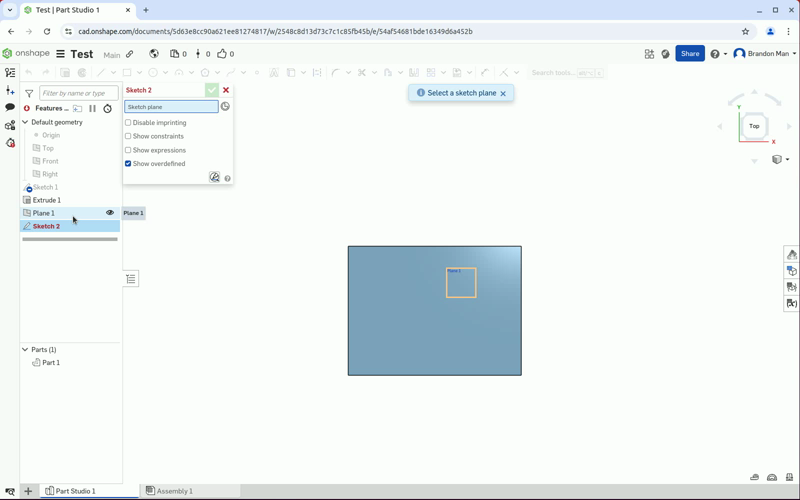
click(73, 215)
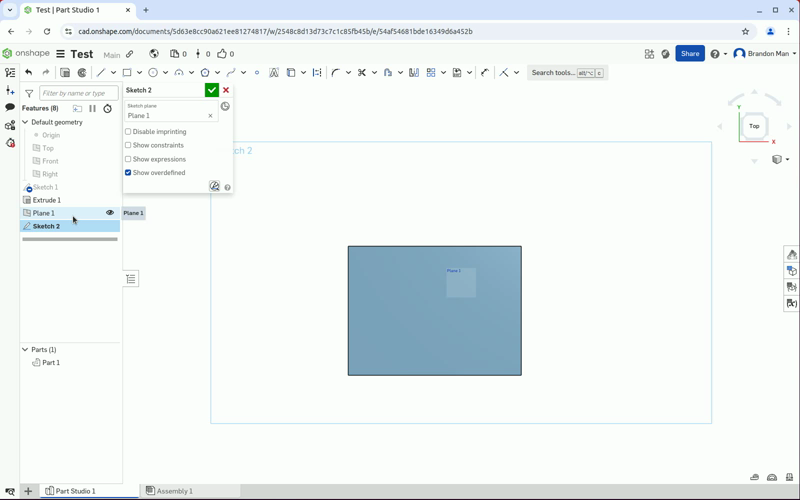
mouse_move(73, 352)
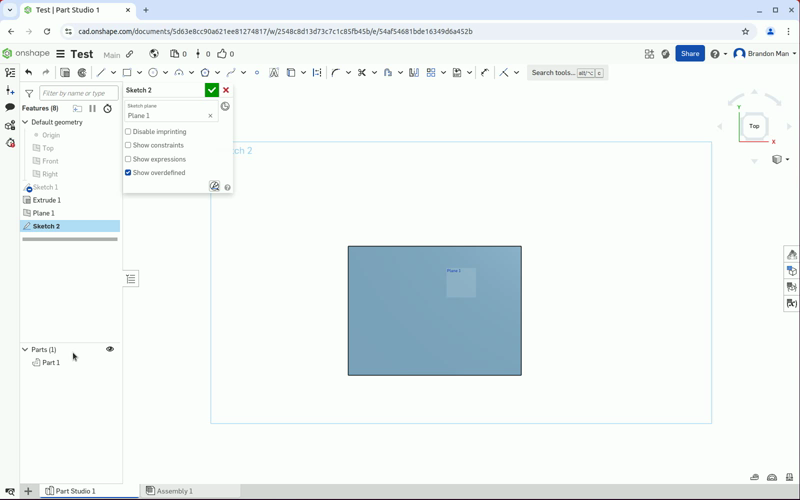
key(y)
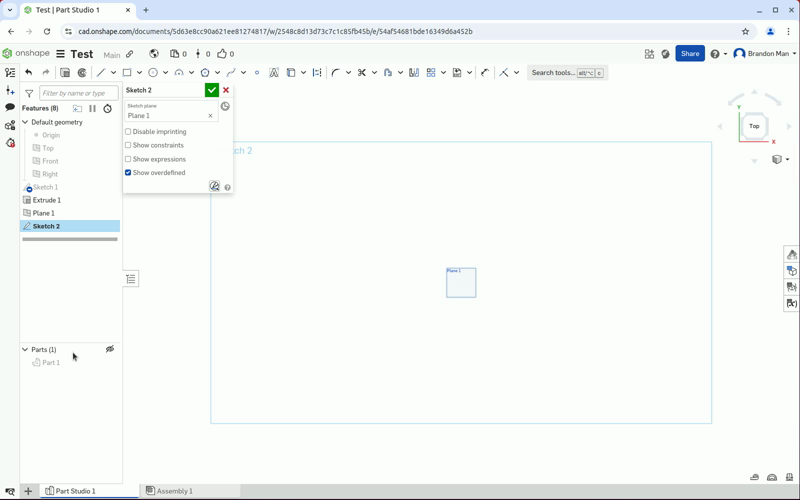
key(c)
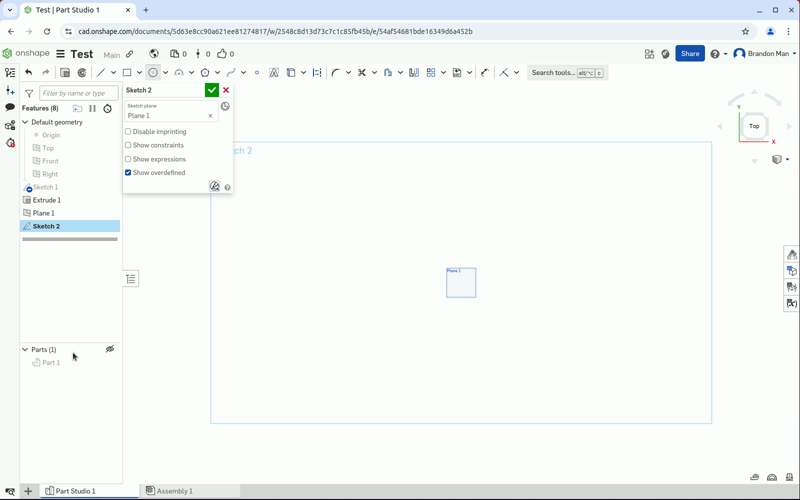
key_down(shift)
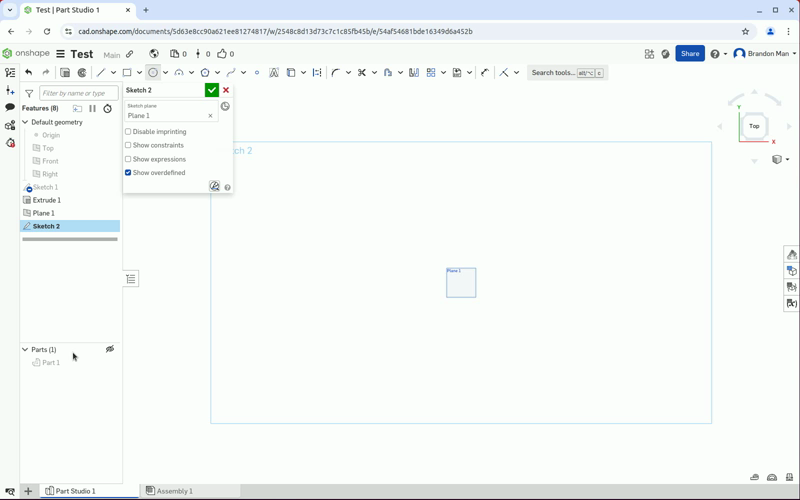
mouse_move(365, 359)
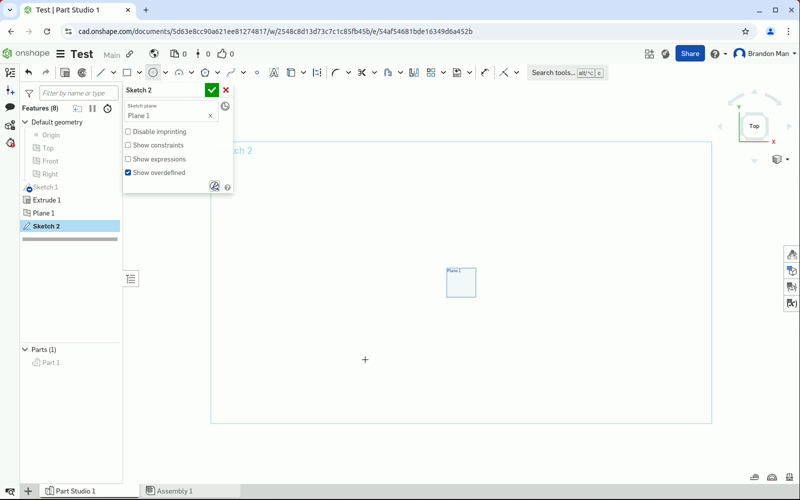
click(365, 359)
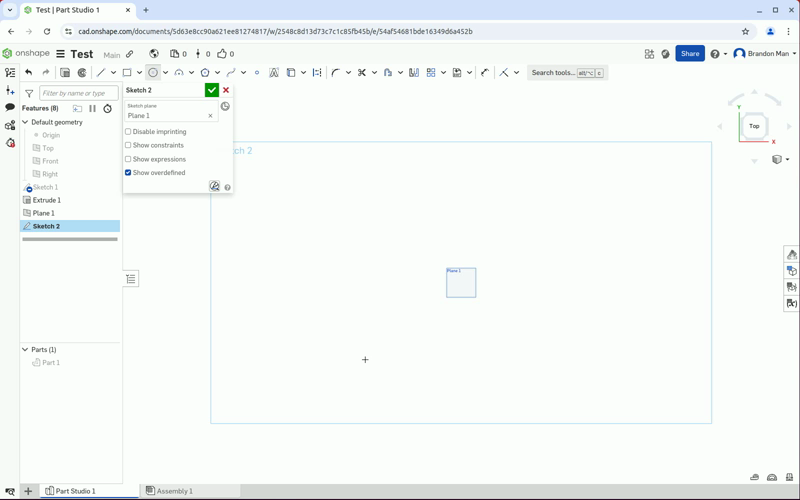
key_up(shift)
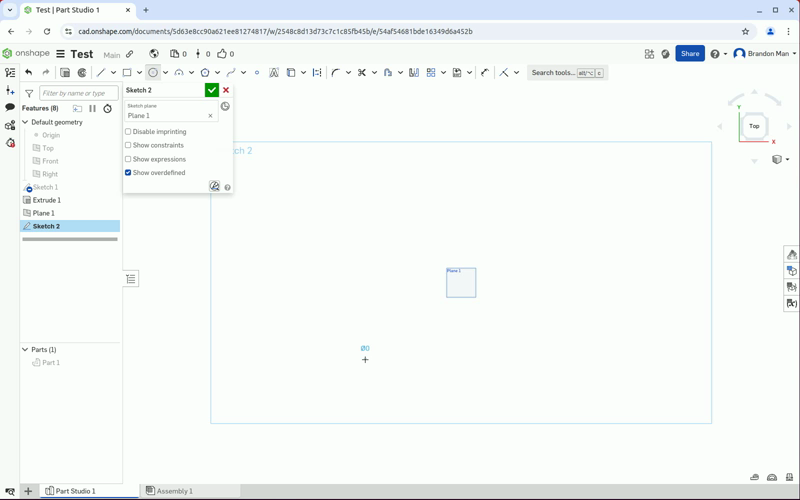
mouse_move(377, 359)
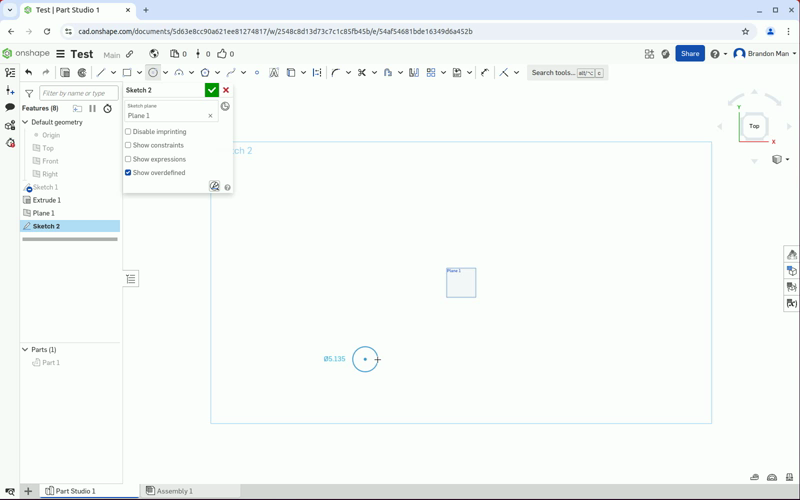
click(377, 359)
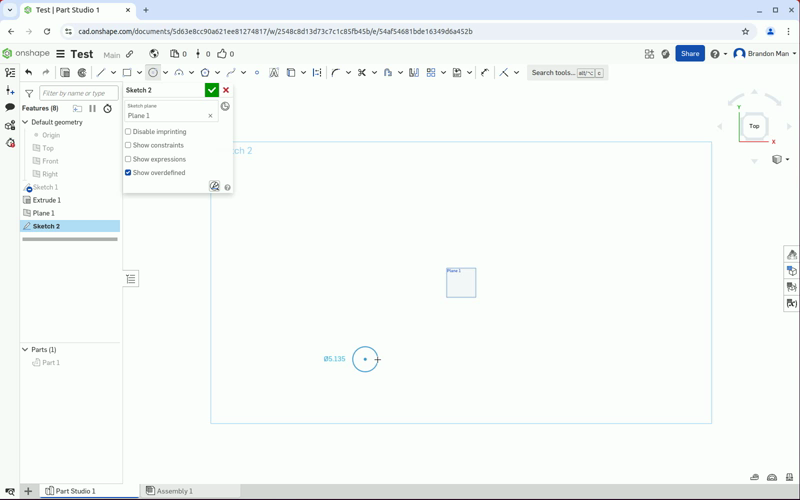
key(esc)
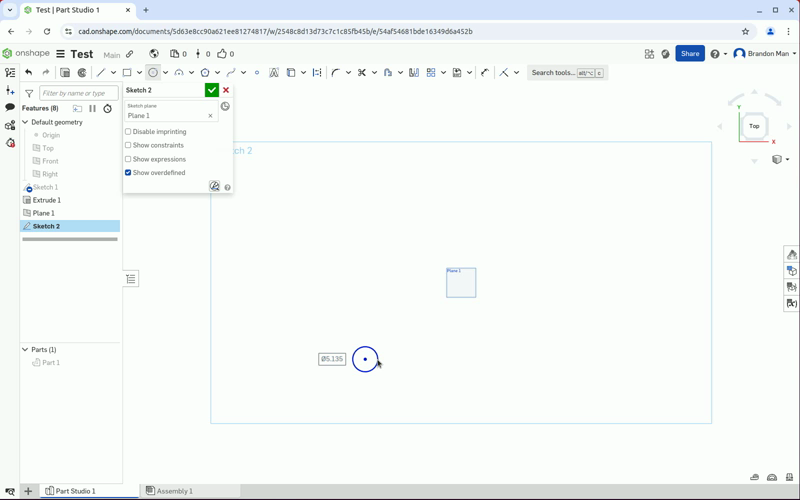
mouse_move(371, 354)
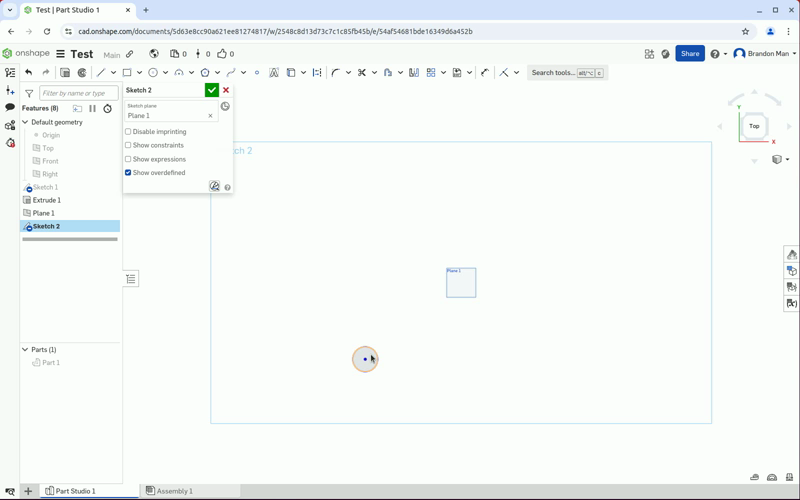
scroll(6)
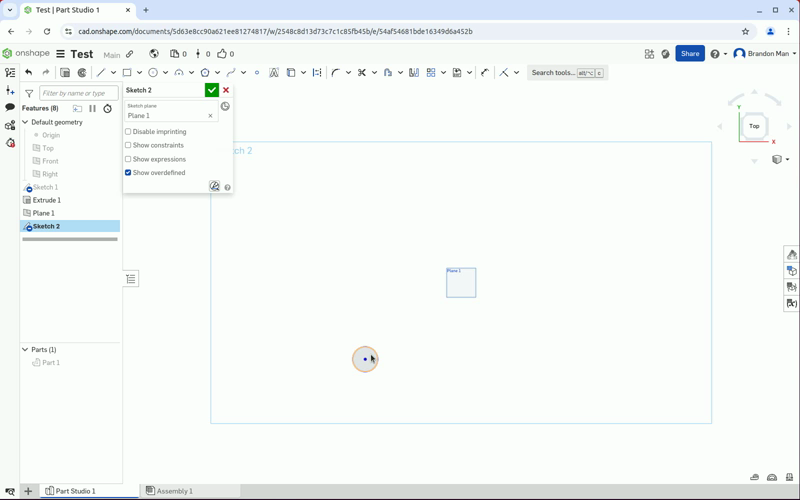
scroll(6)
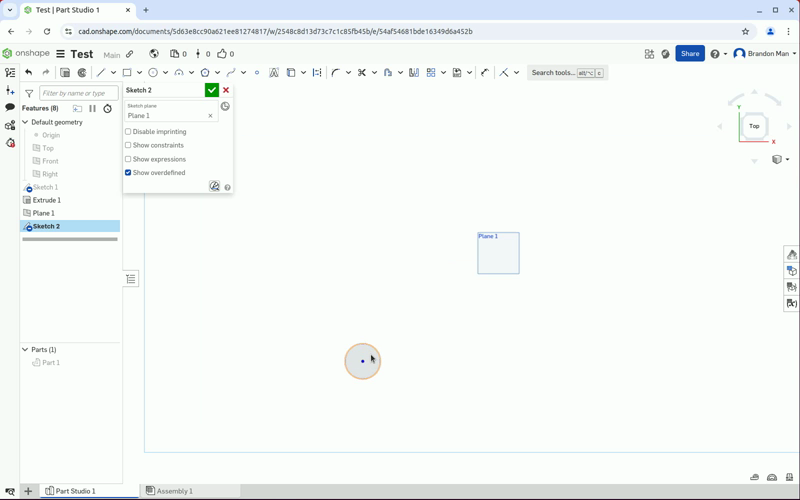
scroll(6)
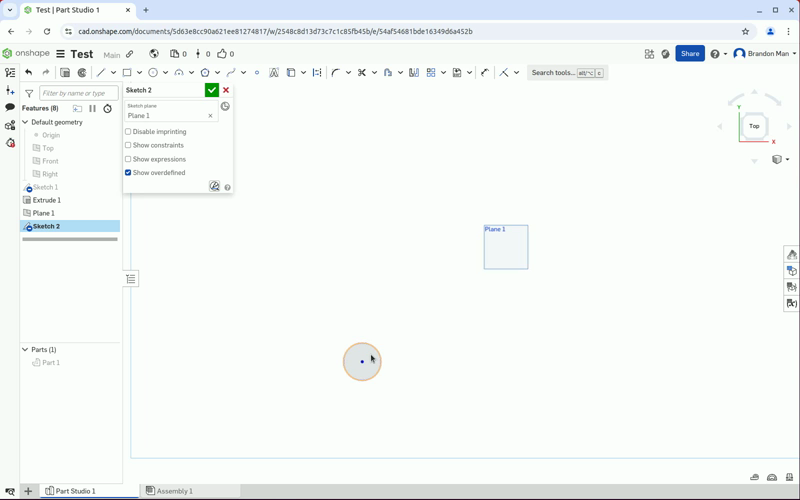
scroll(6)
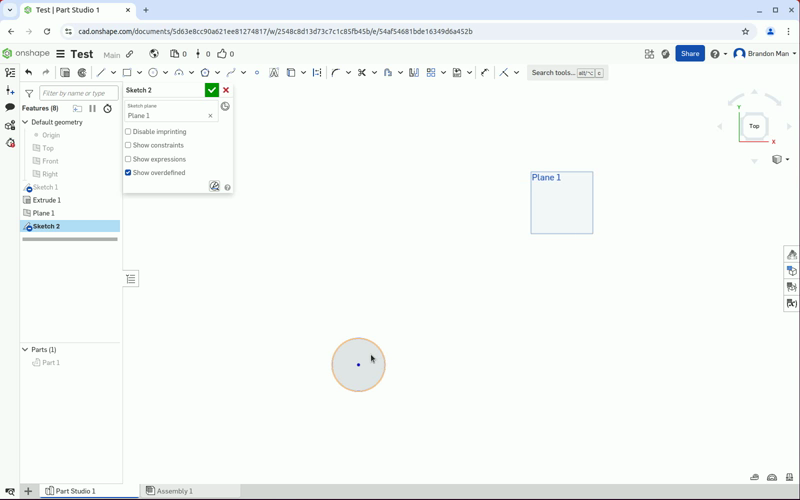
scroll(6)
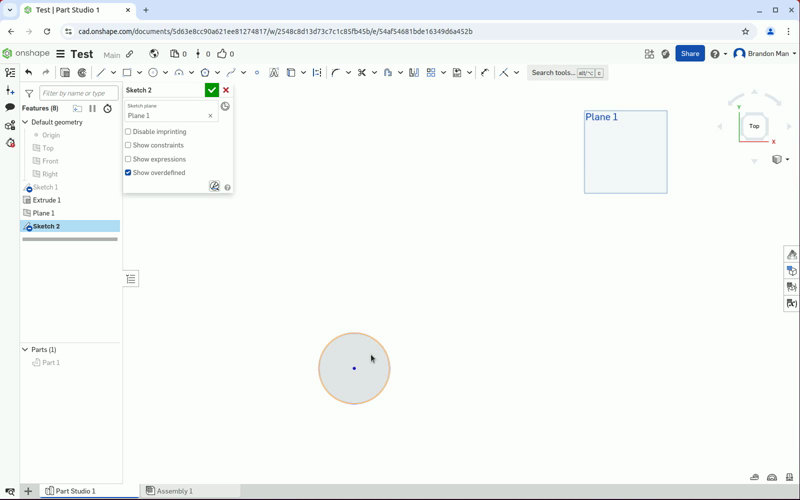
scroll(6)
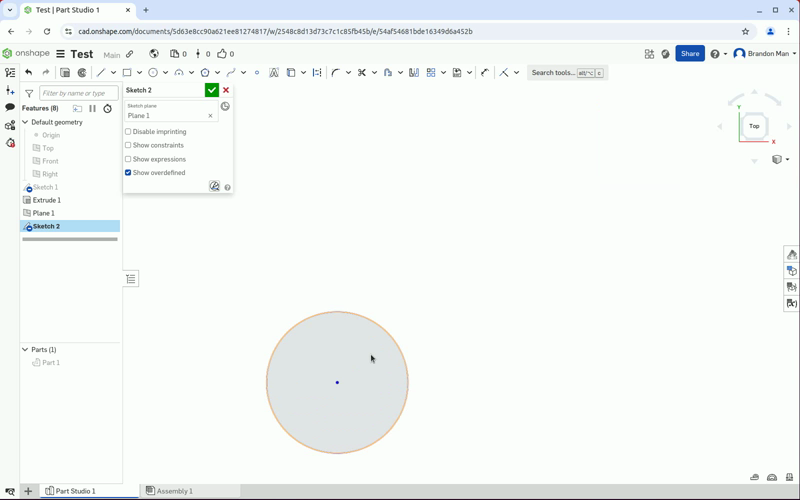
scroll(6)
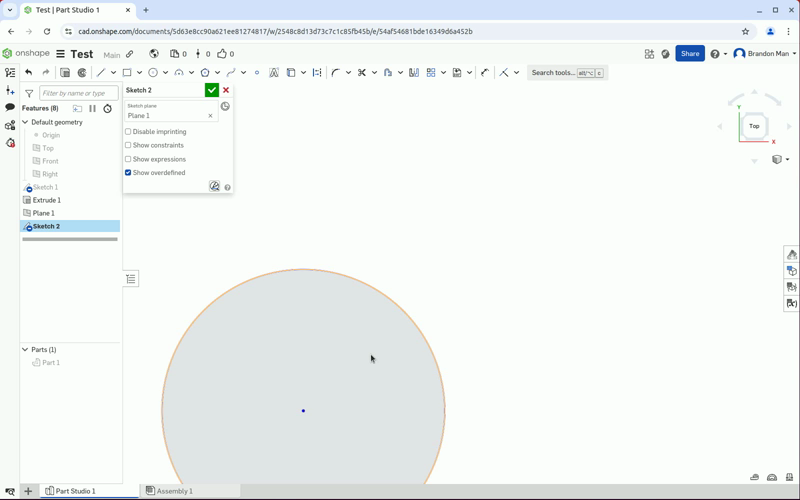
click(371, 354)
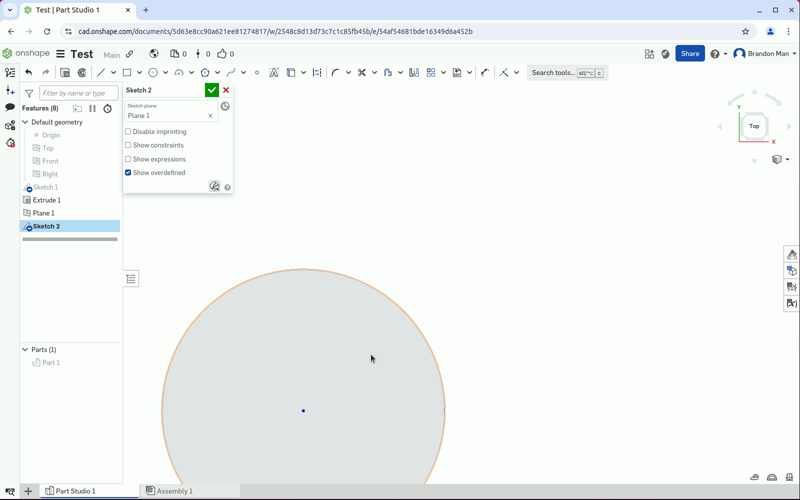
scroll(-6)
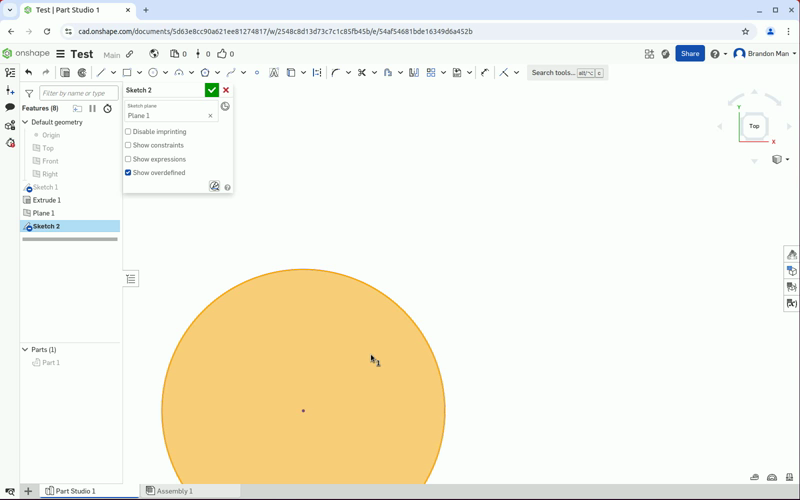
scroll(-6)
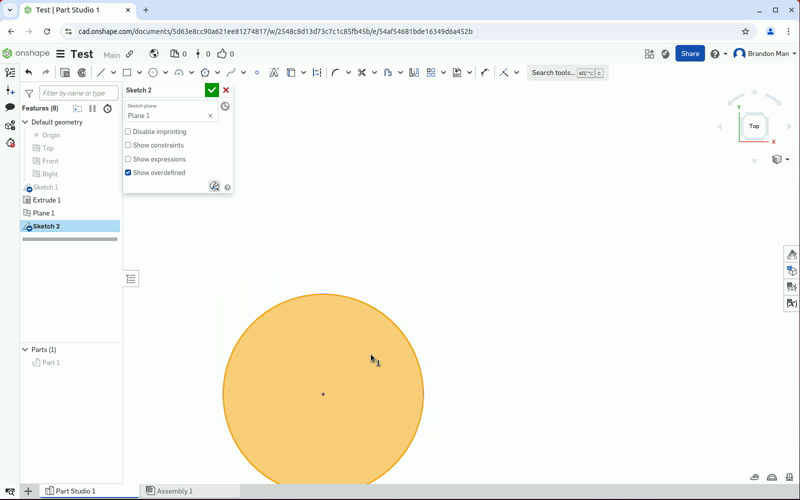
scroll(-6)
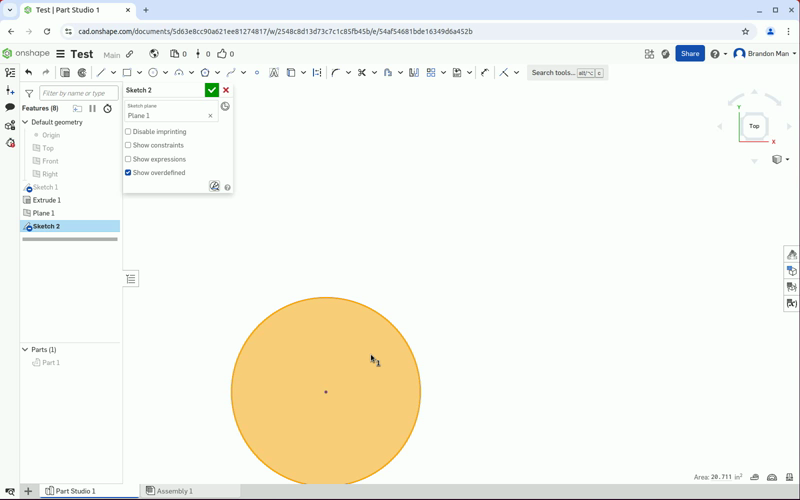
scroll(-6)
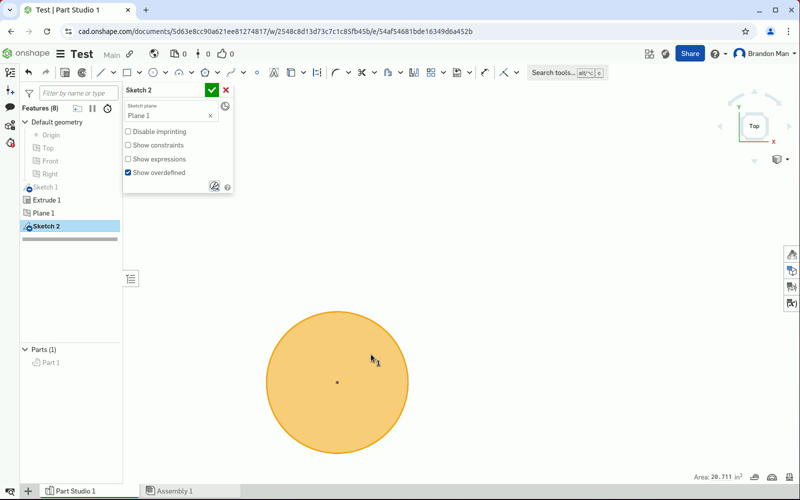
scroll(-6)
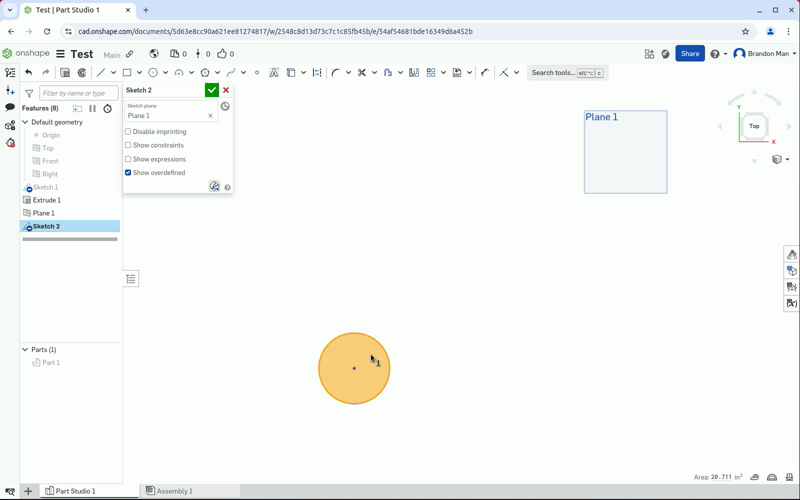
scroll(-6)
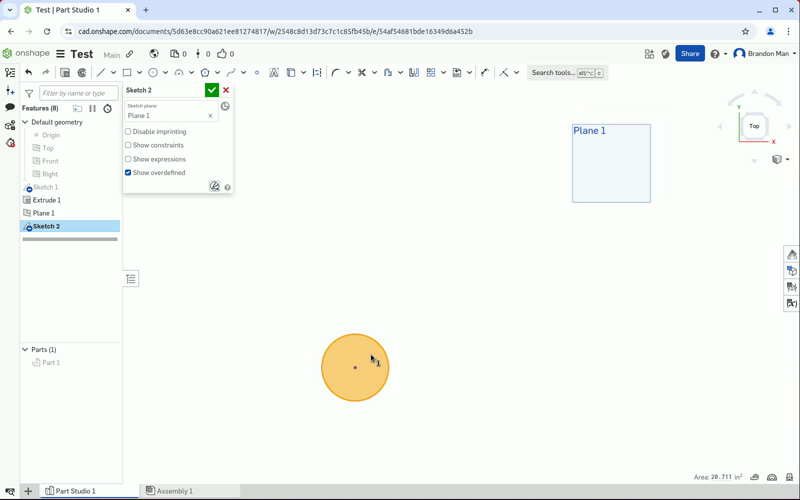
scroll(-6)
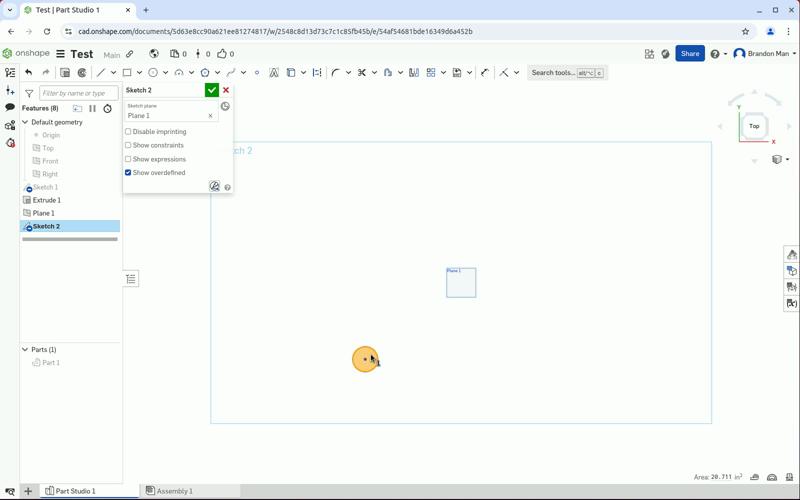
mouse_move(73, 352)
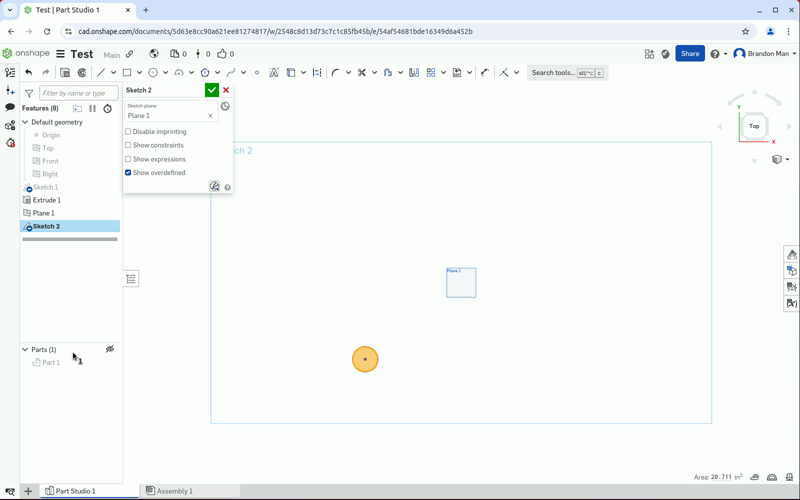
key(shift+y)
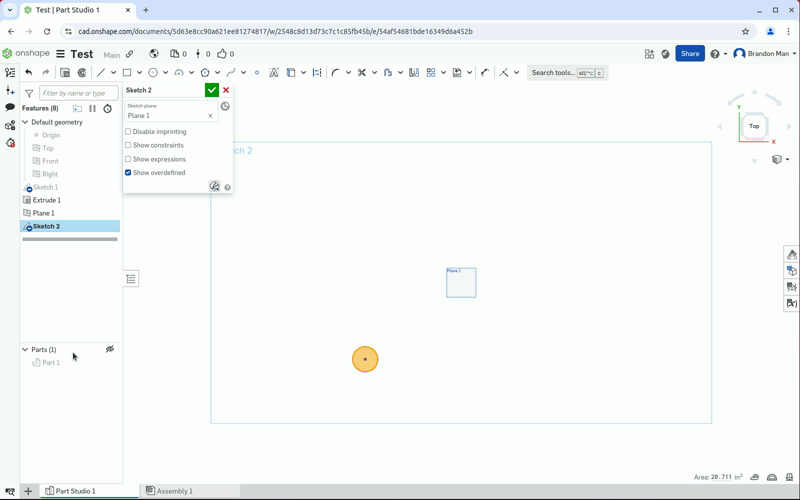
key(shift+e)
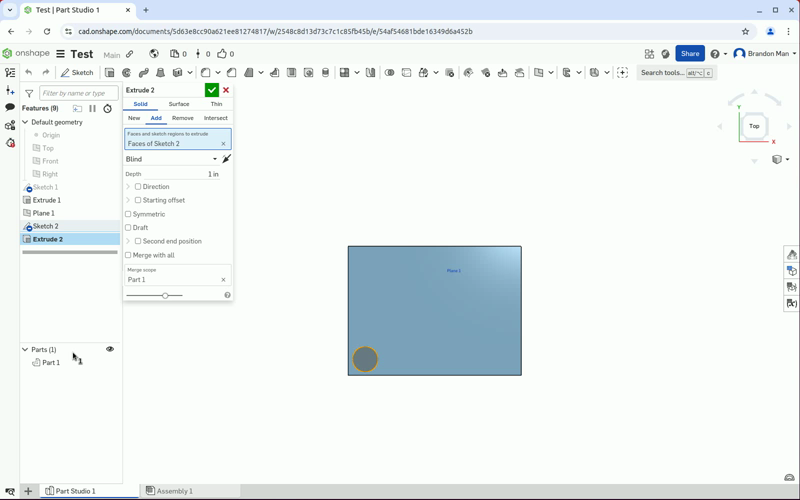
mouse_move(143, 106)
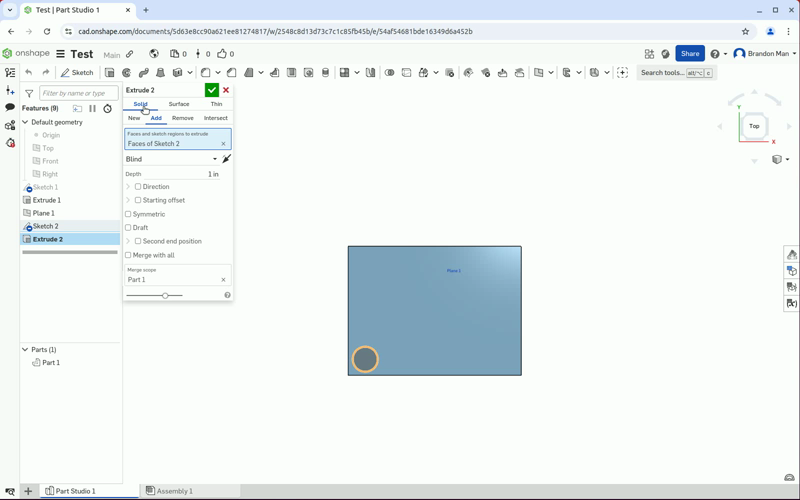
click(143, 106)
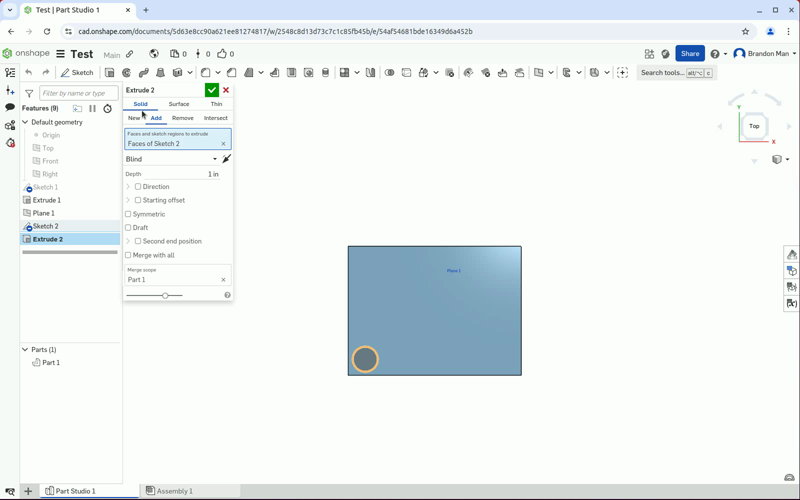
mouse_move(137, 120)
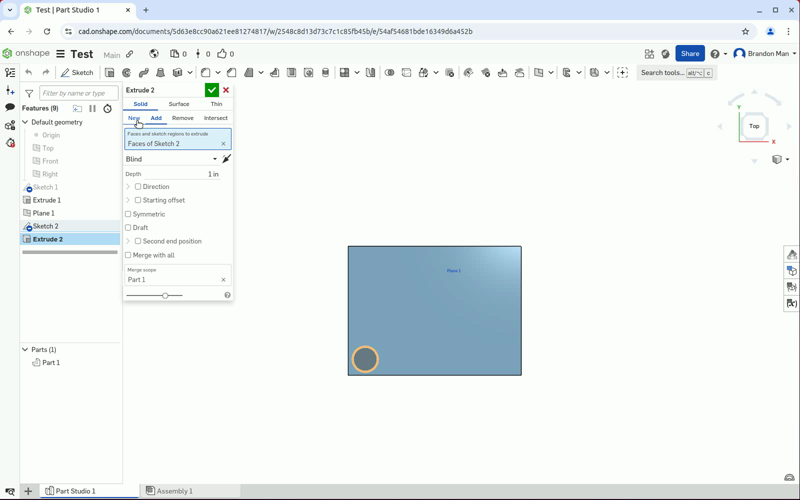
click(137, 120)
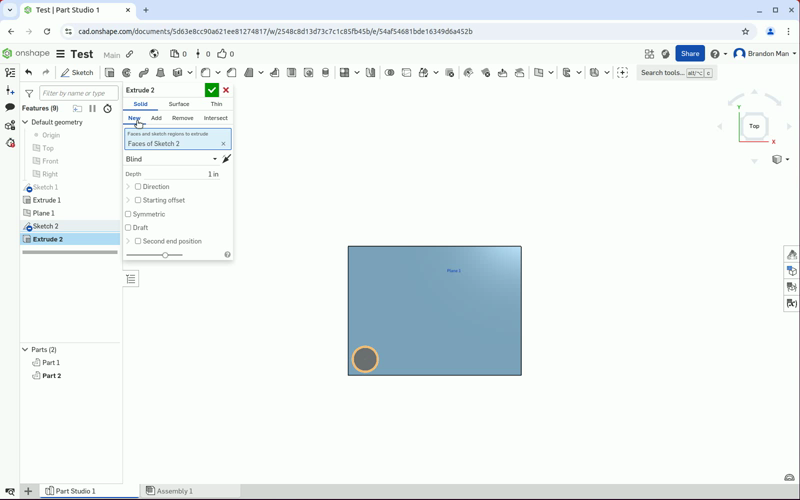
key(tab, 4)
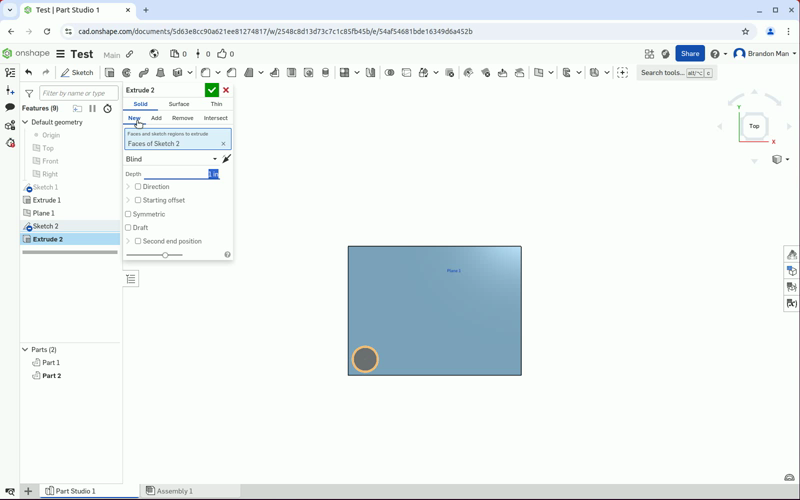
text(6.981)
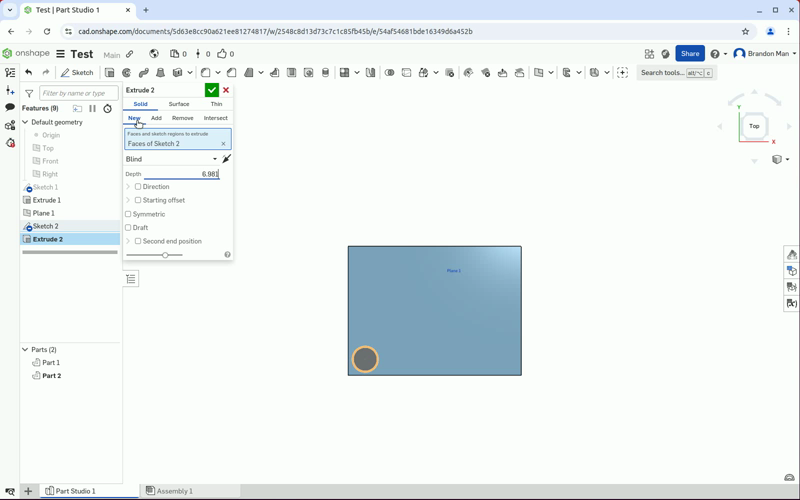
key(enter)
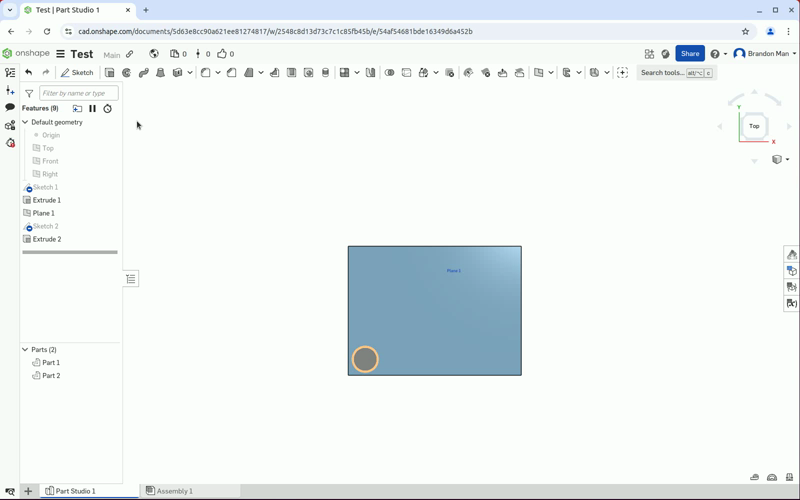
key(shift+h)
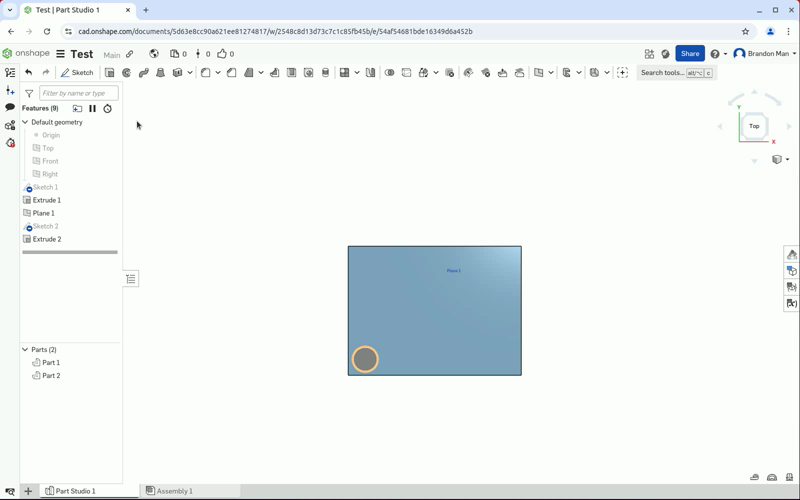
key(shift+h)
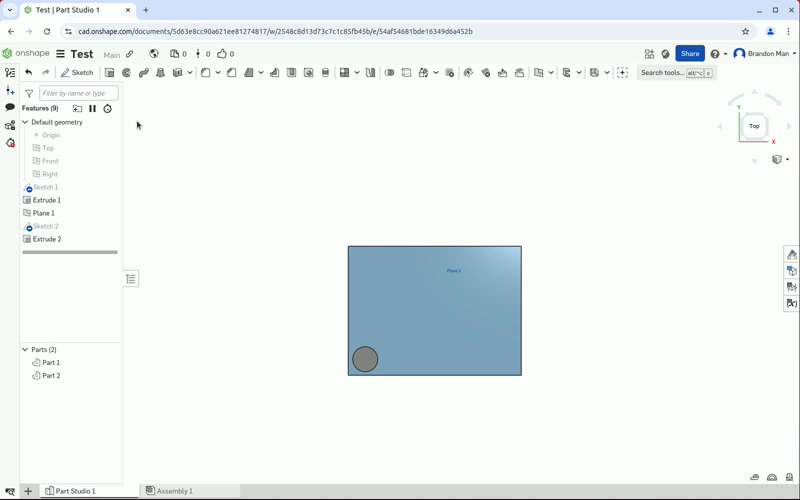
mouse_move(73, 189)
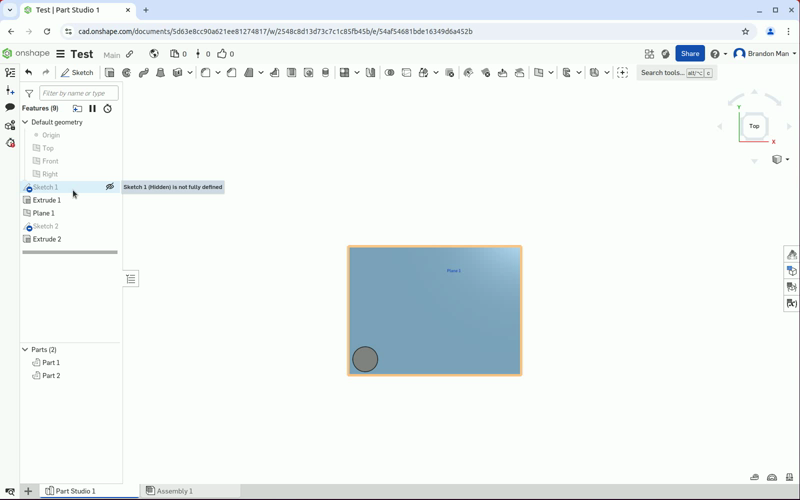
click(73, 189)
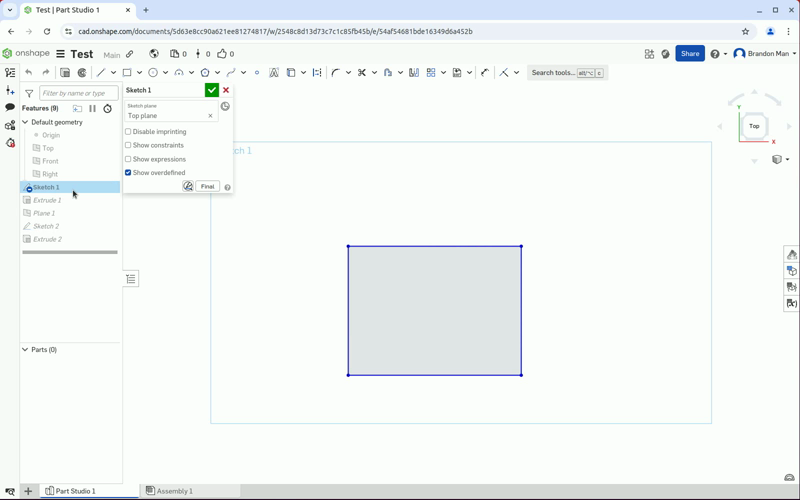
mouse_move(229, 92)
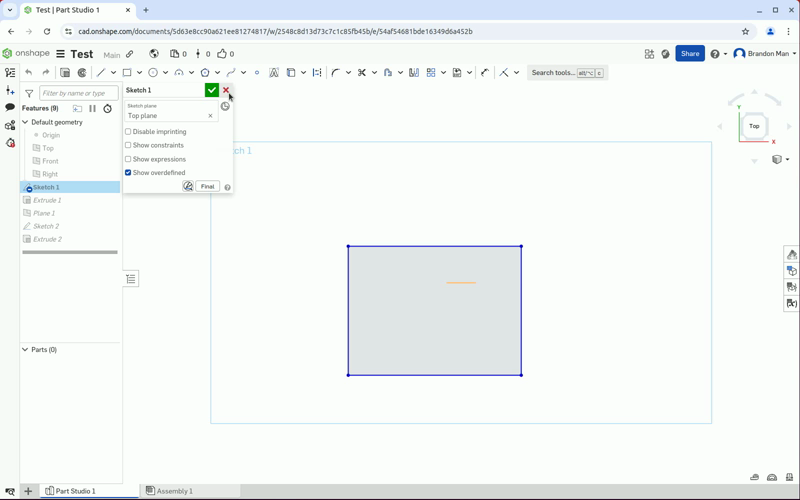
click(229, 92)
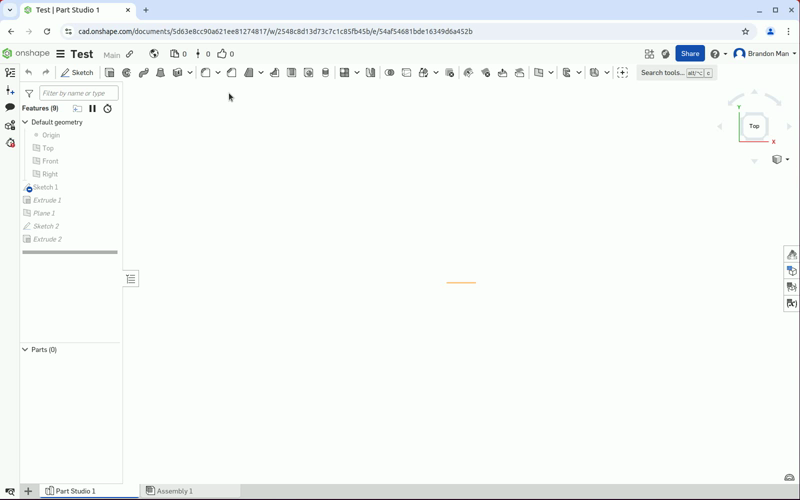
key(shift+s)
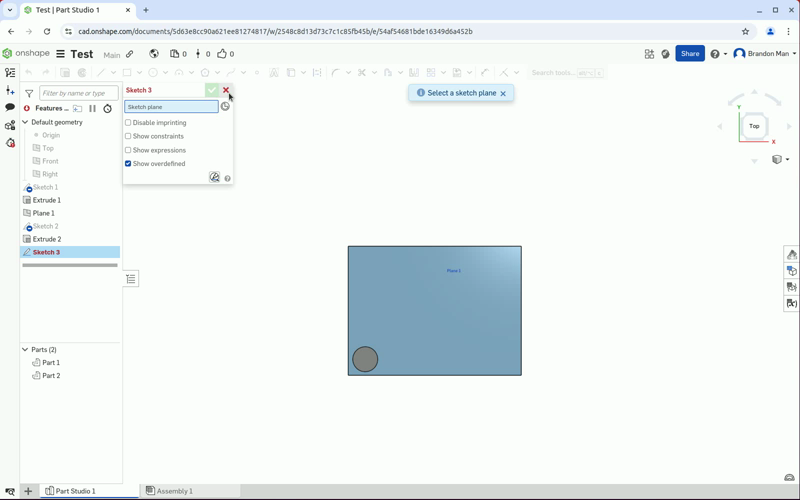
mouse_move(73, 215)
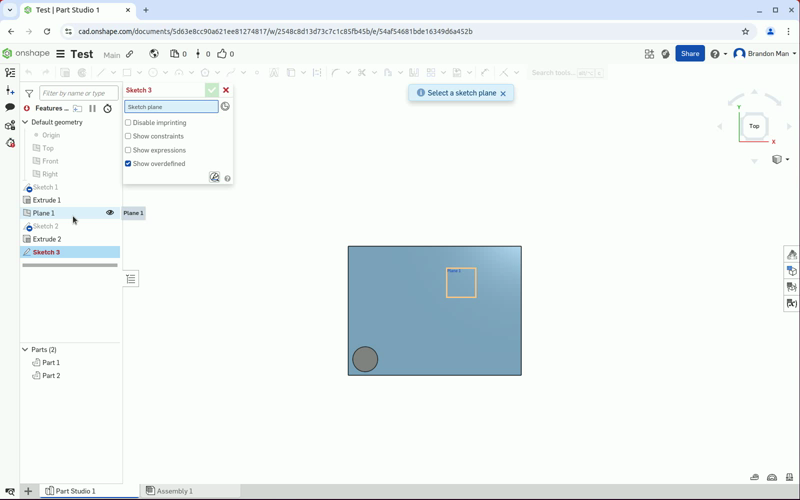
click(73, 215)
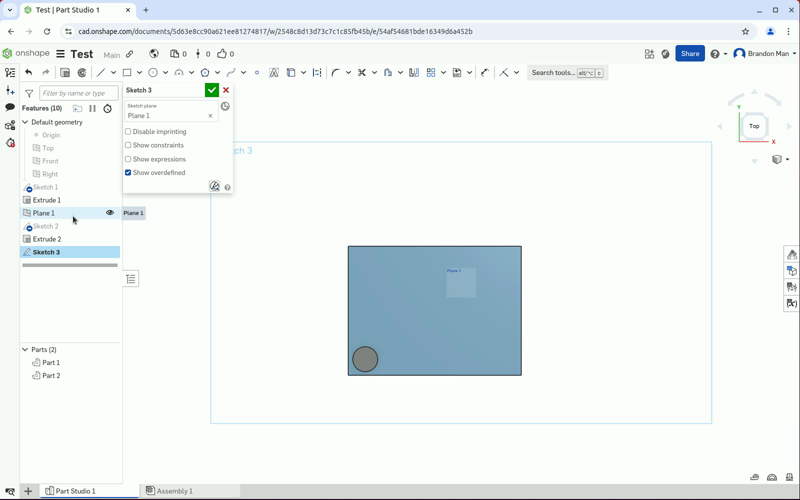
mouse_move(73, 352)
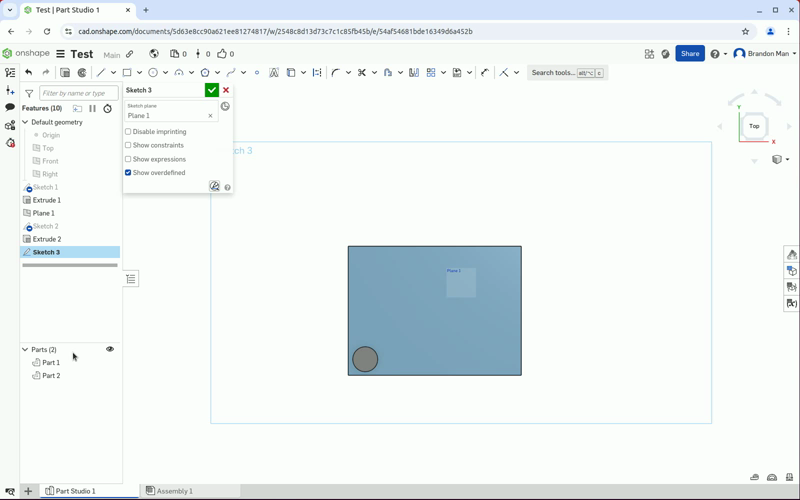
key(y)
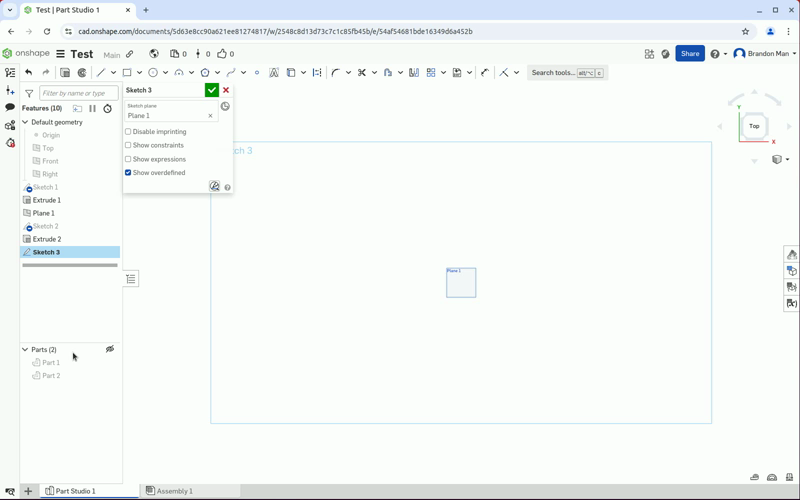
key(c)
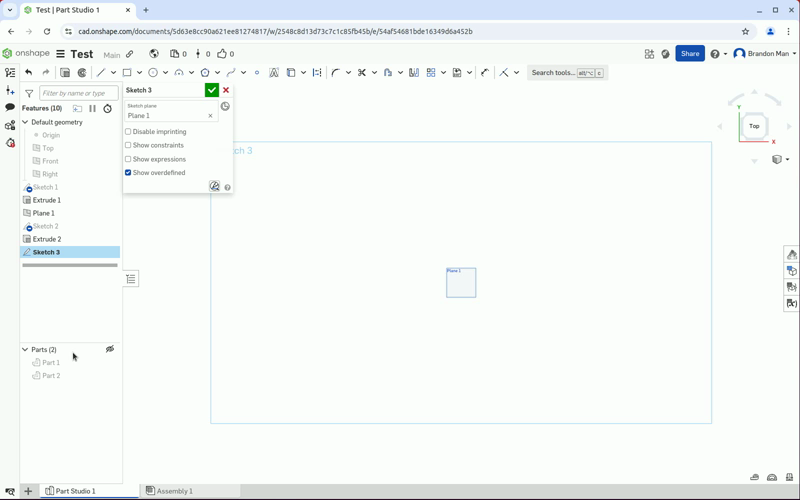
key_down(shift)
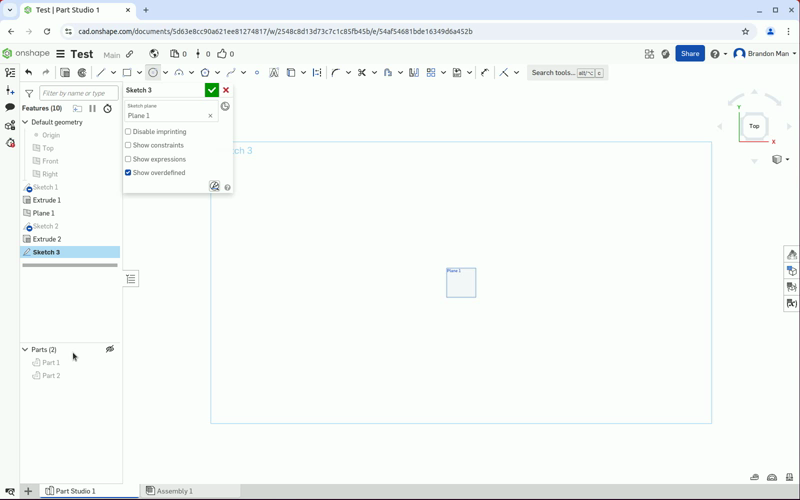
mouse_move(504, 262)
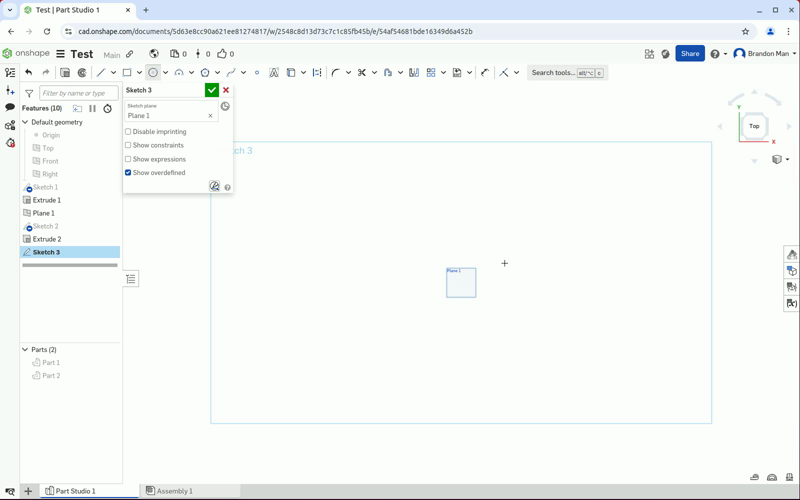
click(504, 262)
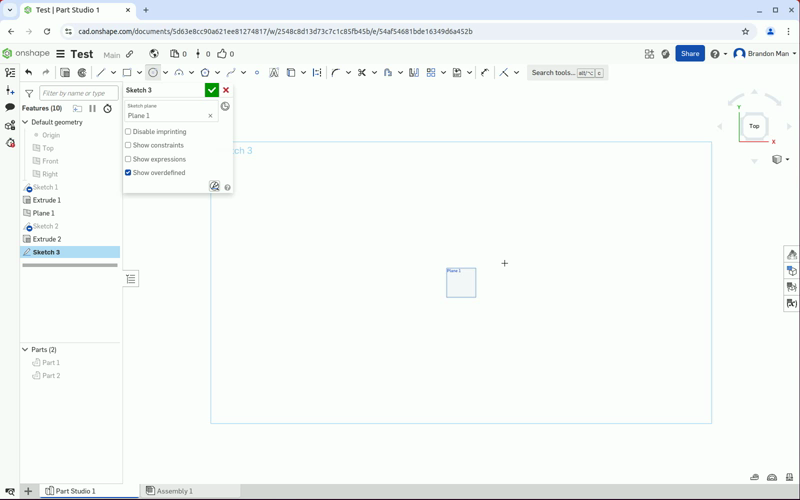
key_up(shift)
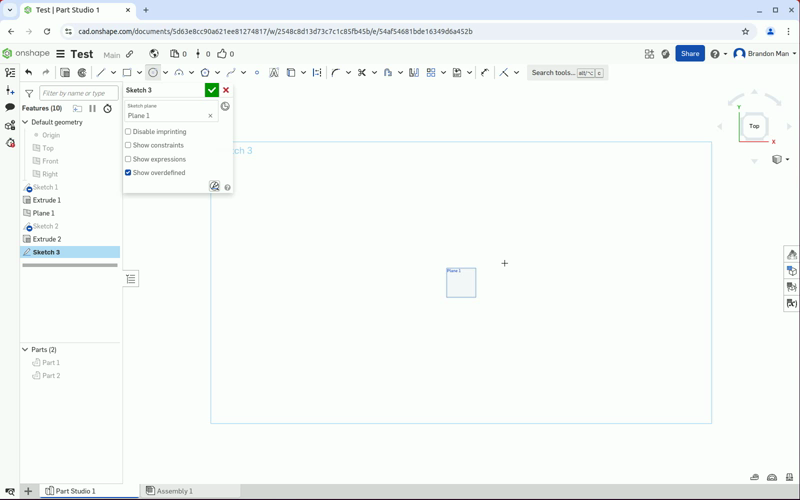
mouse_move(517, 262)
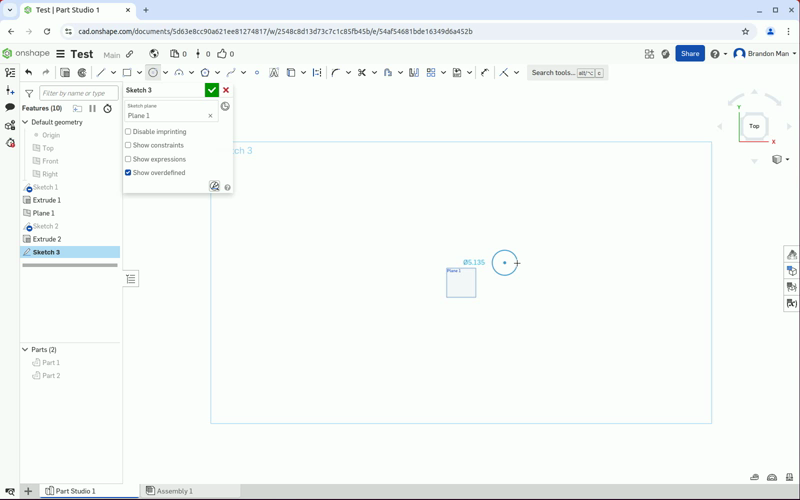
click(517, 262)
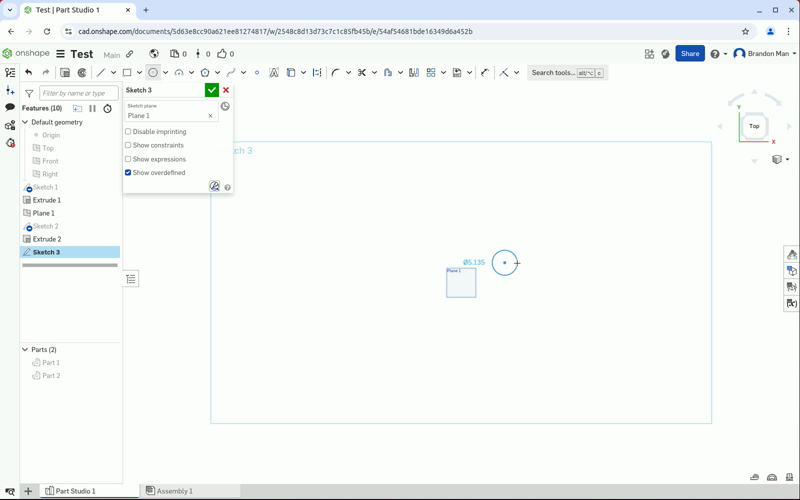
key(esc)
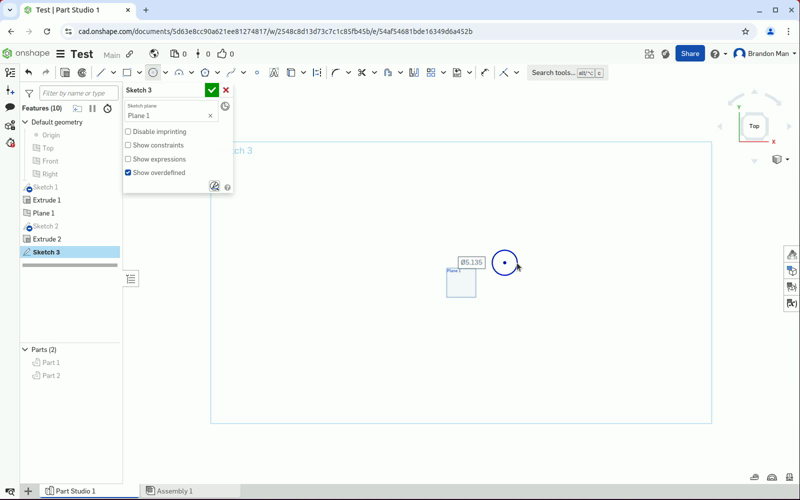
mouse_move(503, 252)
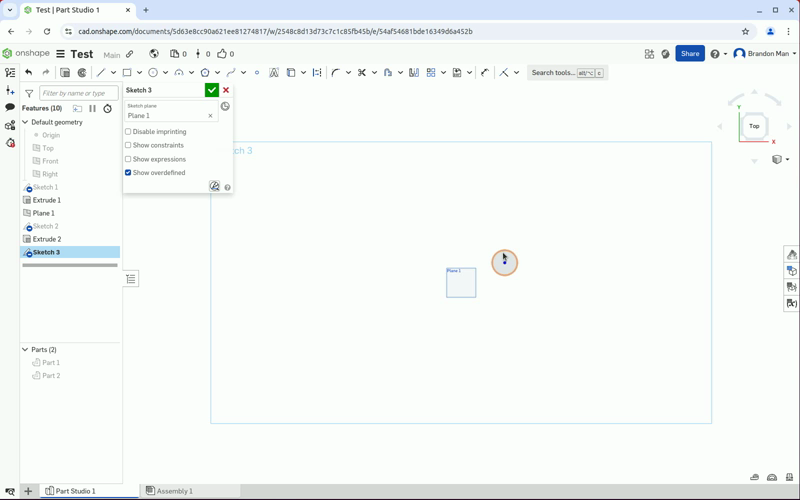
scroll(6)
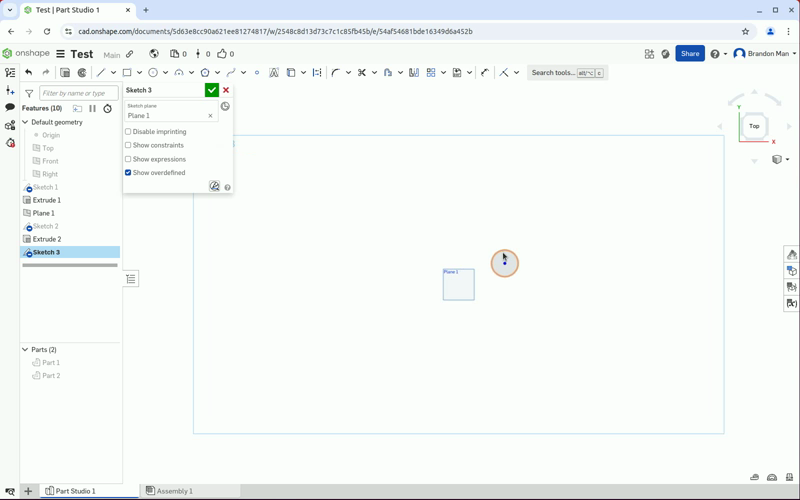
scroll(6)
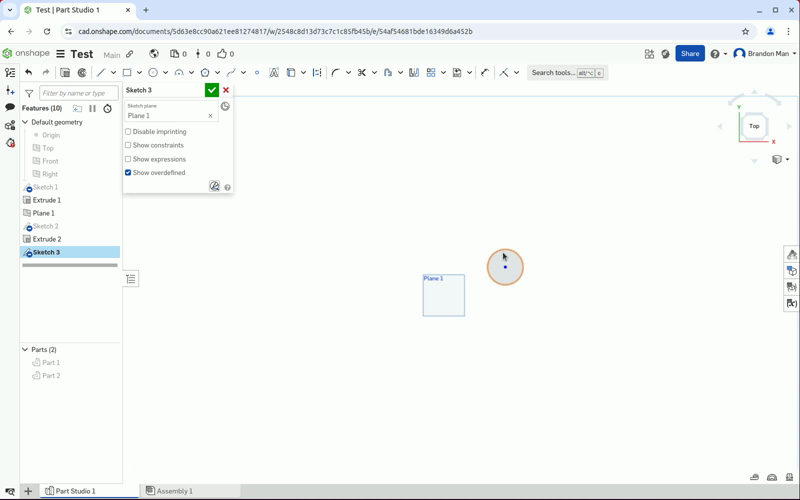
scroll(6)
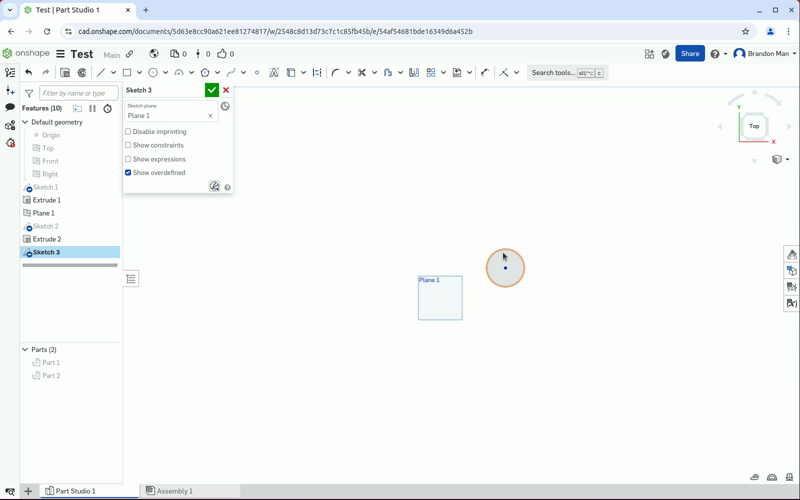
scroll(6)
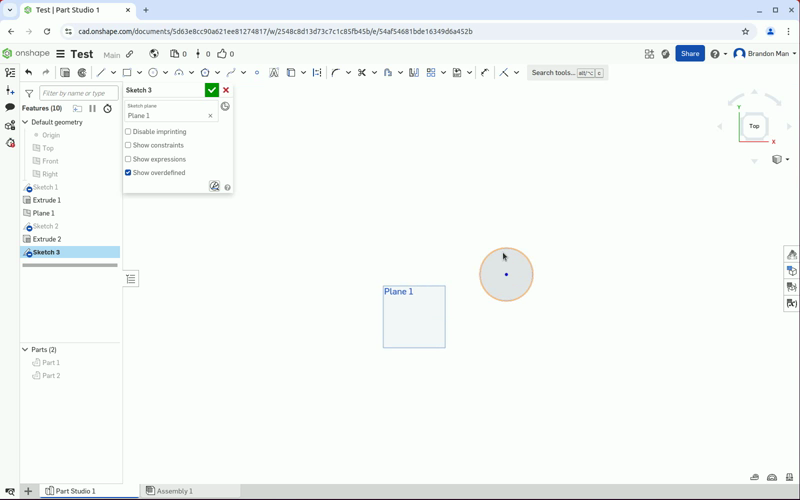
scroll(6)
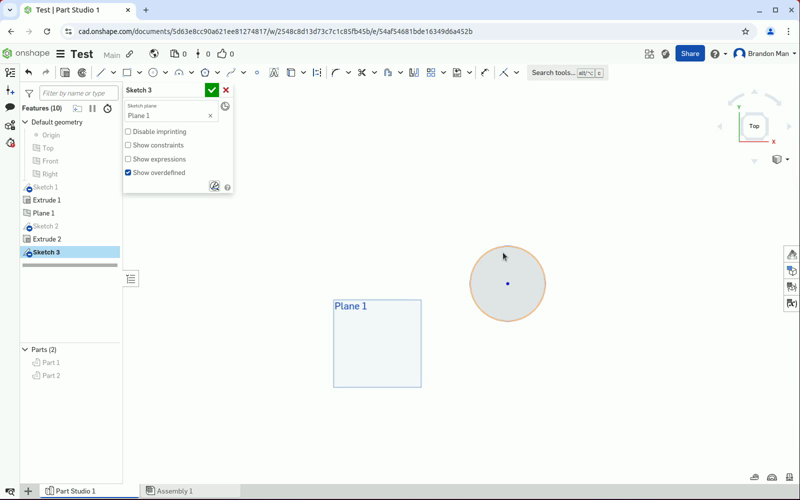
scroll(6)
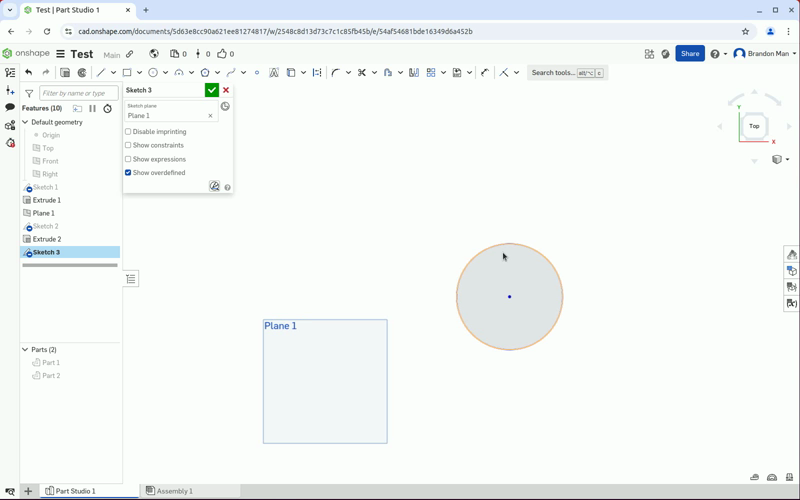
scroll(6)
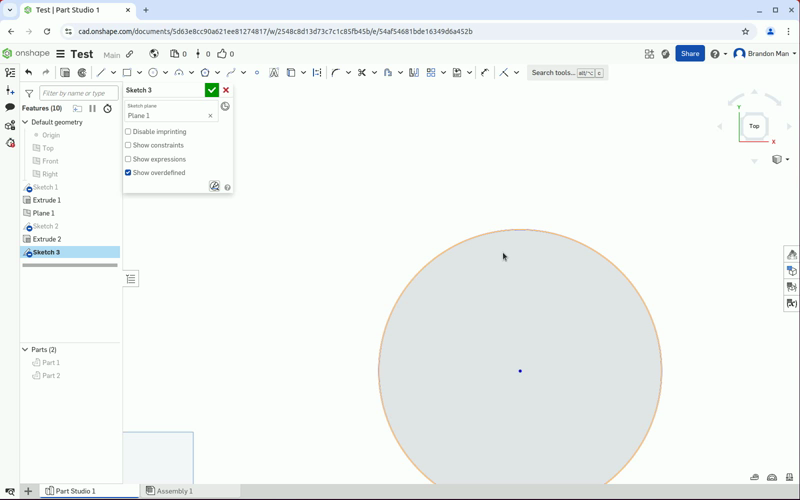
click(503, 252)
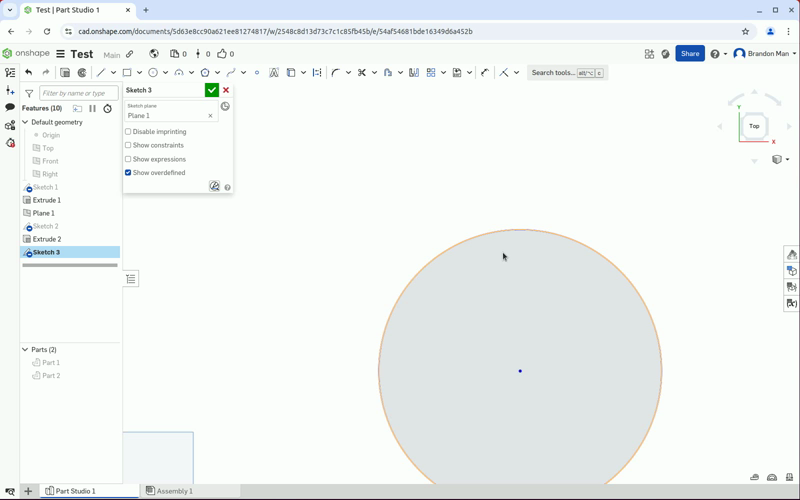
scroll(-6)
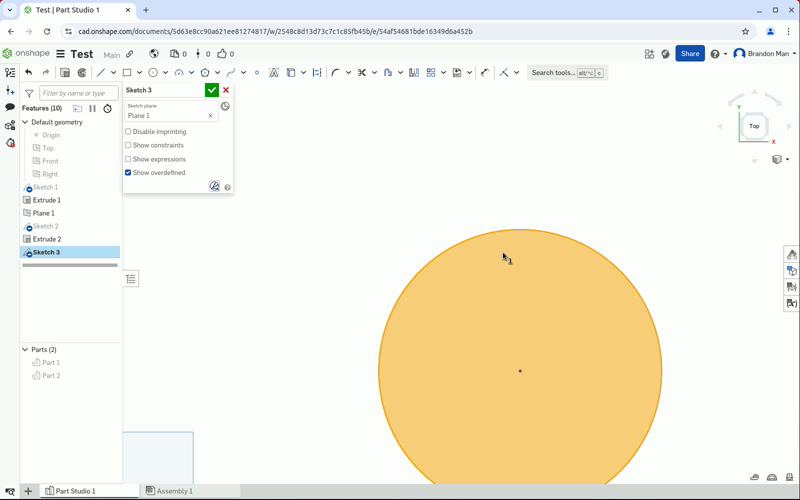
scroll(-6)
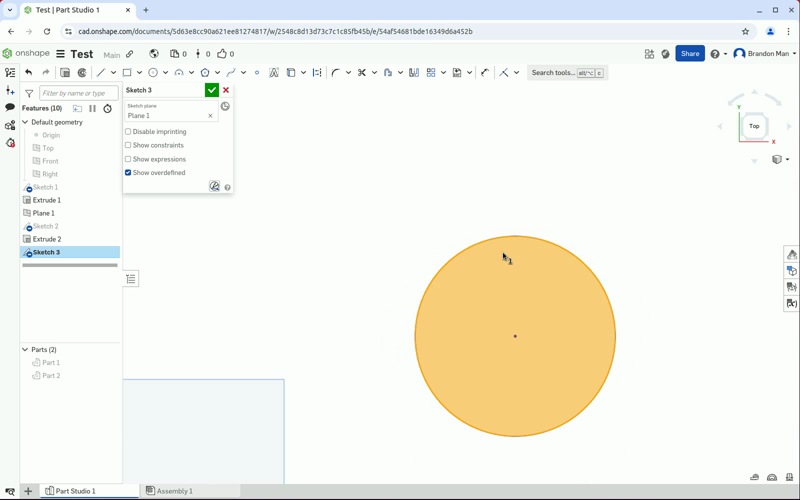
scroll(-6)
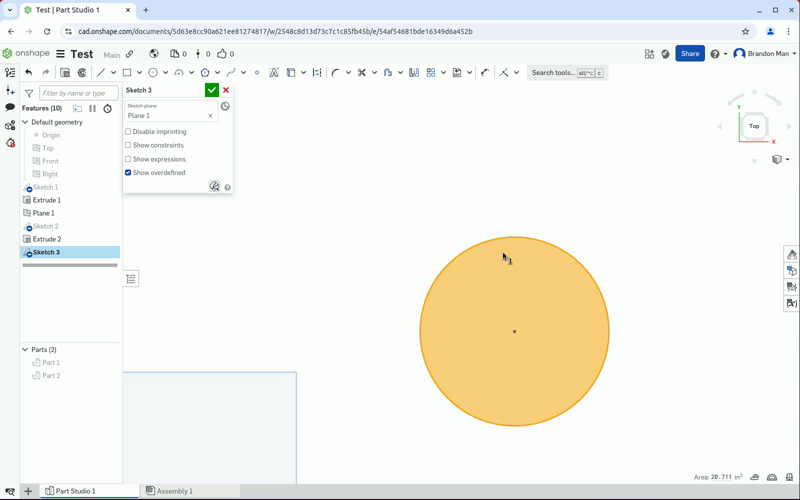
scroll(-6)
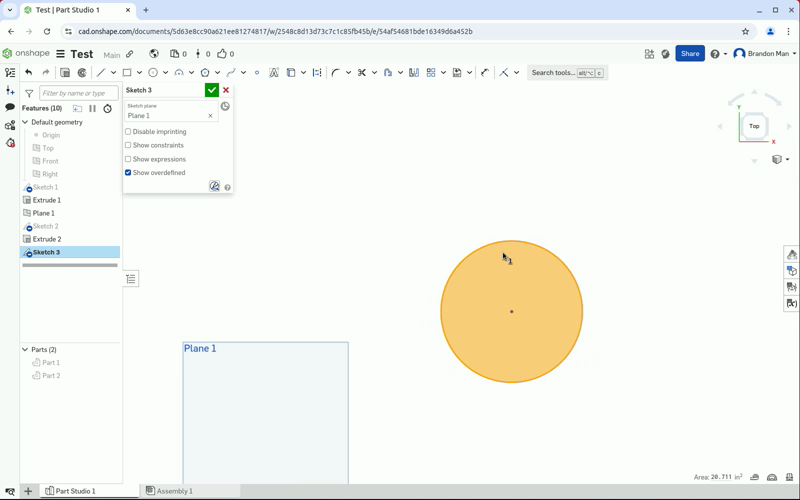
scroll(-6)
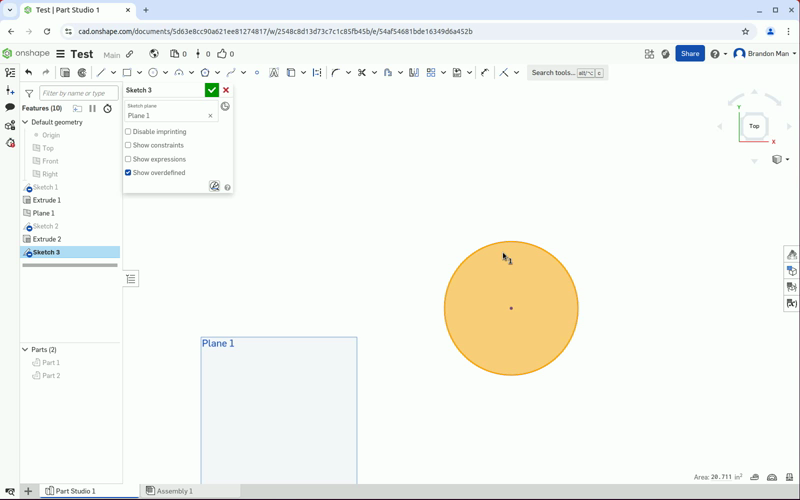
scroll(-6)
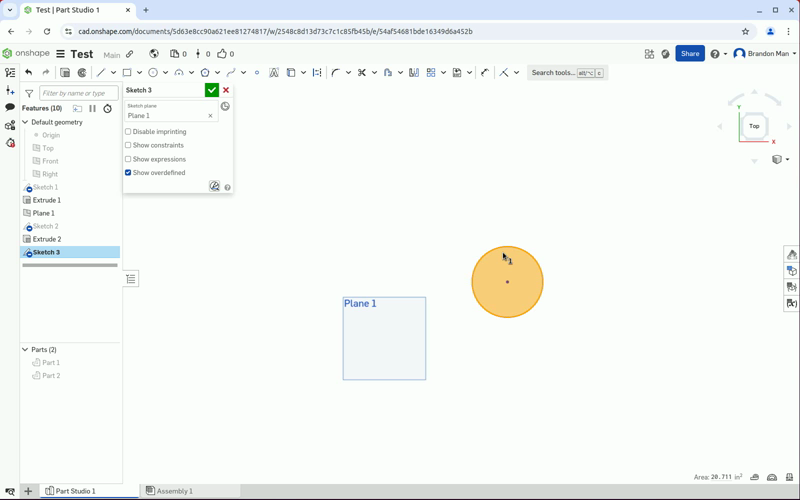
scroll(-6)
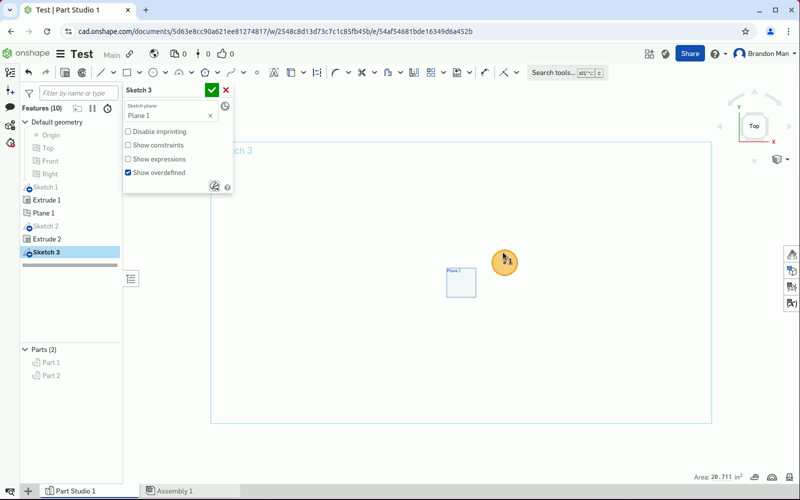
mouse_move(73, 352)
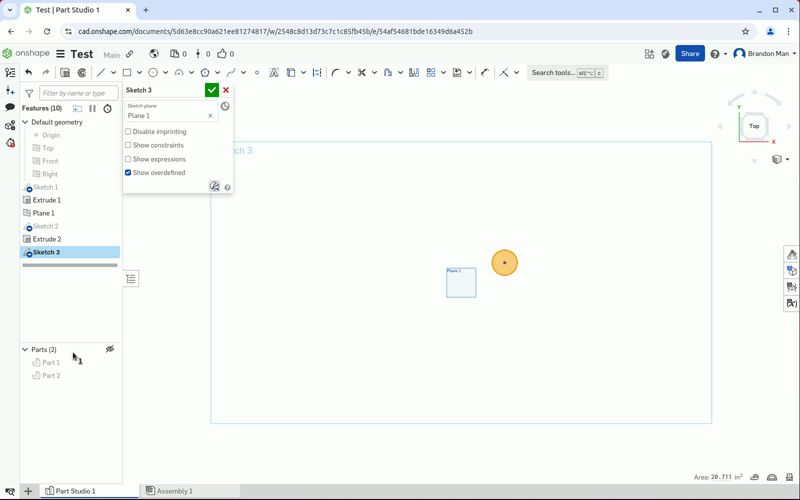
key(shift+y)
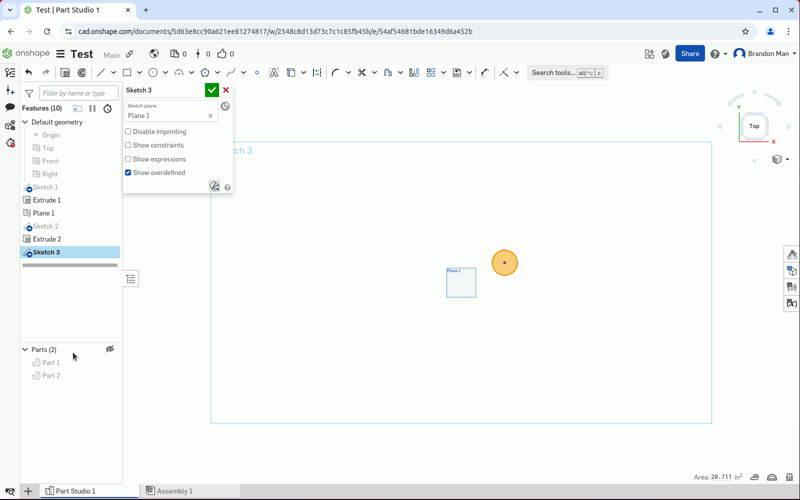
key(shift+e)
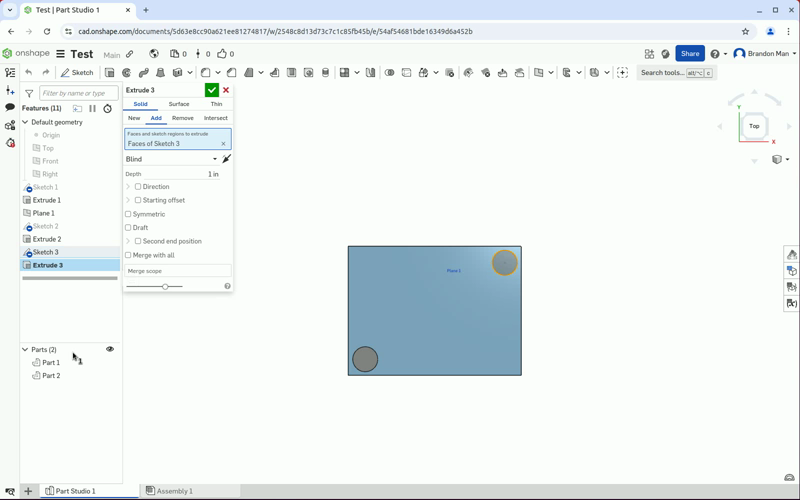
mouse_move(143, 106)
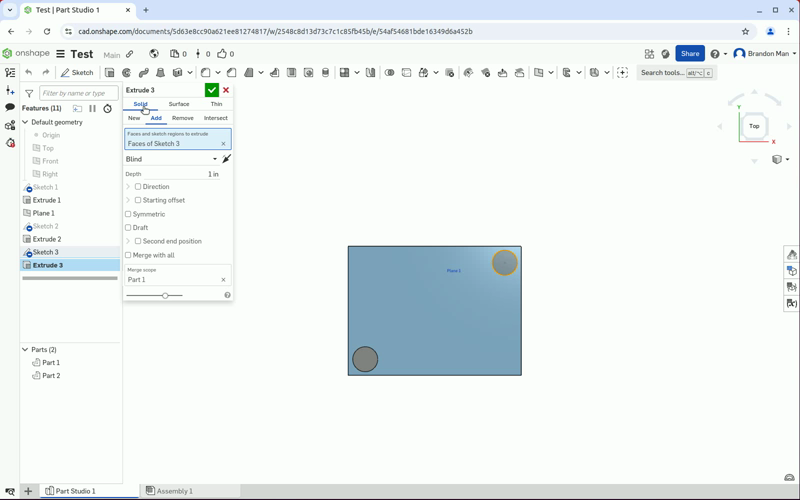
click(143, 106)
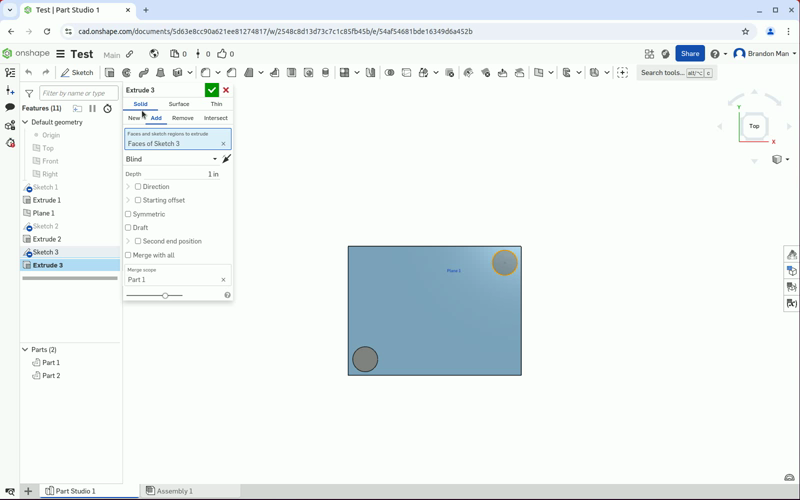
mouse_move(137, 120)
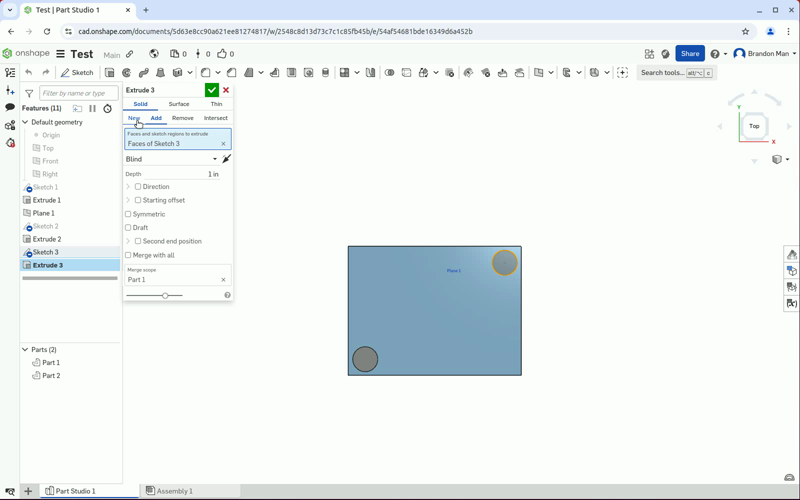
click(137, 120)
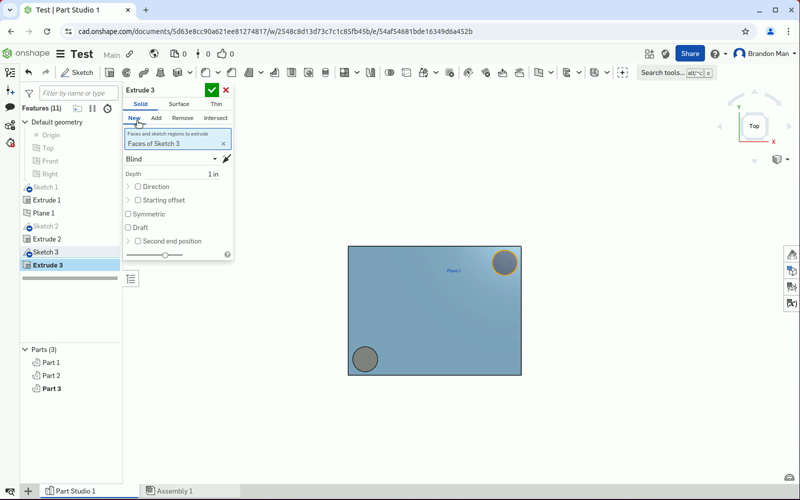
key(tab, 4)
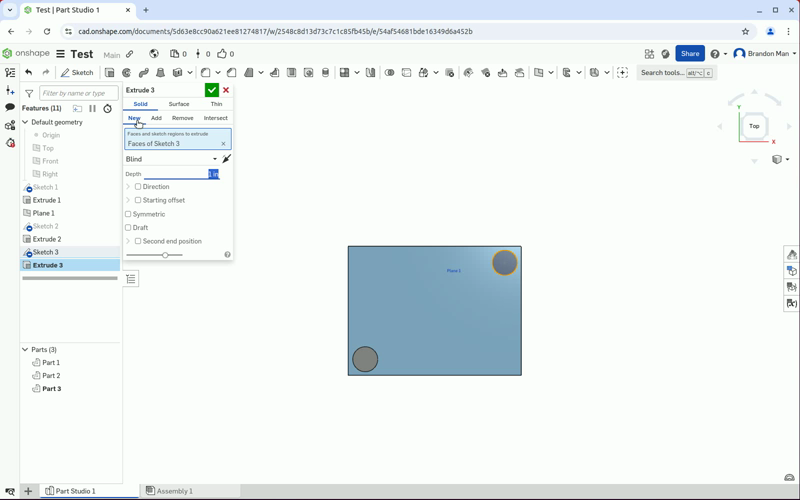
text(6.981)
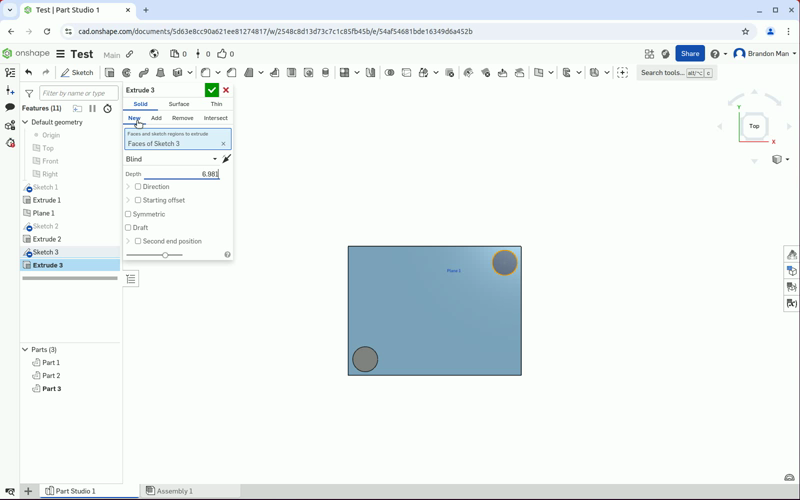
key(enter)
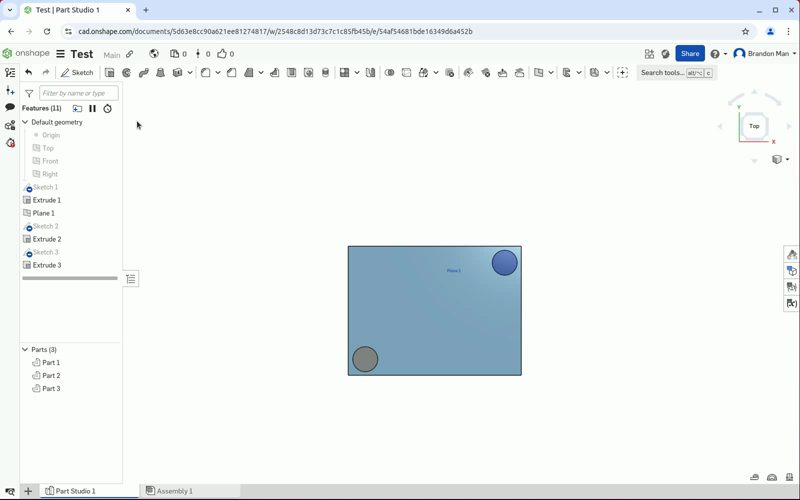
key(shift+h)
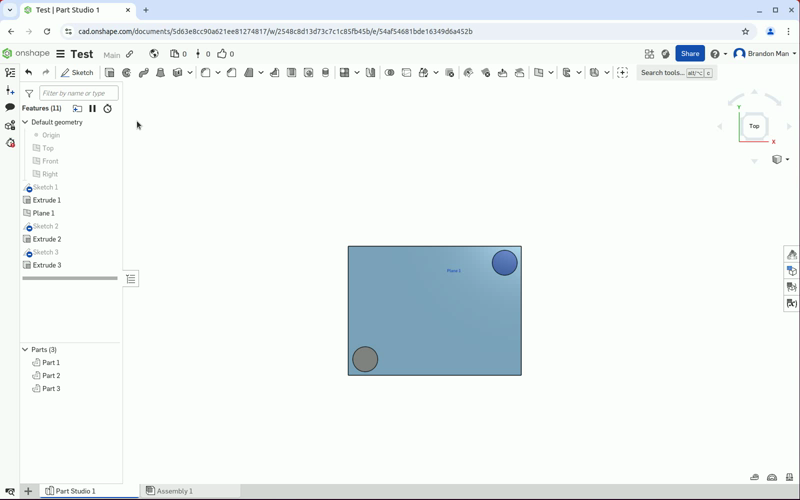
key(shift+h)
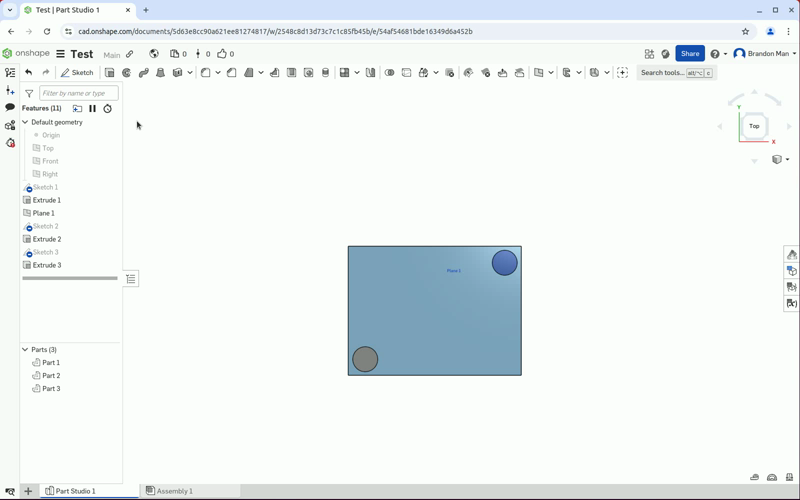
mouse_move(73, 189)
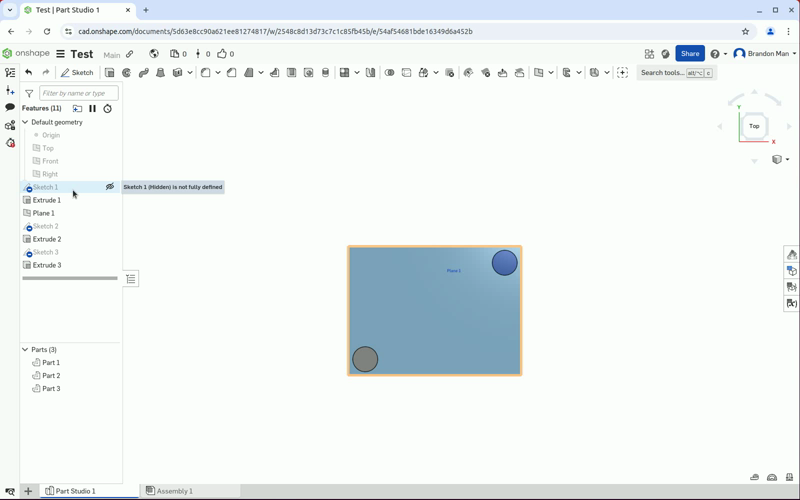
click(73, 189)
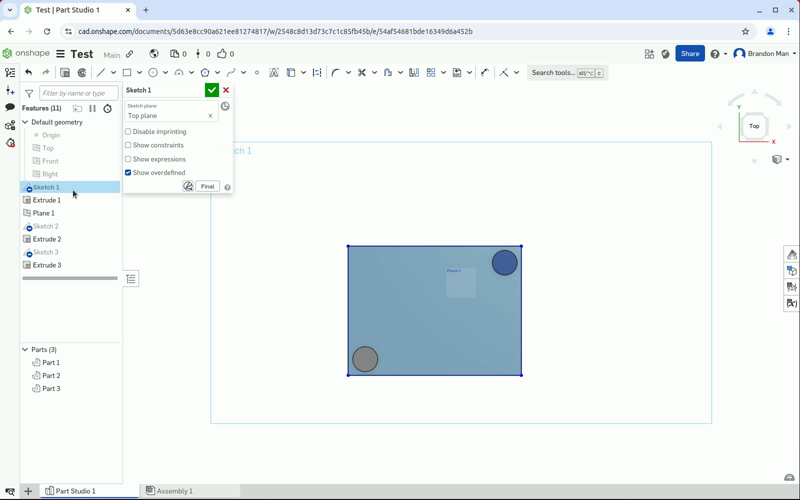
mouse_move(229, 92)
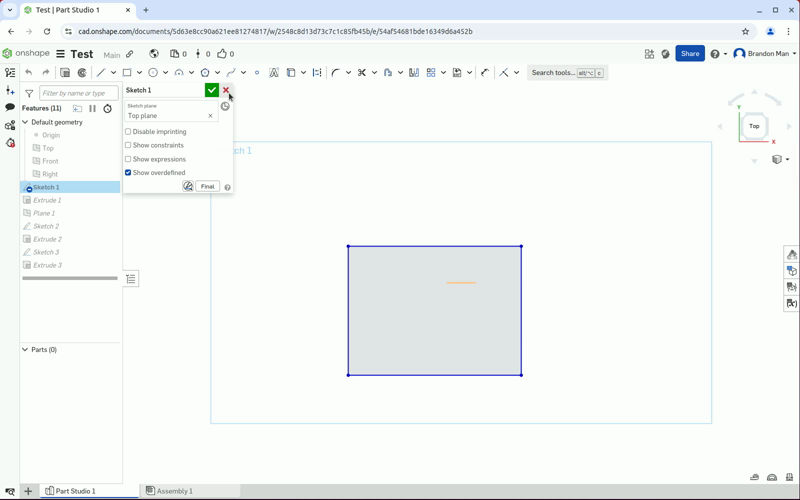
click(229, 92)
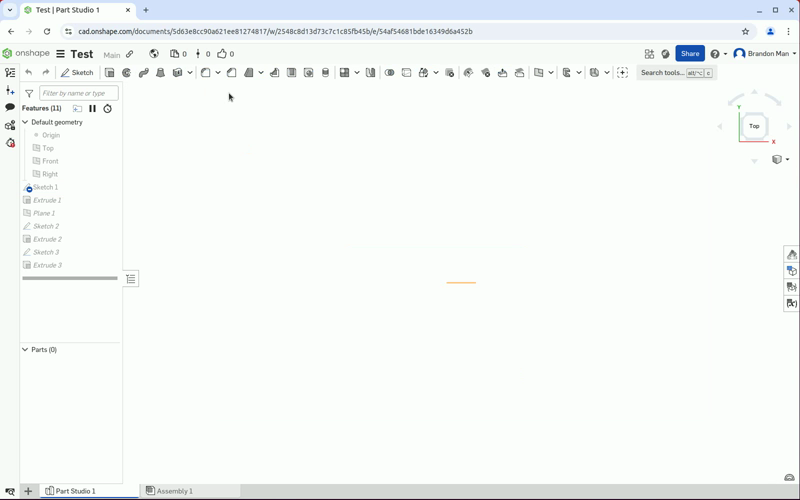
key(shift+s)
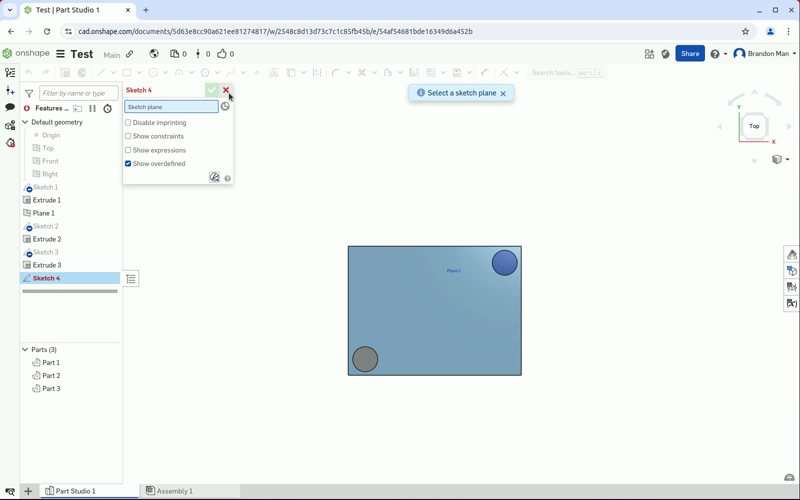
mouse_move(73, 215)
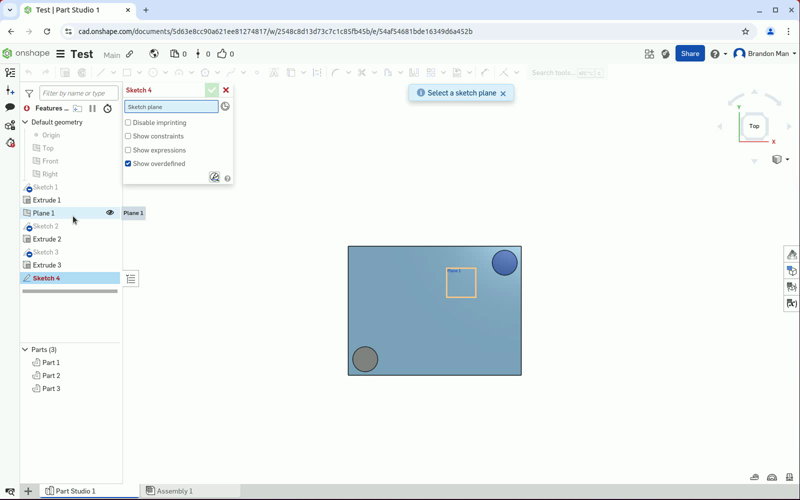
click(73, 215)
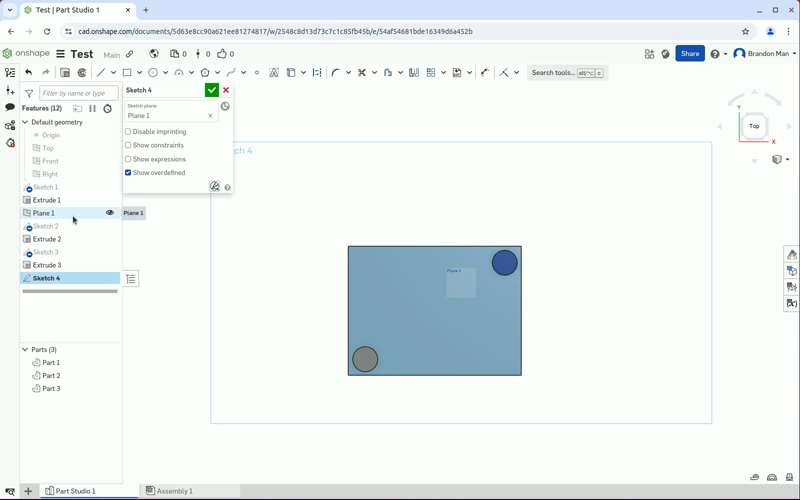
mouse_move(73, 352)
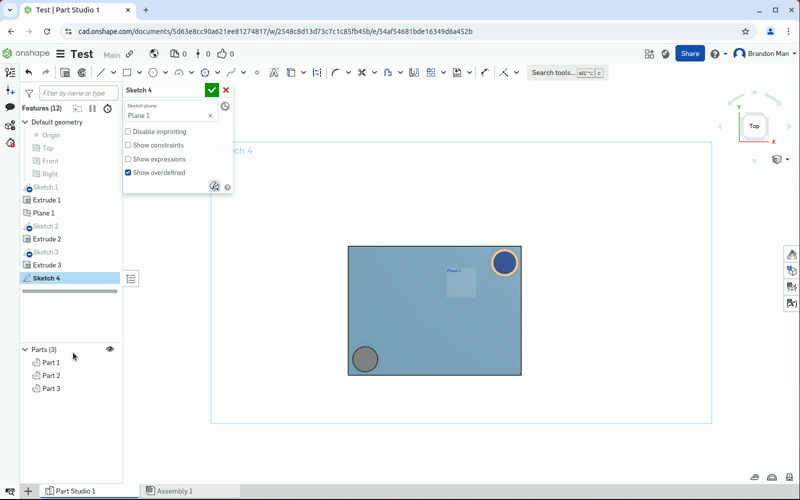
key(y)
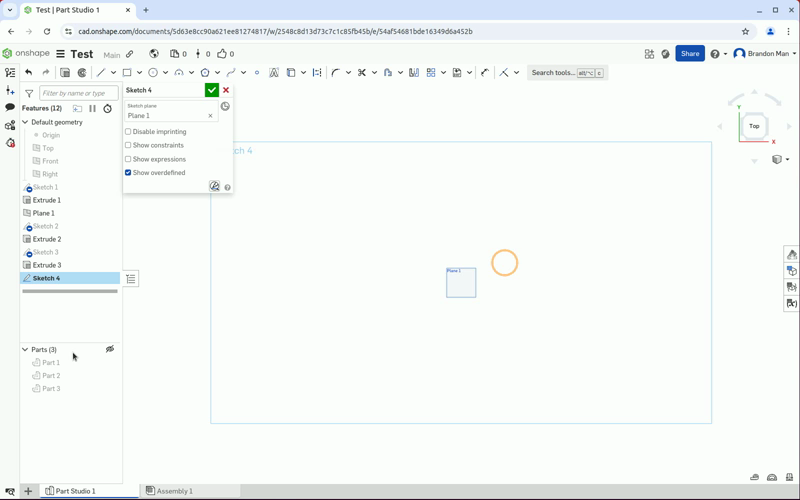
key(c)
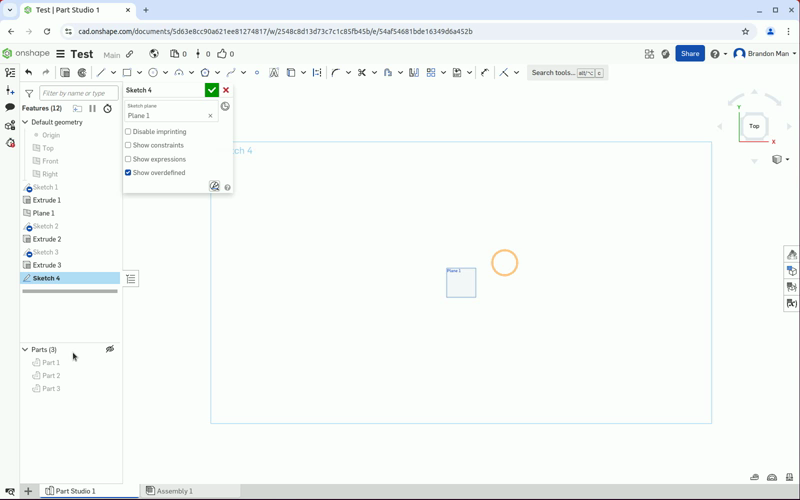
key_down(shift)
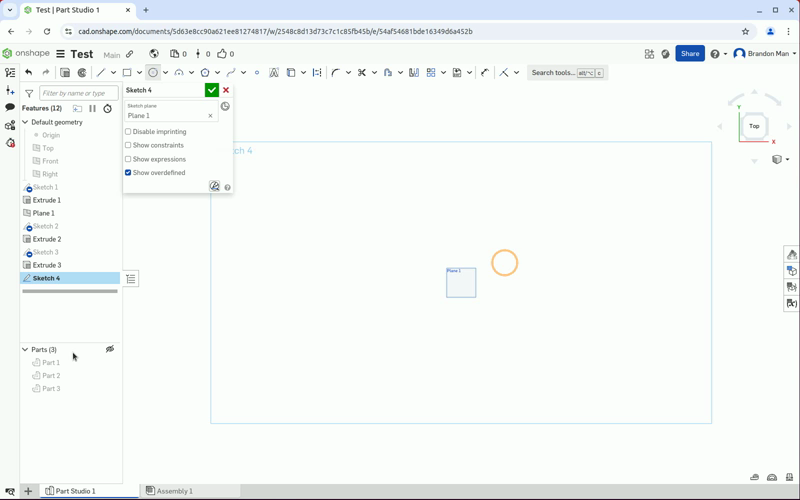
mouse_move(505, 359)
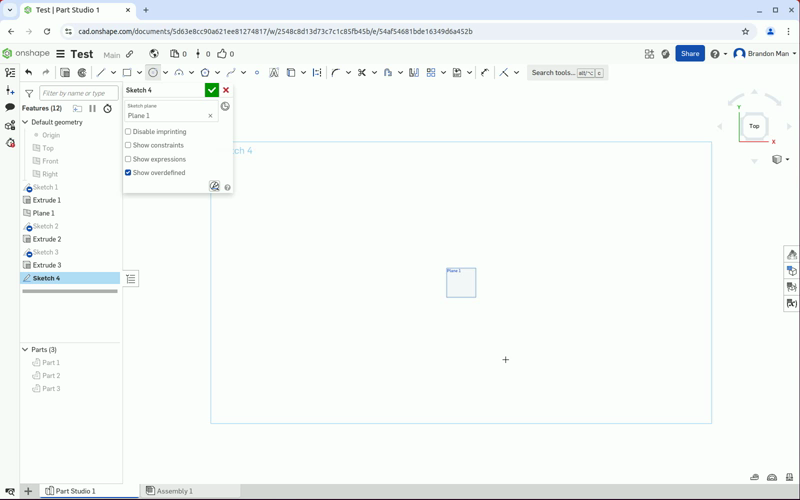
click(505, 359)
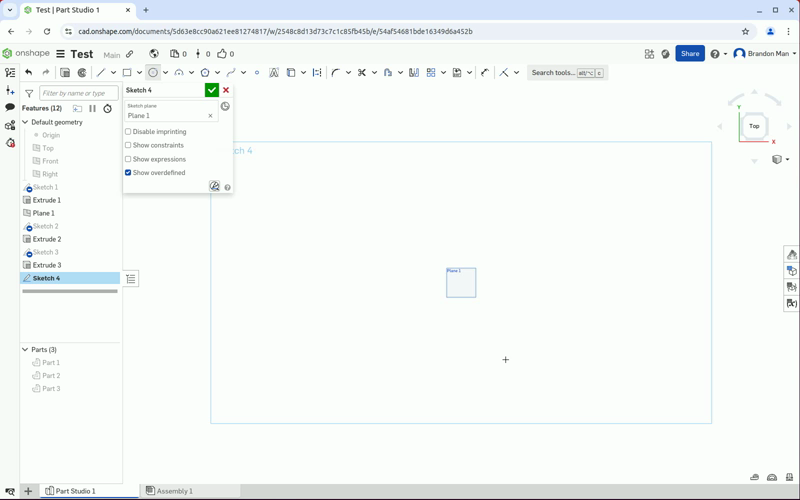
key_up(shift)
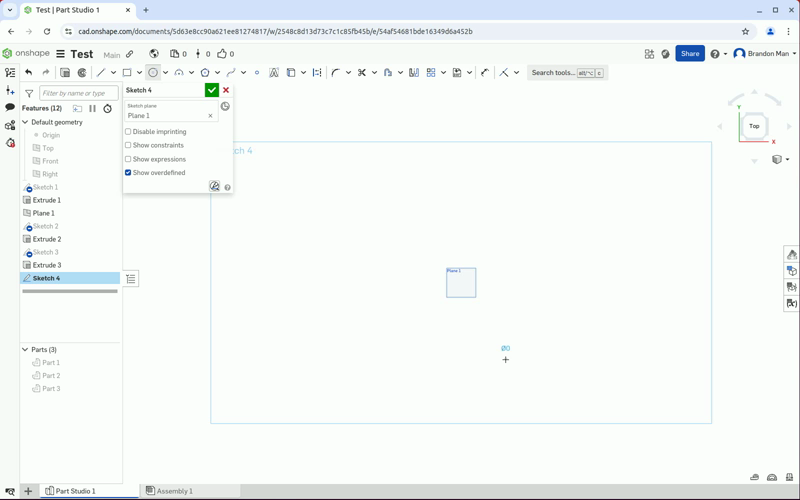
mouse_move(519, 359)
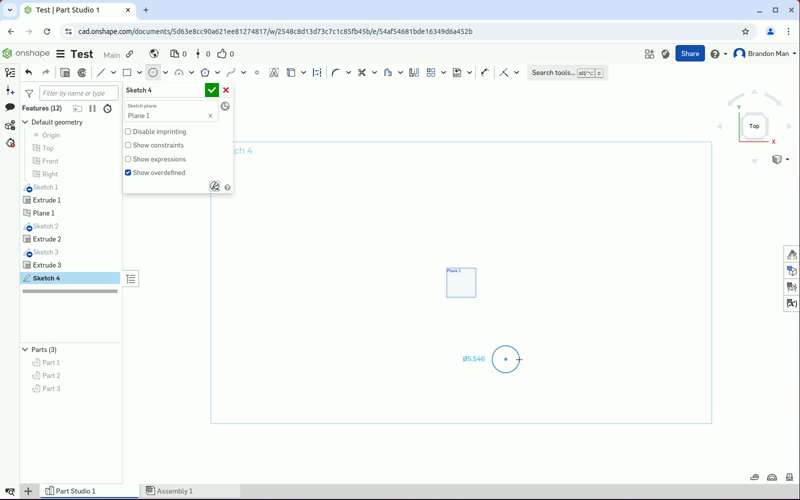
click(519, 359)
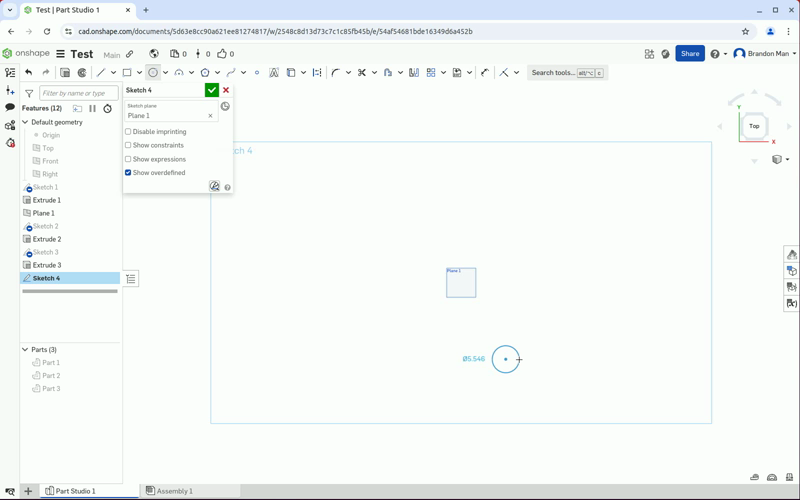
key(esc)
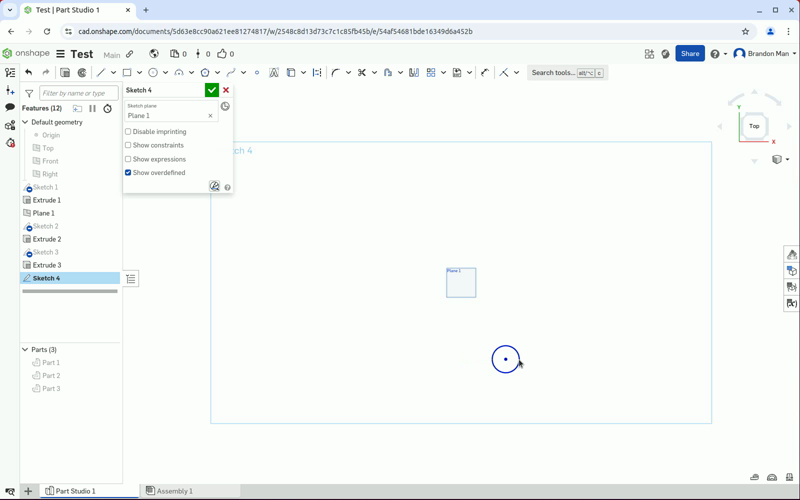
mouse_move(501, 365)
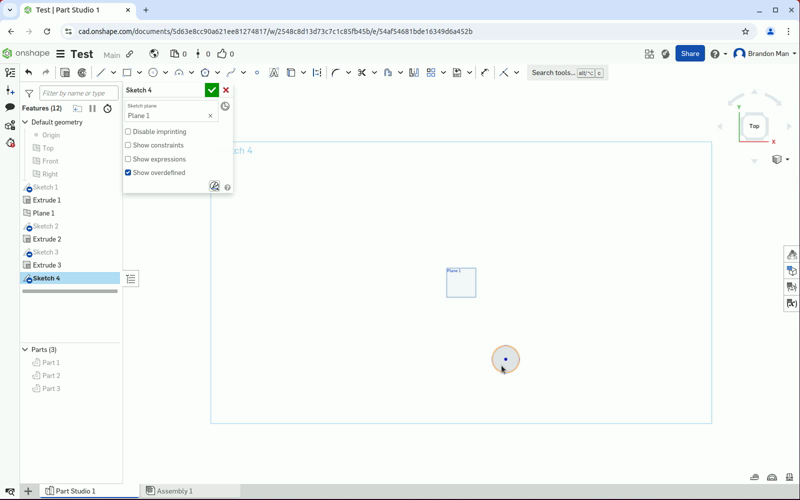
scroll(6)
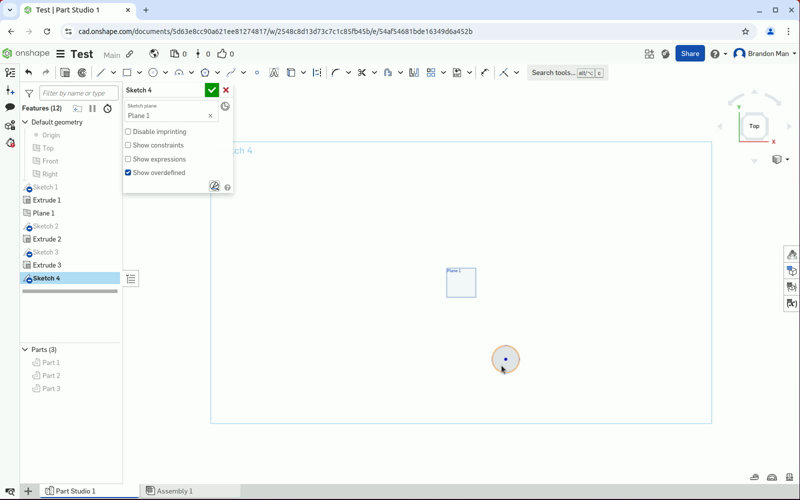
scroll(6)
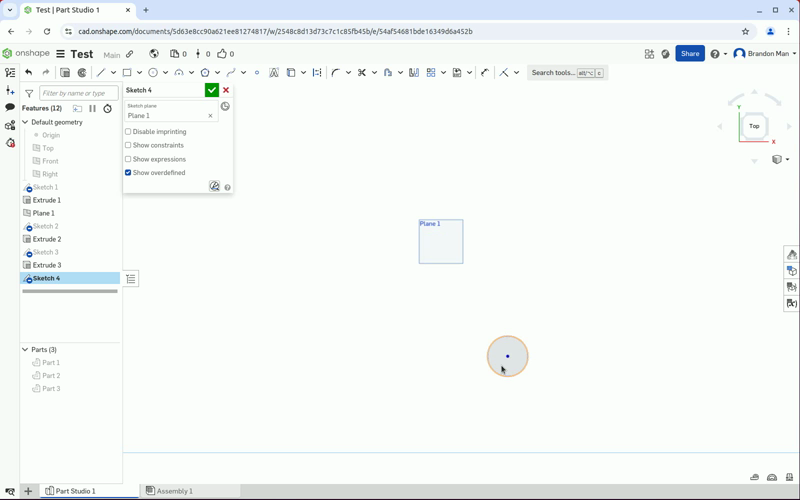
scroll(6)
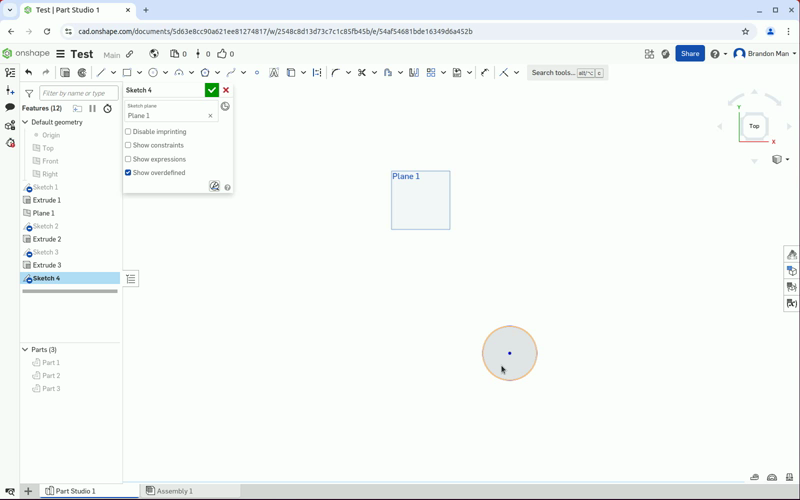
scroll(6)
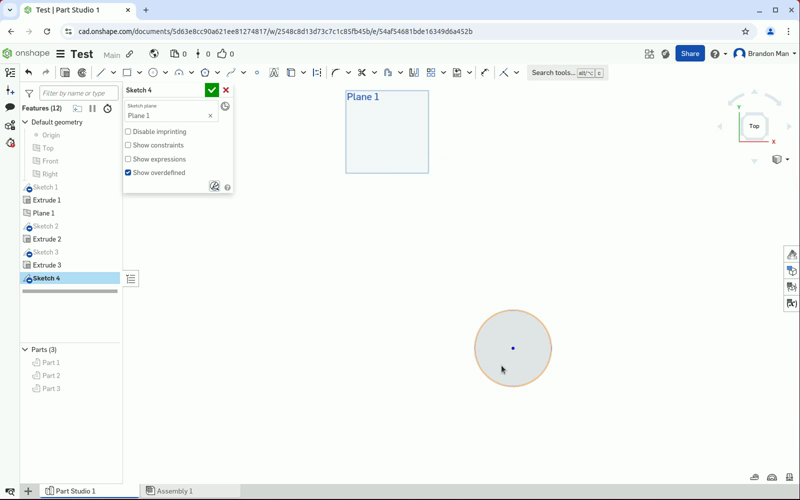
scroll(6)
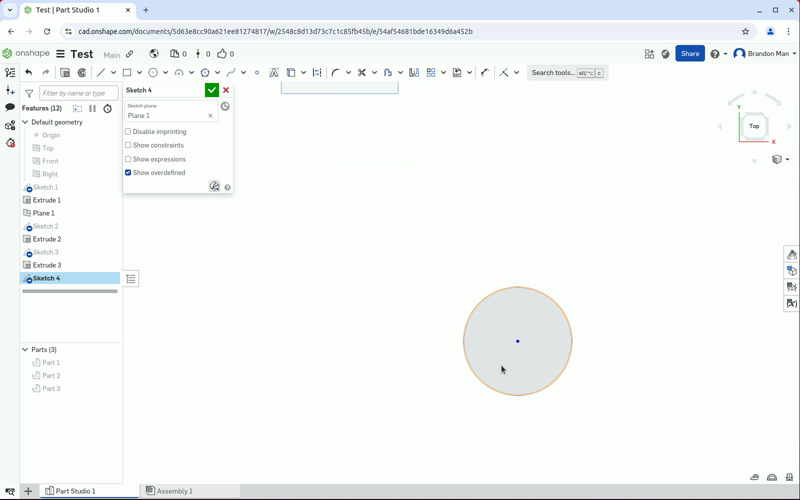
scroll(6)
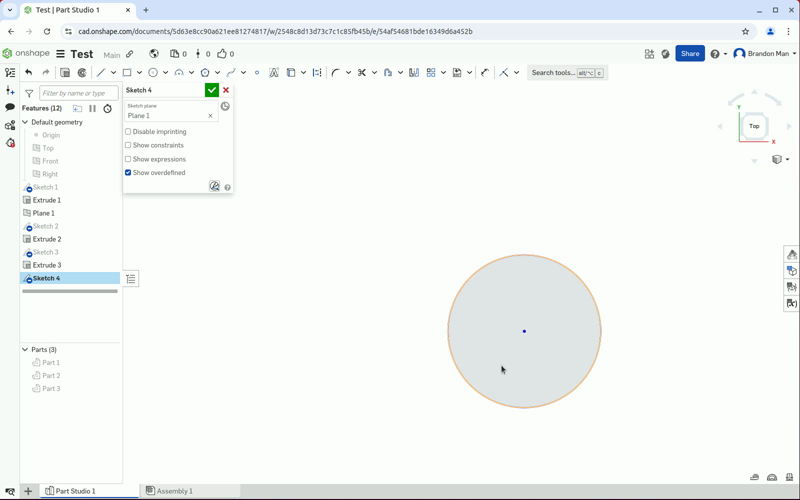
scroll(6)
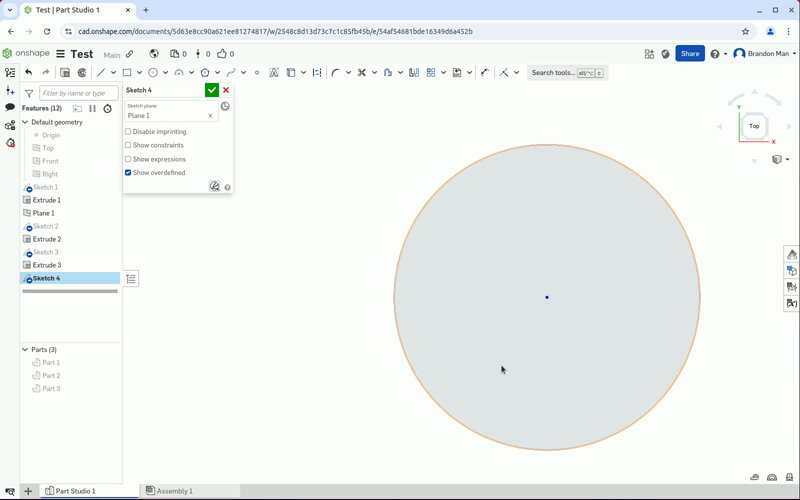
click(501, 365)
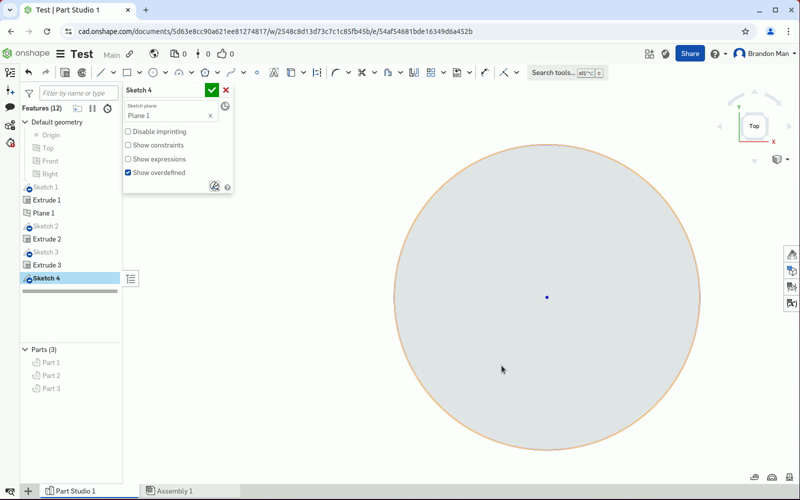
scroll(-6)
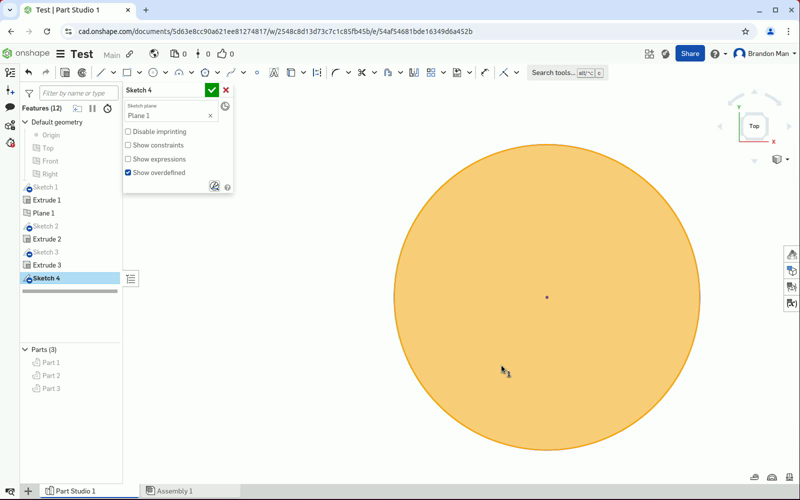
scroll(-6)
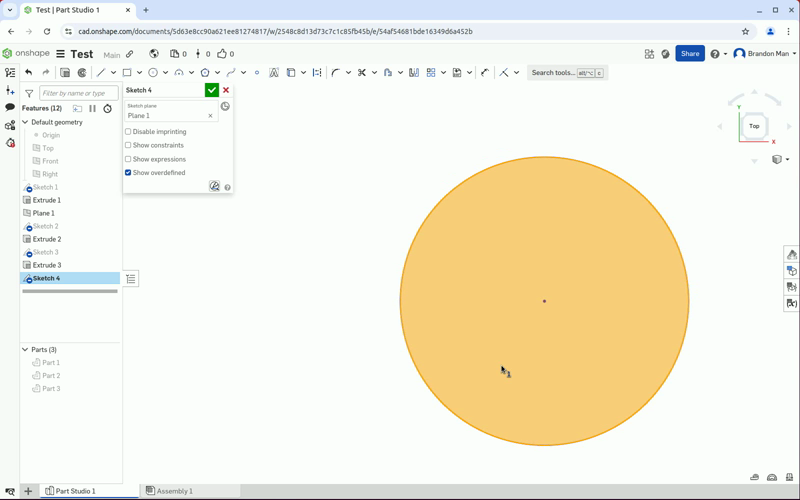
scroll(-6)
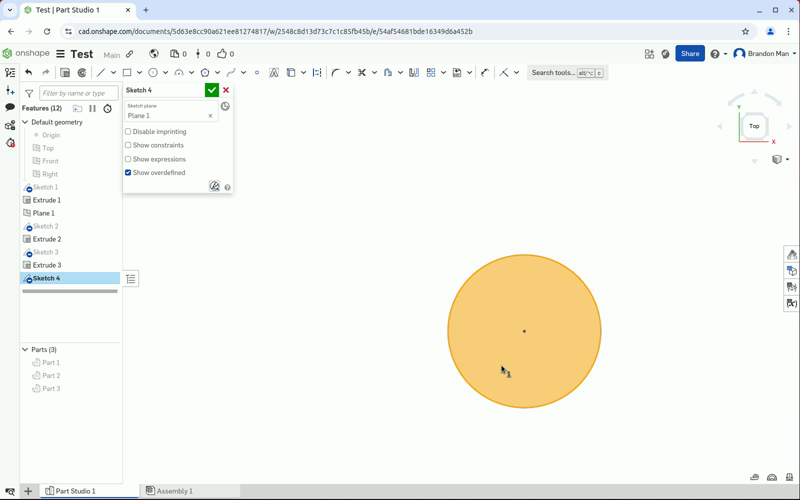
scroll(-6)
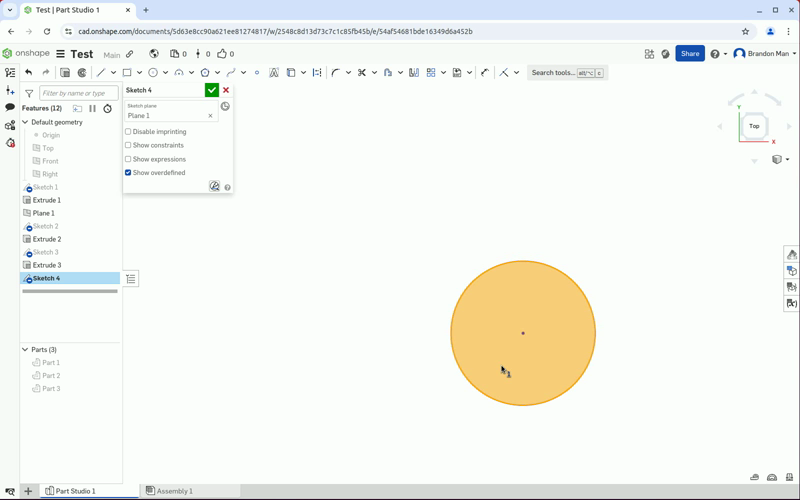
scroll(-6)
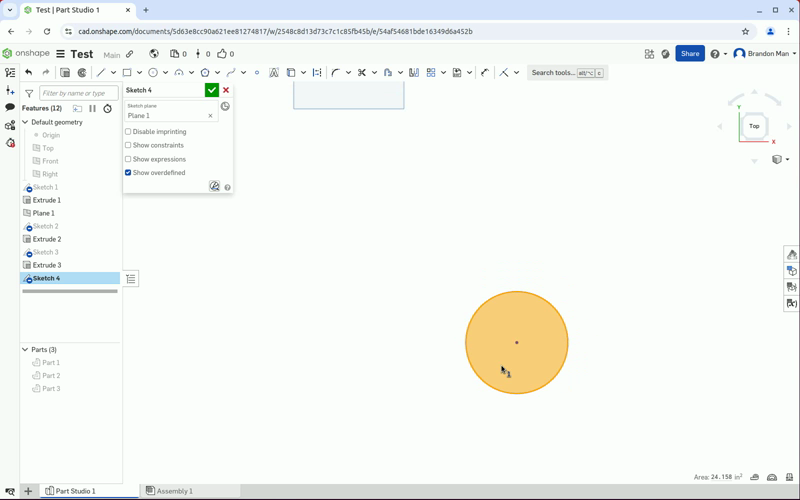
scroll(-6)
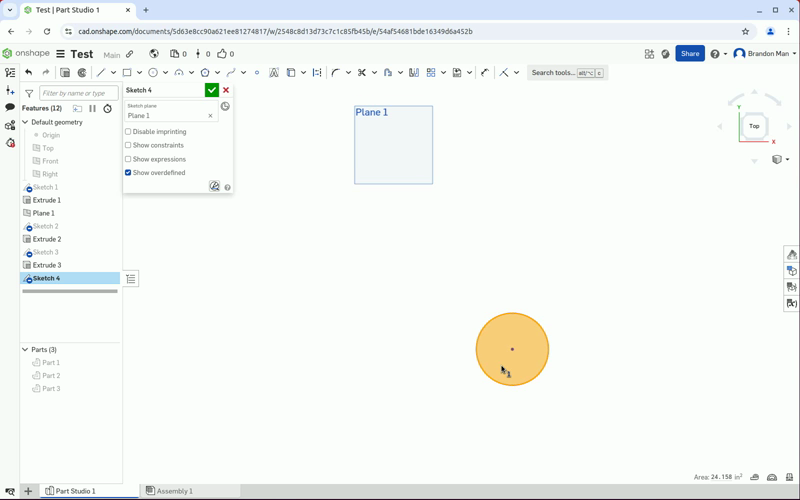
scroll(-6)
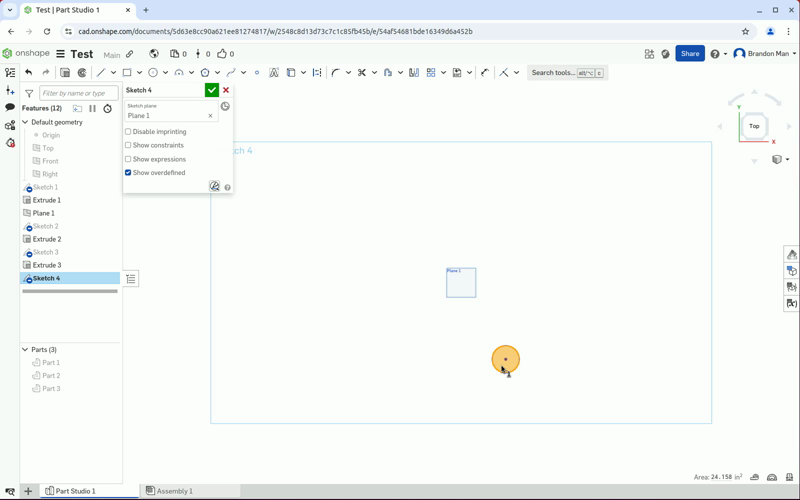
mouse_move(73, 352)
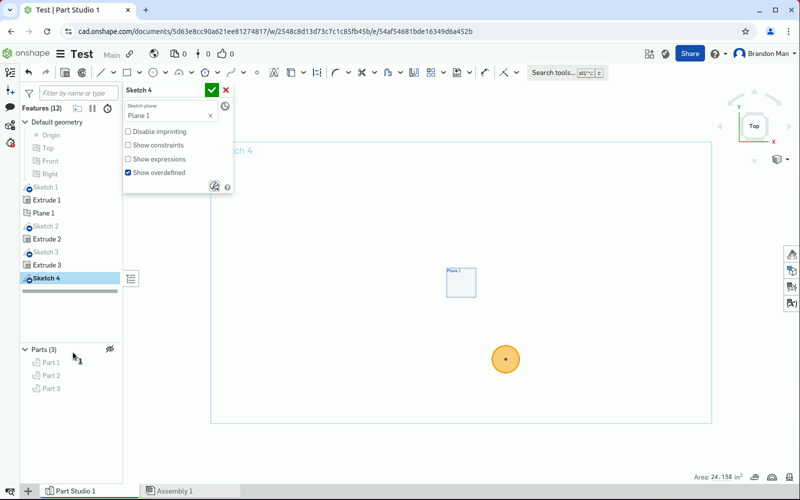
key(shift+y)
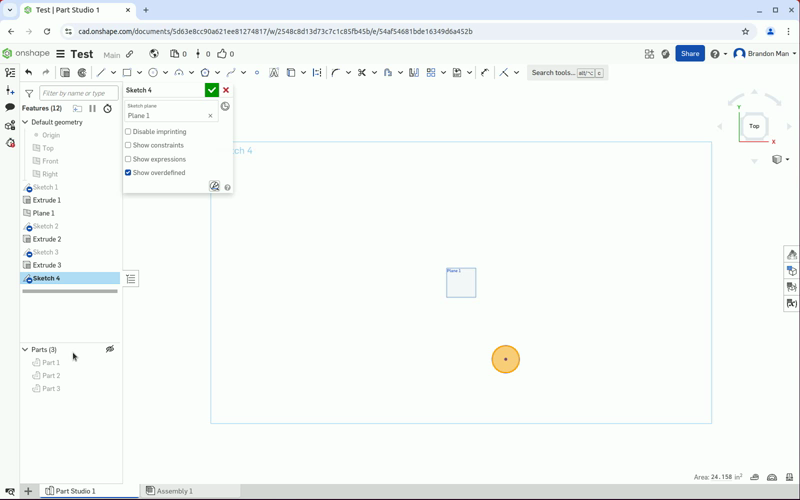
key(shift+e)
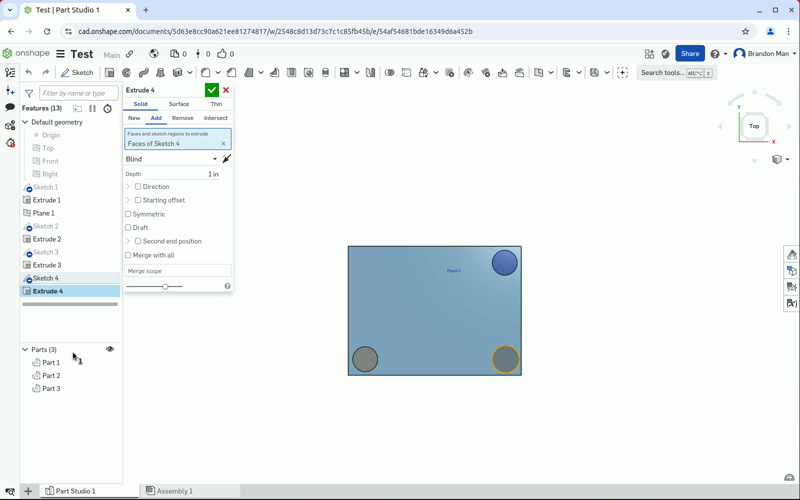
mouse_move(143, 106)
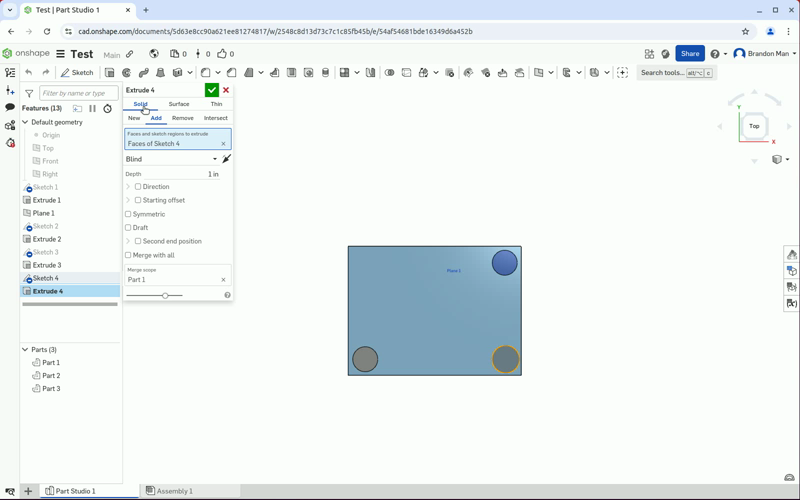
click(143, 106)
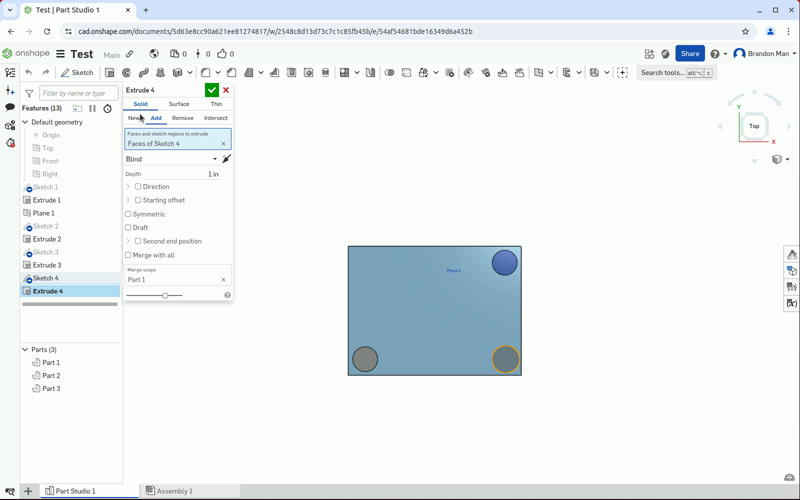
mouse_move(137, 120)
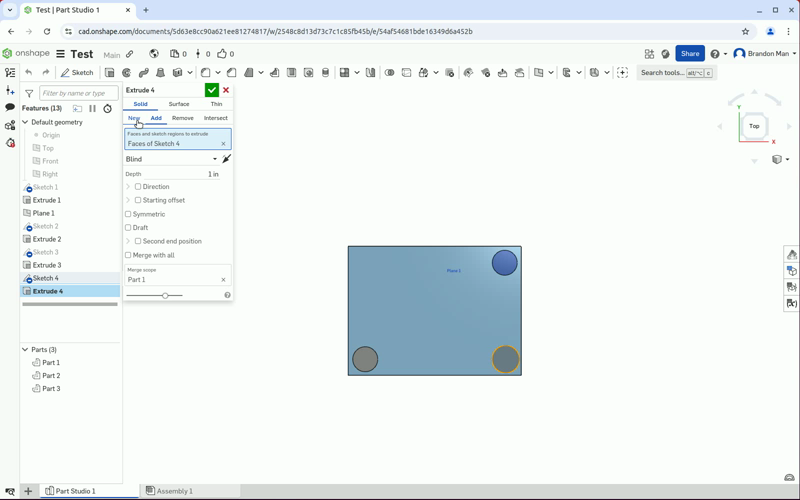
click(137, 120)
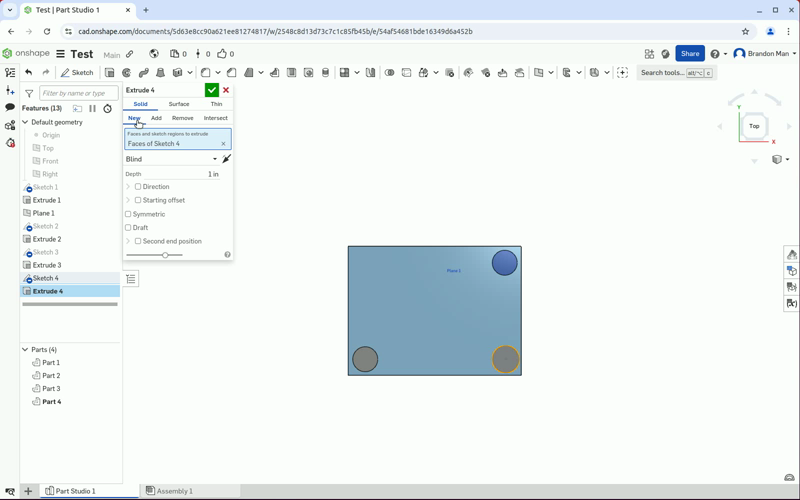
key(tab, 4)
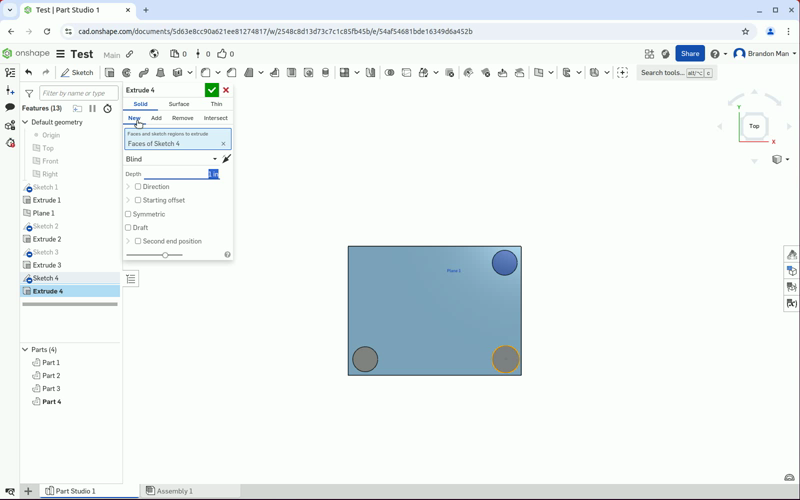
text(6.981)
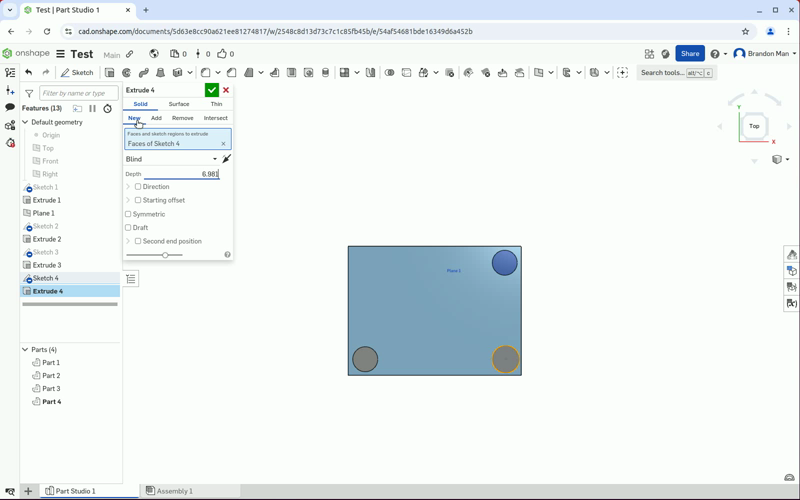
key(enter)
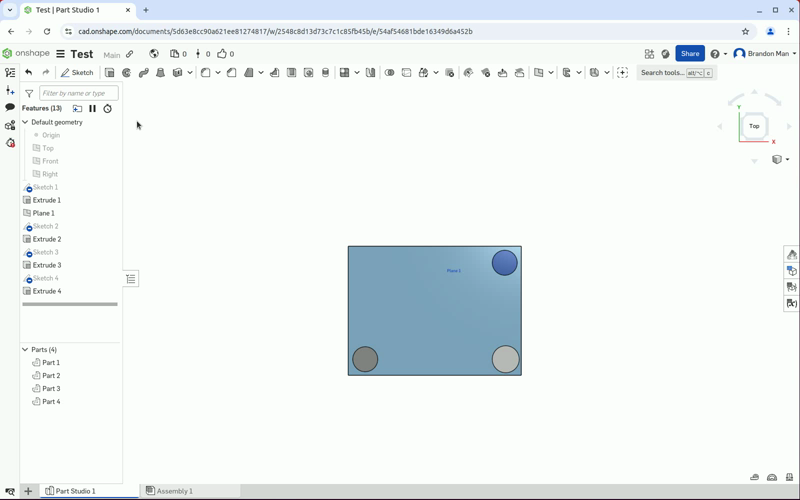
key(shift+h)
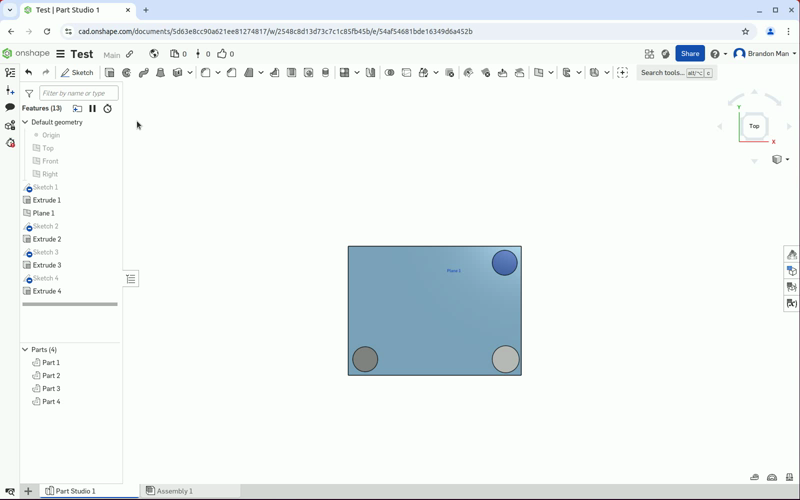
key(shift+h)
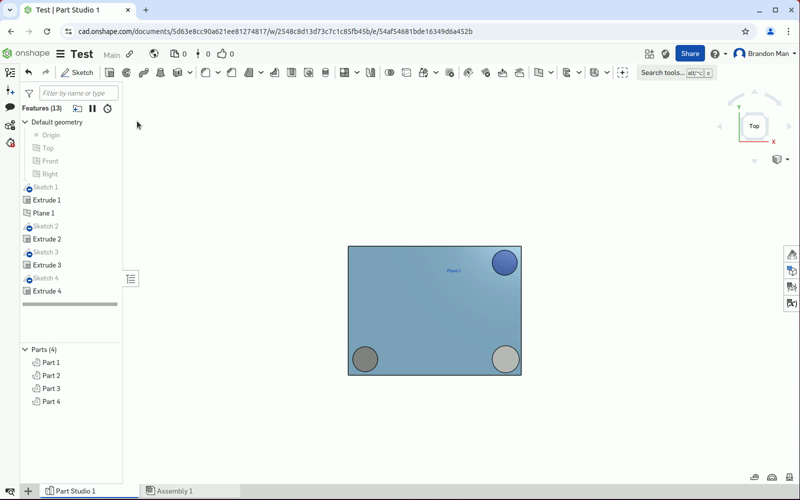
mouse_move(73, 189)
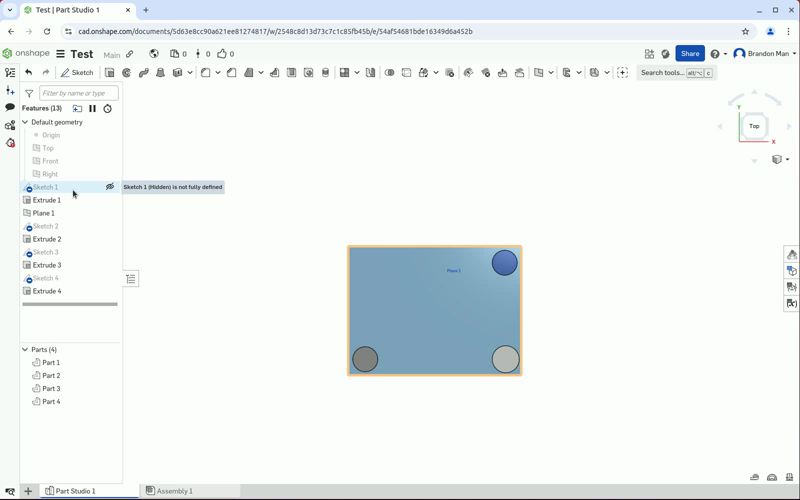
click(73, 189)
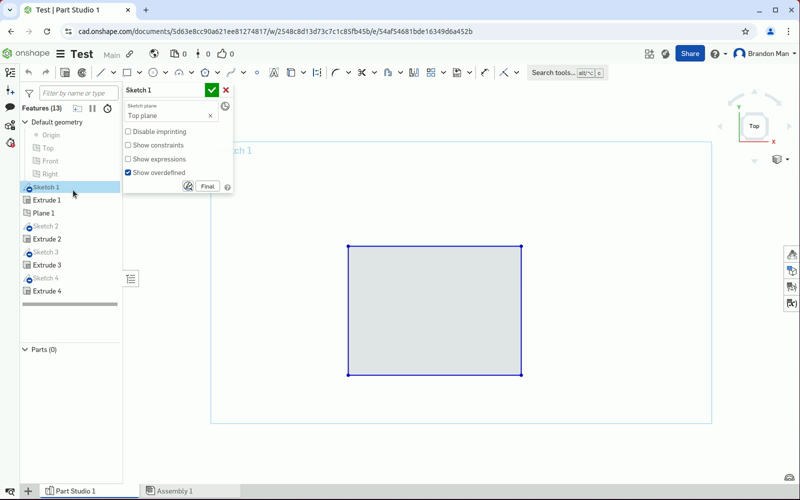
mouse_move(229, 92)
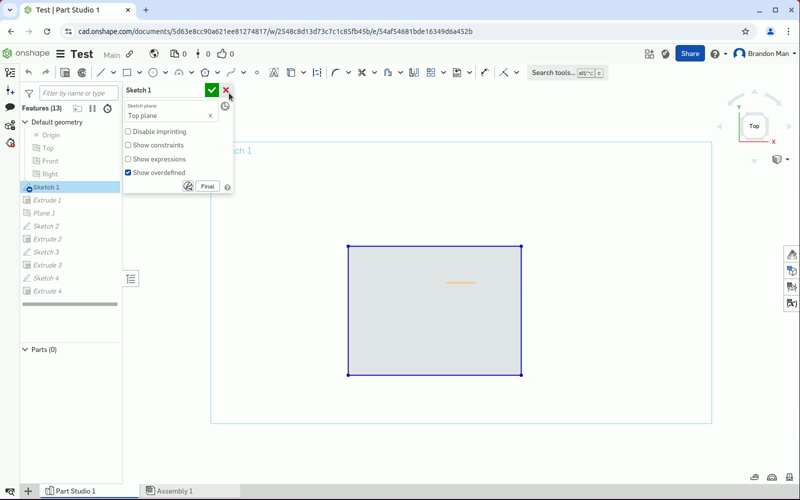
click(229, 92)
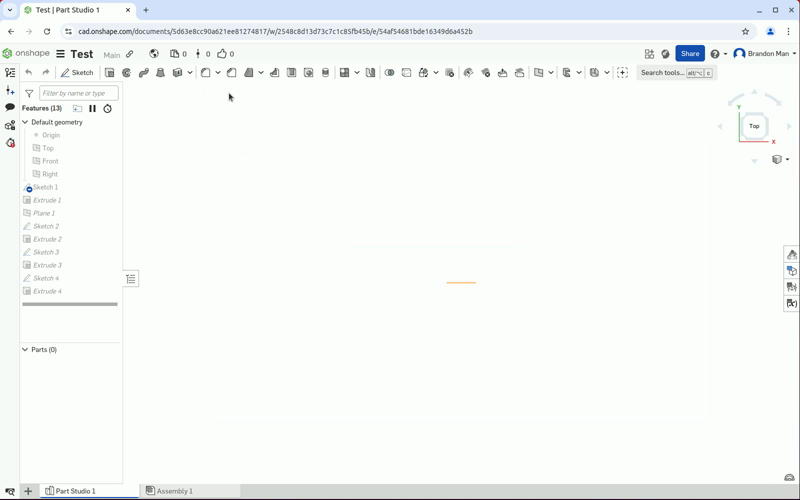
key(shift+s)
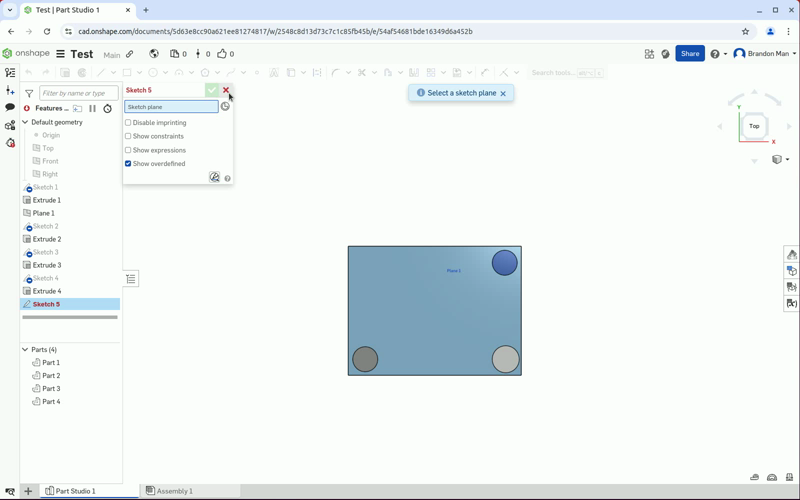
mouse_move(73, 215)
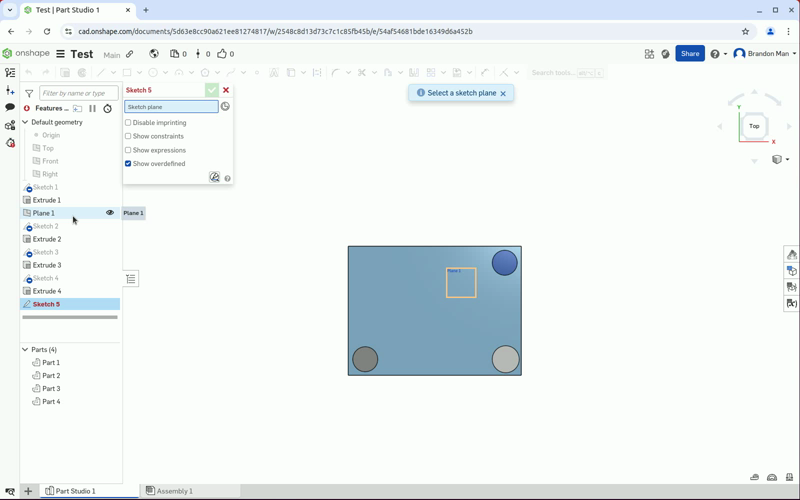
click(73, 215)
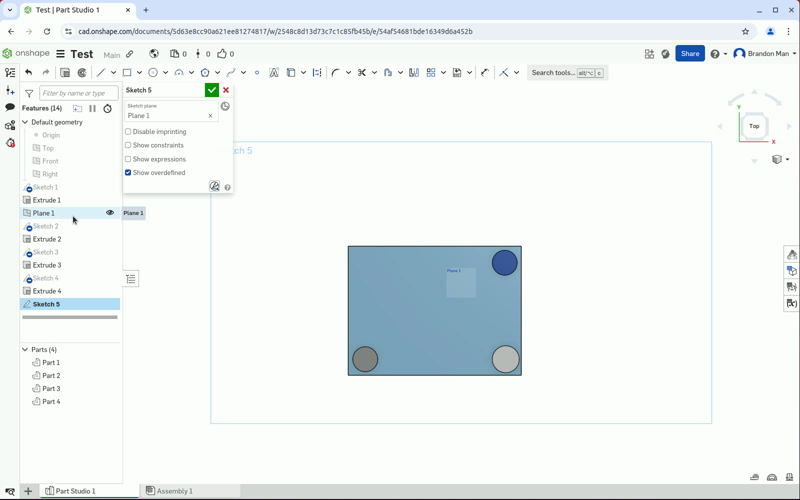
mouse_move(73, 352)
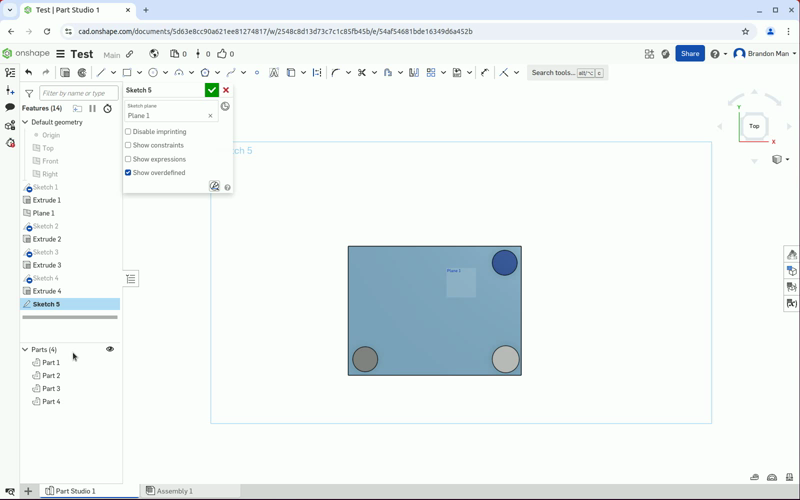
key(y)
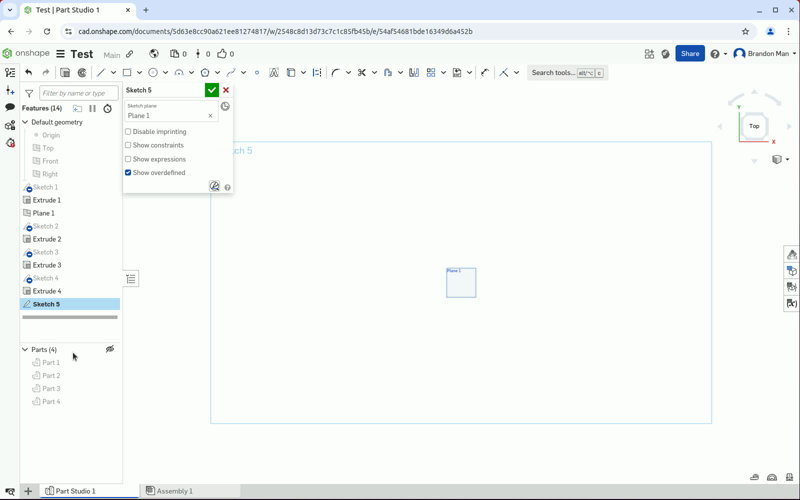
key(c)
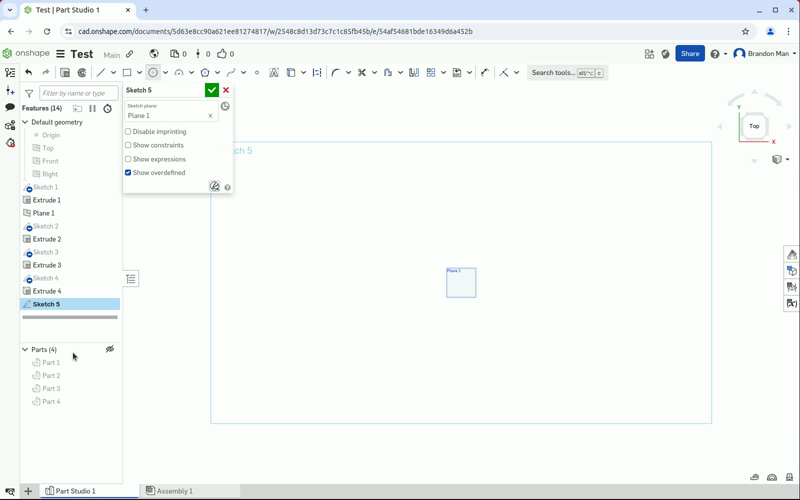
key_down(shift)
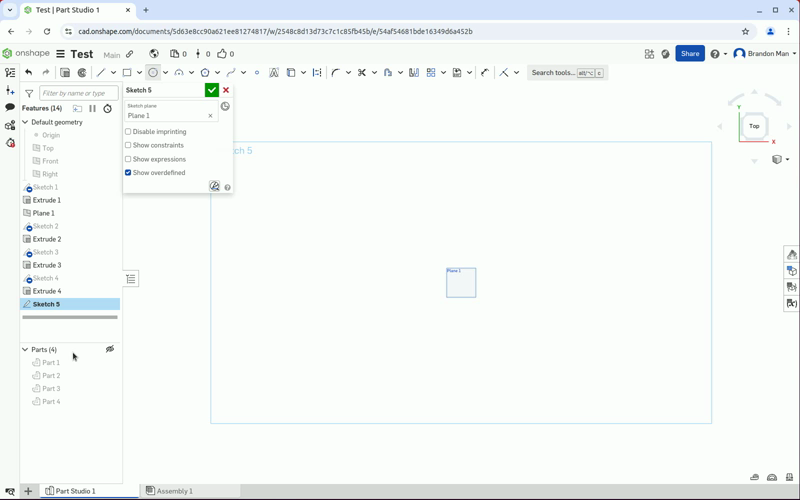
mouse_move(365, 262)
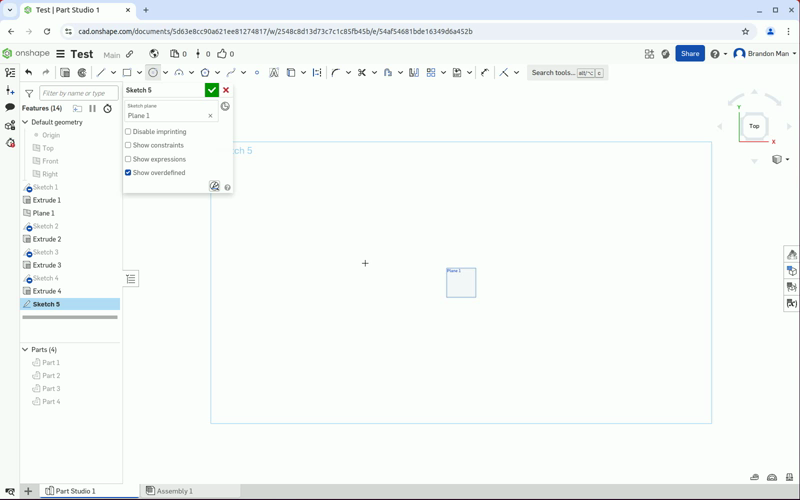
click(365, 262)
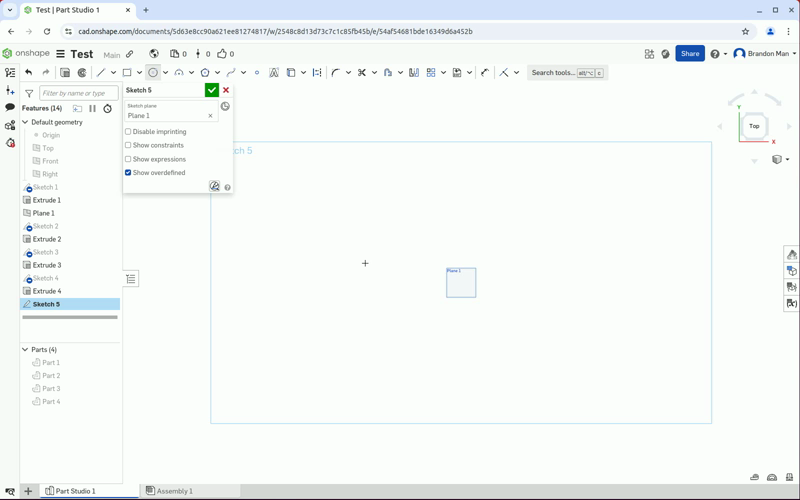
key_up(shift)
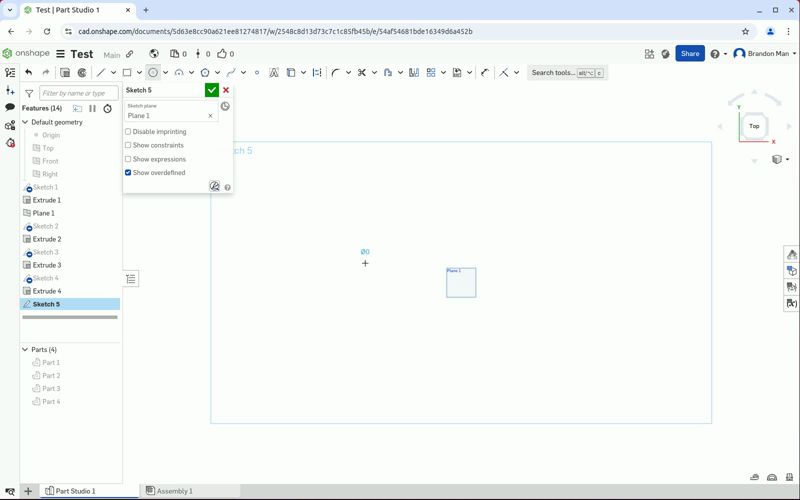
mouse_move(377, 262)
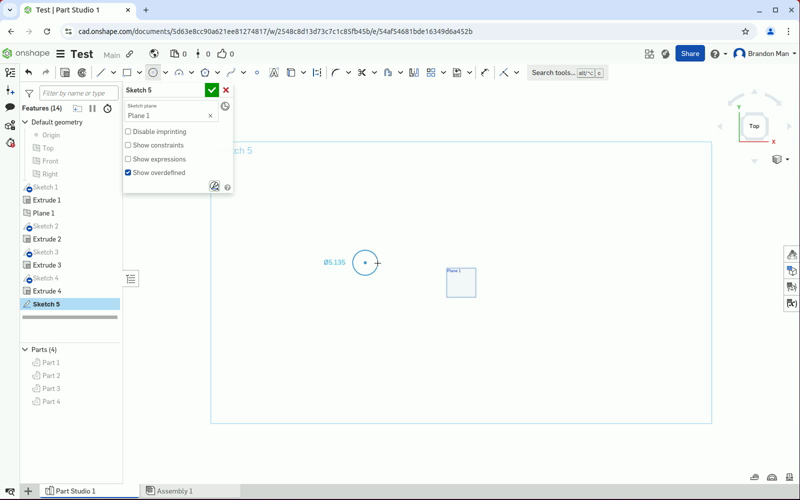
click(377, 262)
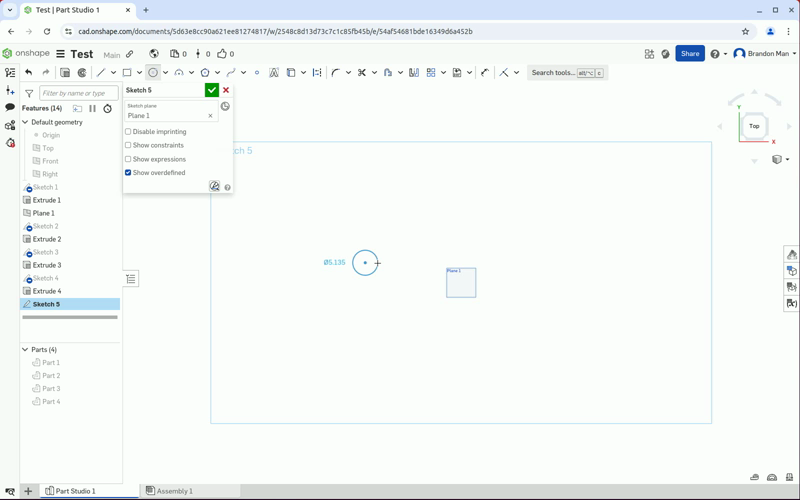
key(esc)
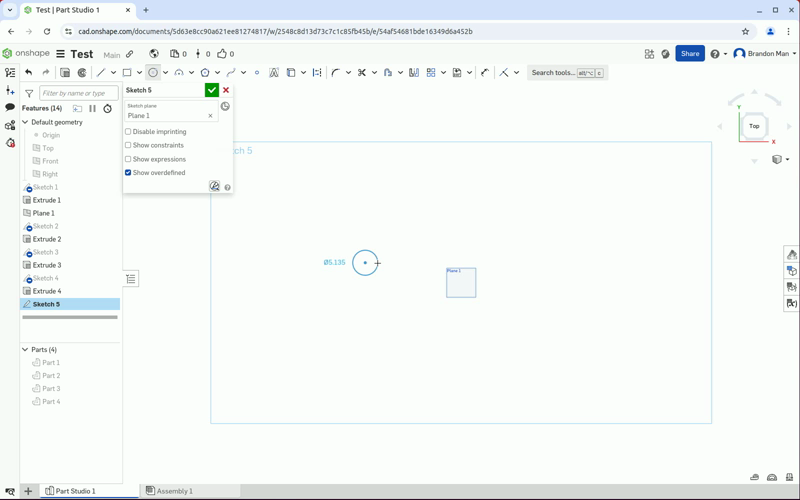
mouse_move(359, 266)
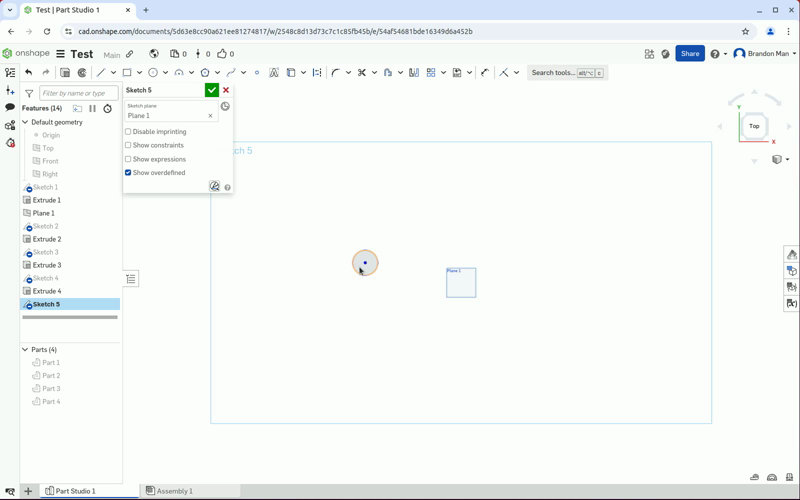
scroll(6)
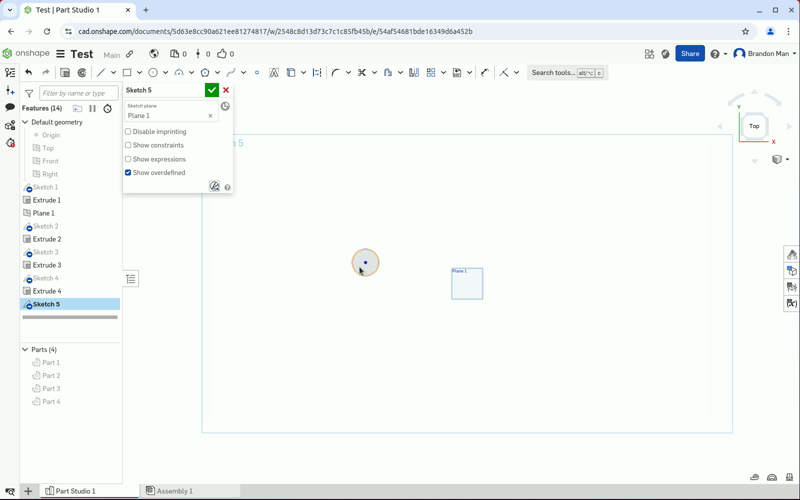
scroll(6)
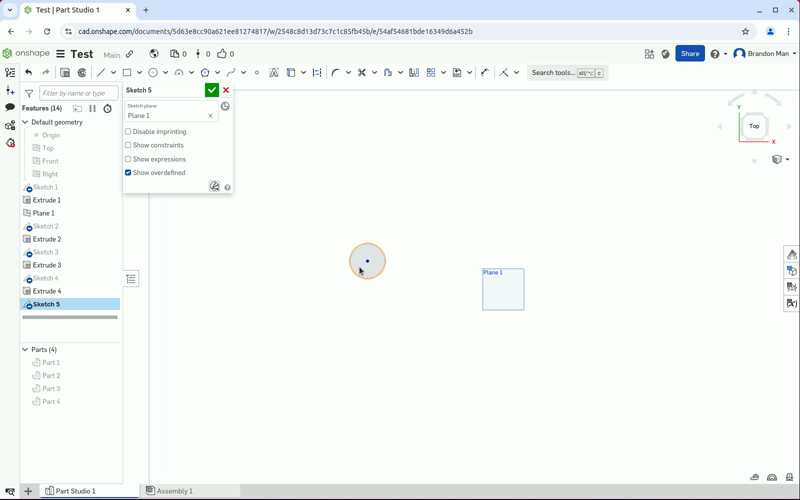
scroll(6)
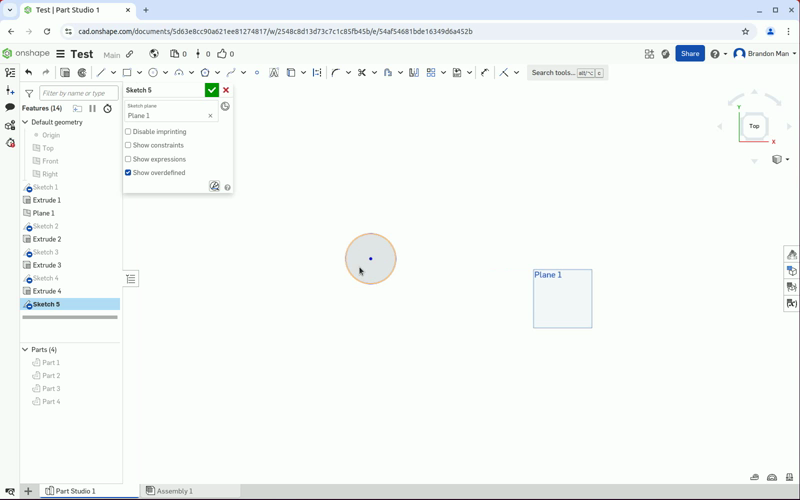
scroll(6)
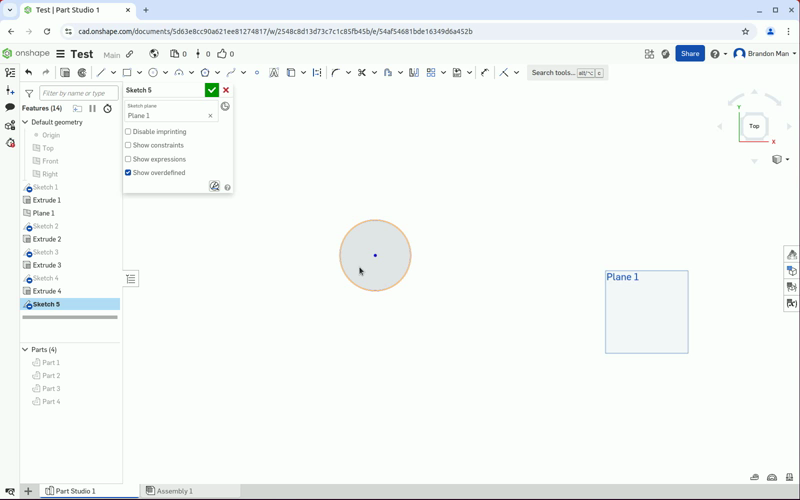
scroll(6)
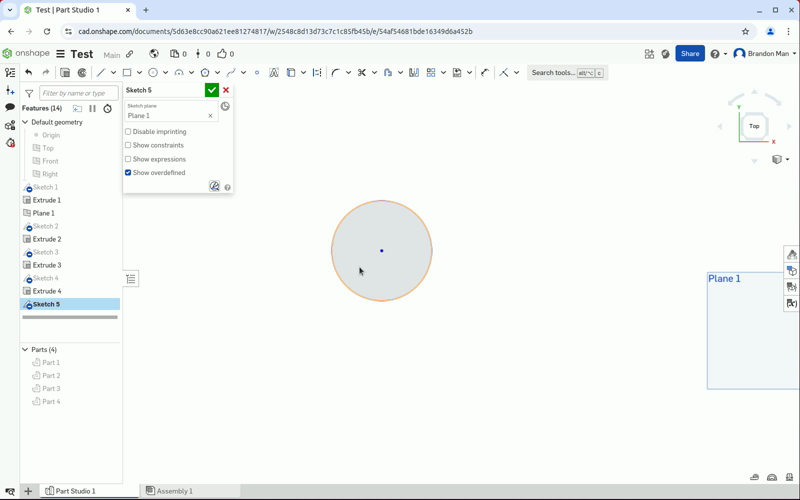
scroll(6)
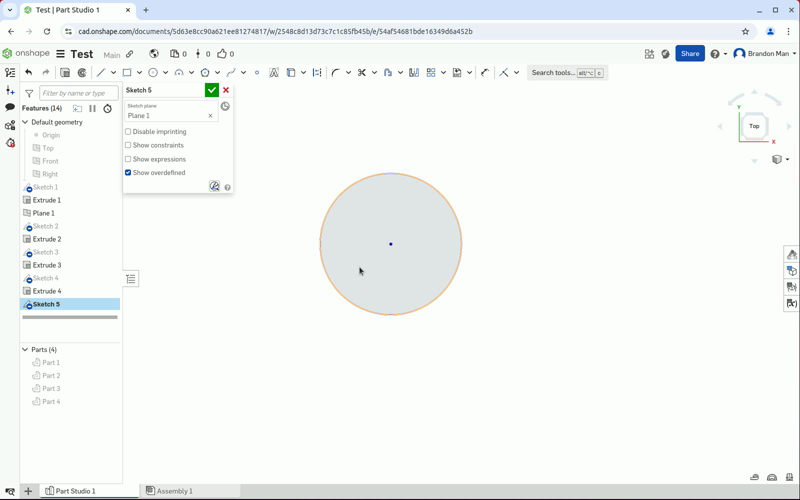
scroll(6)
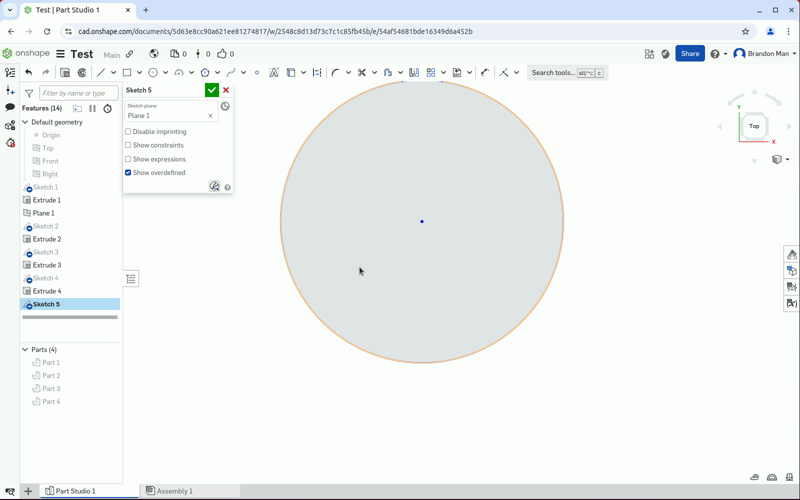
click(359, 266)
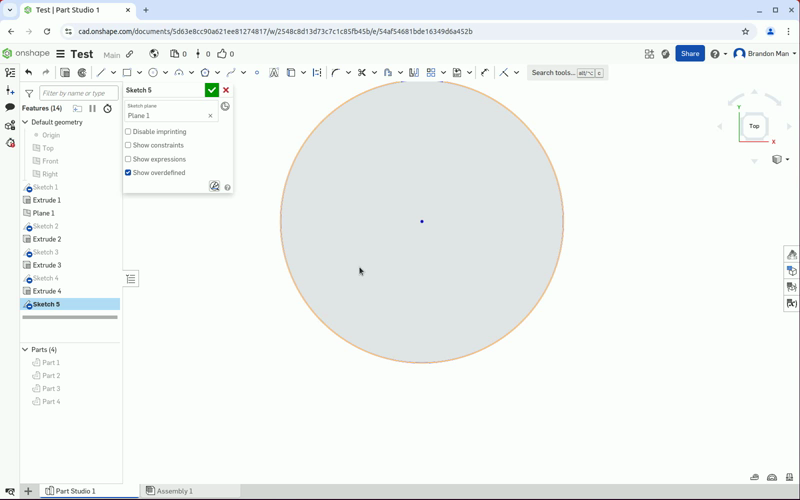
scroll(-6)
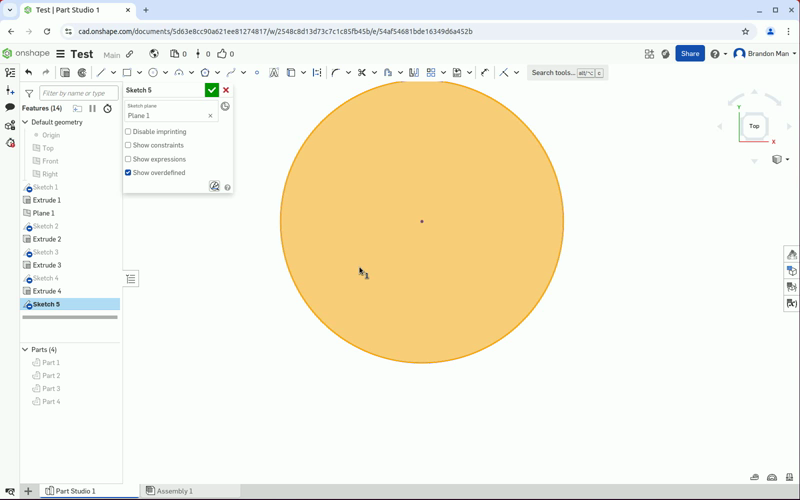
scroll(-6)
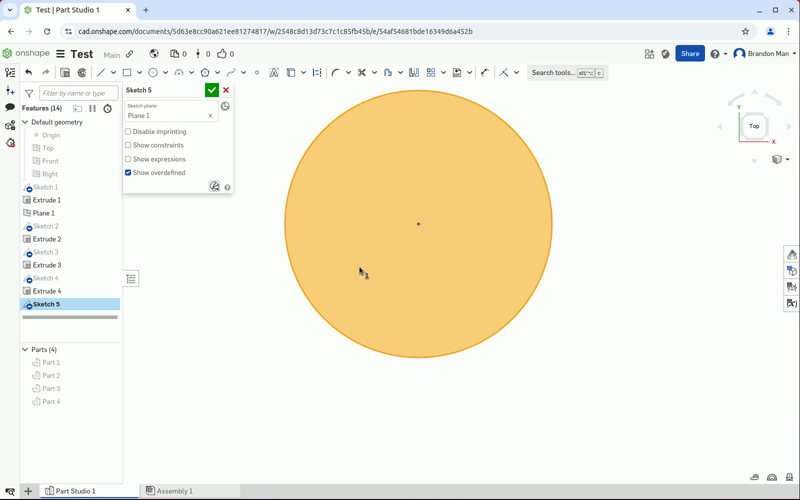
scroll(-6)
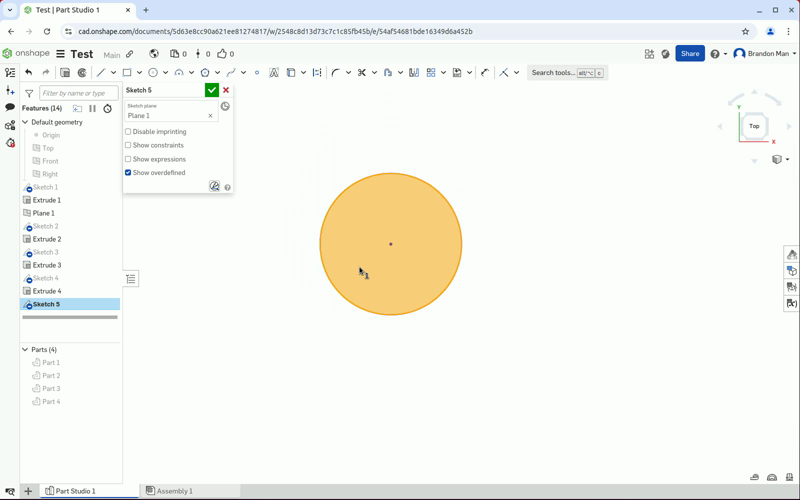
scroll(-6)
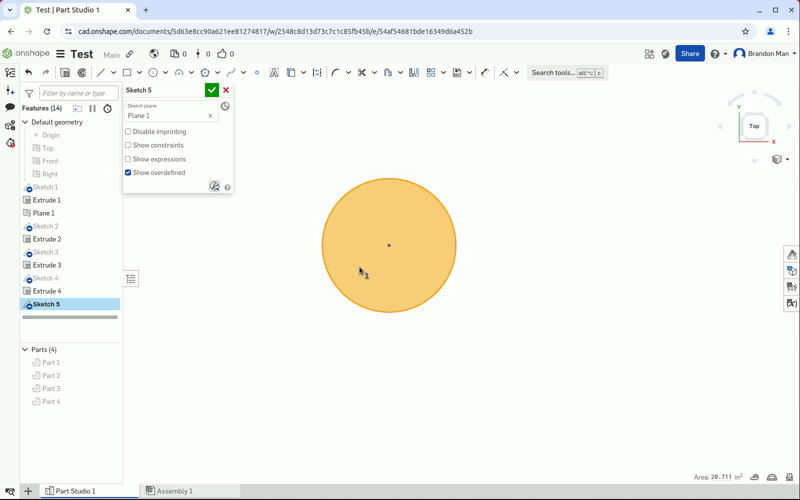
scroll(-6)
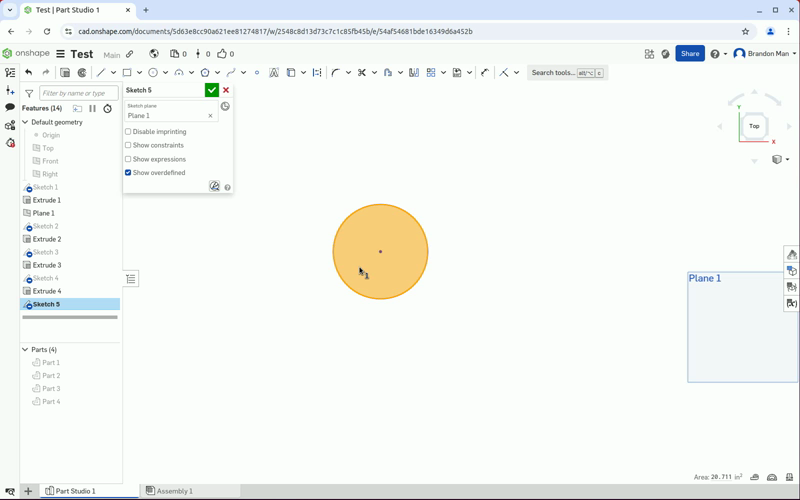
scroll(-6)
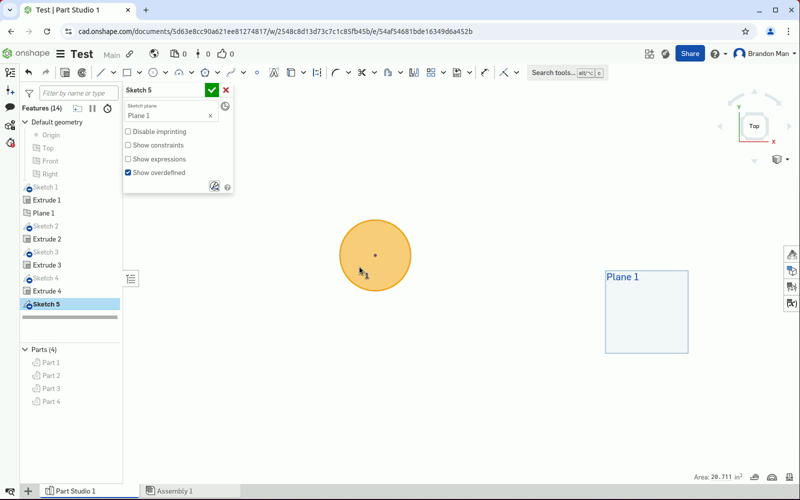
scroll(-6)
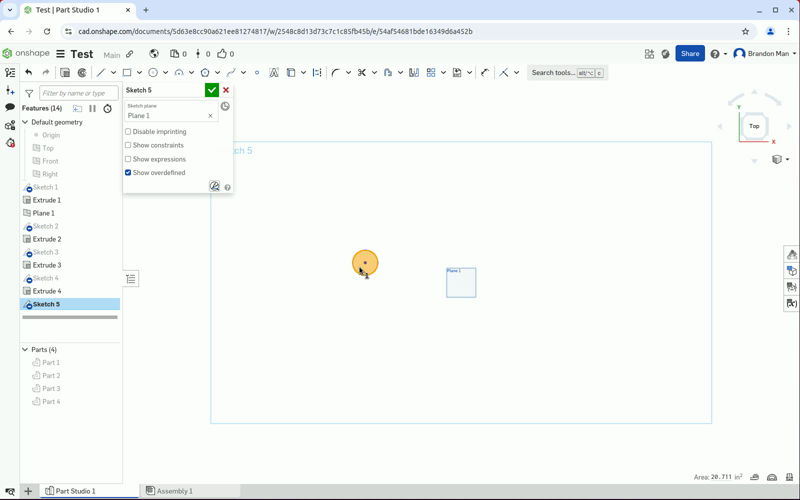
mouse_move(73, 352)
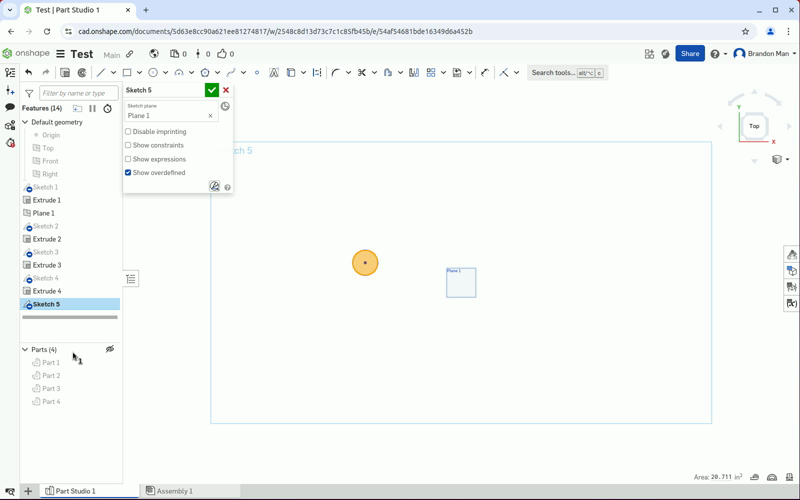
key(shift+y)
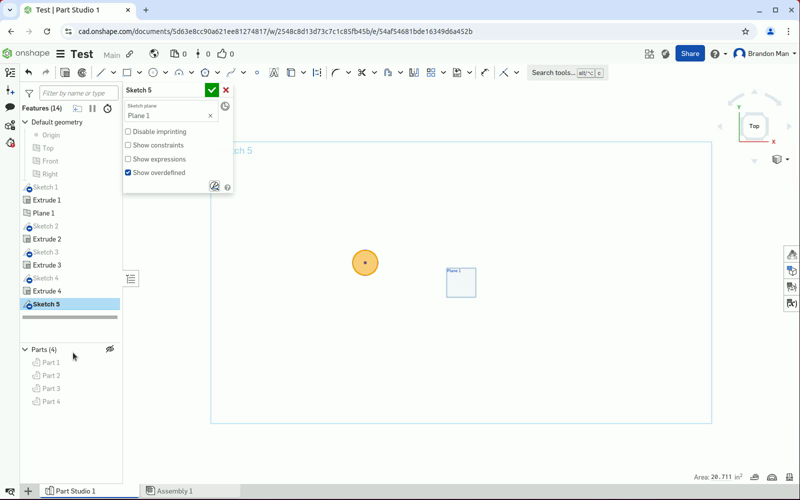
key(shift+e)
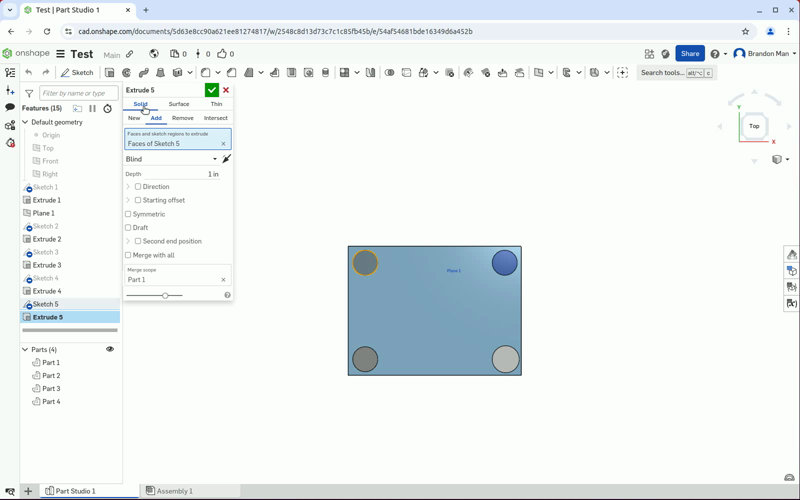
mouse_move(143, 106)
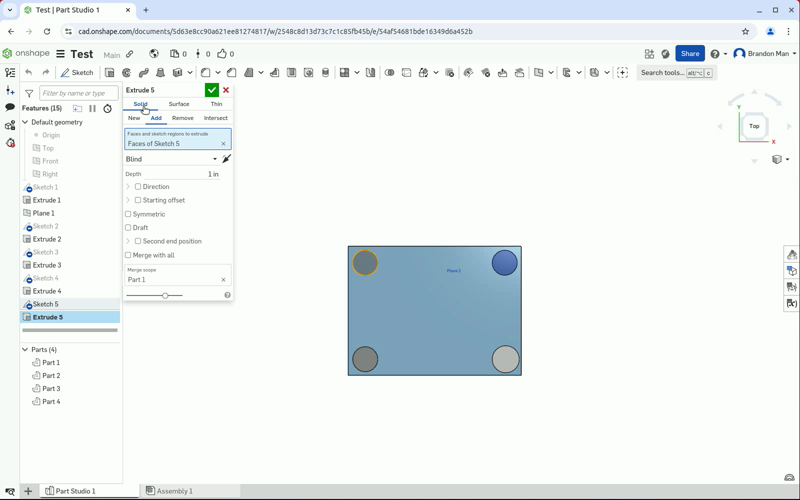
click(143, 106)
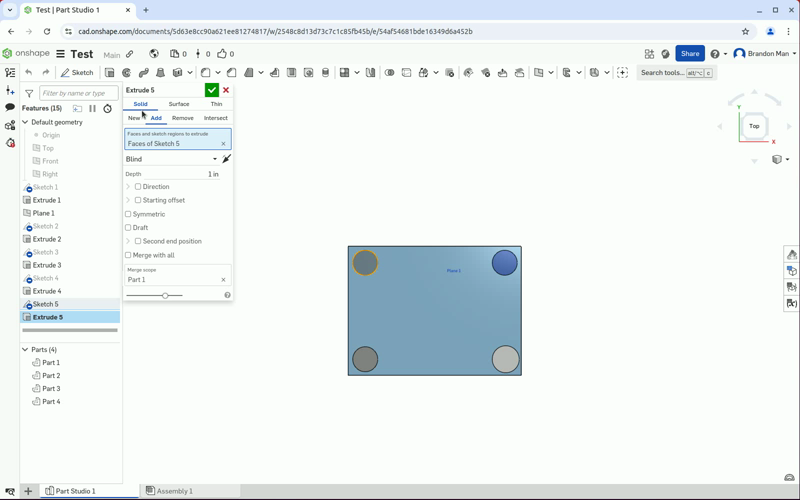
mouse_move(137, 120)
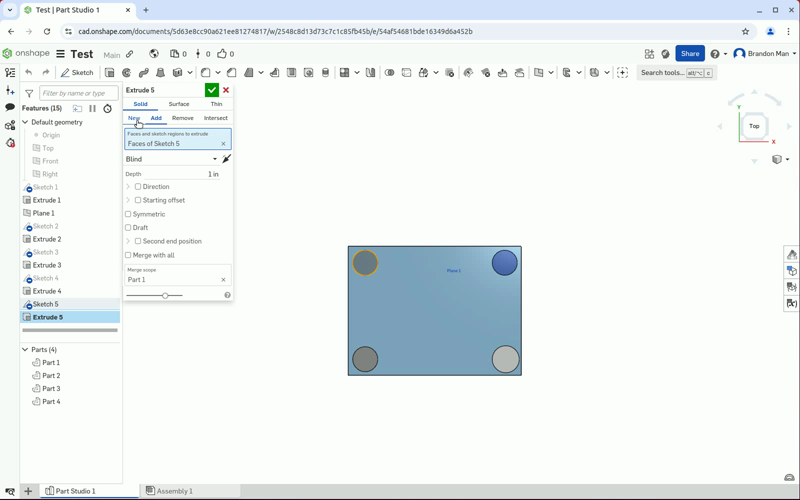
click(137, 120)
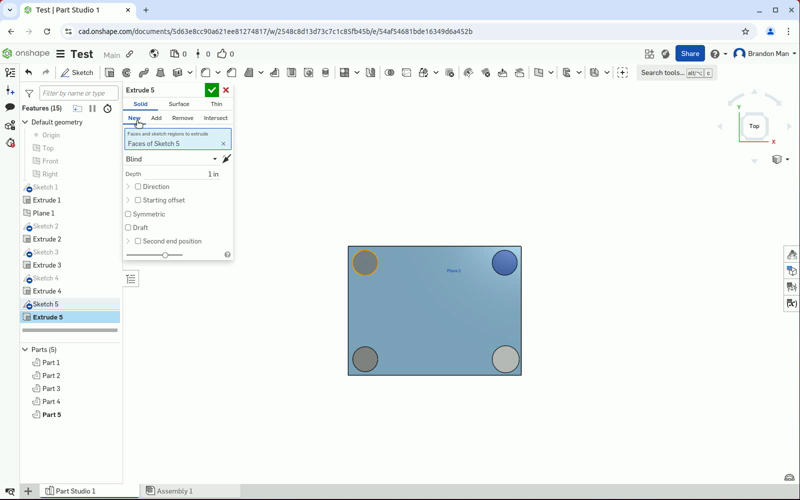
key(tab, 4)
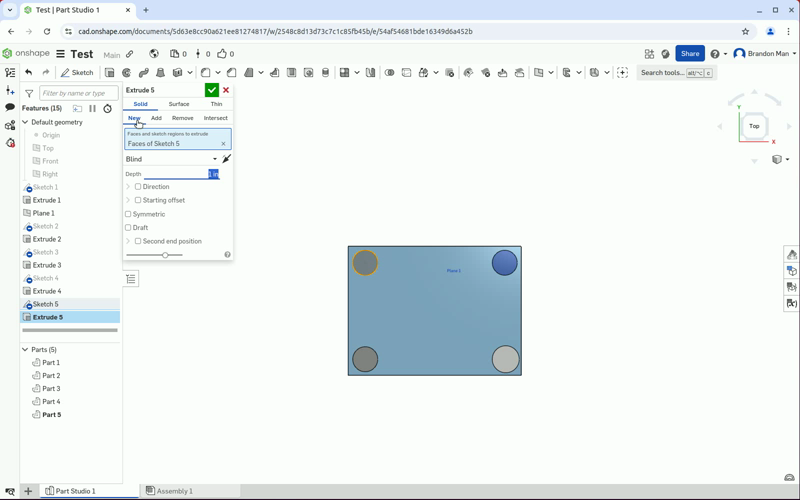
text(6.981)
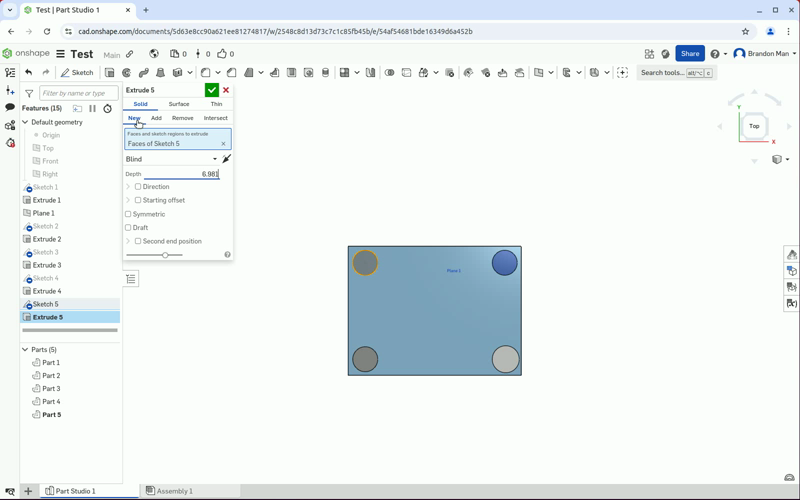
key(enter)
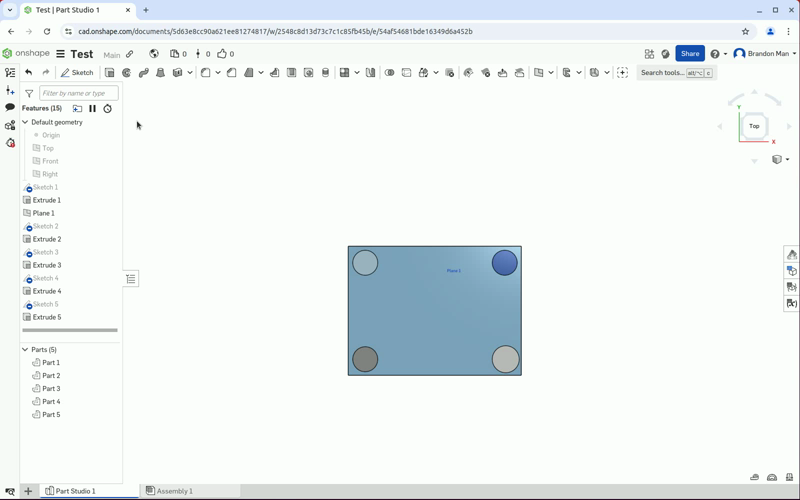
key(shift+h)
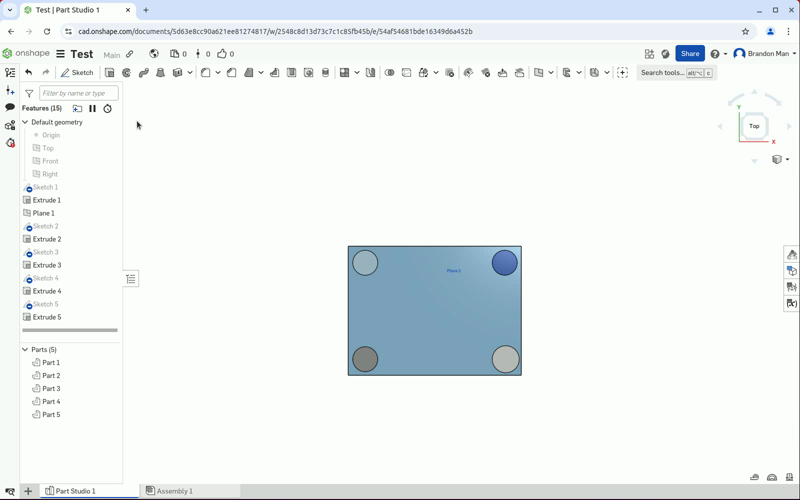
key(shift+h)
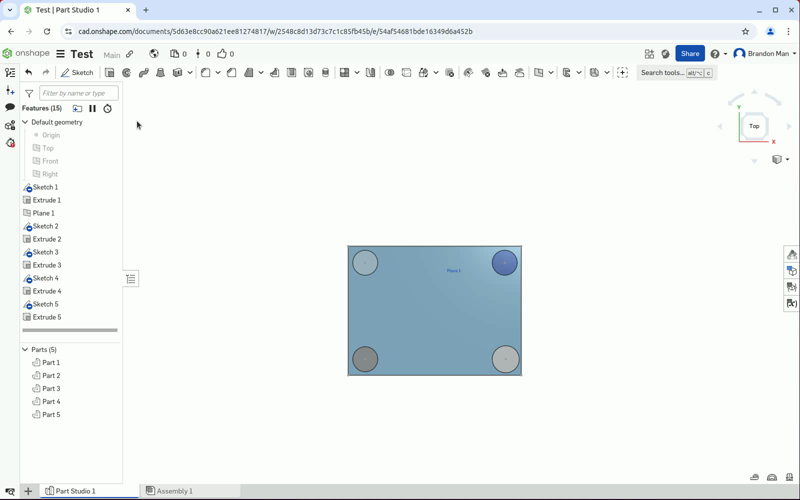
key(shift+7)
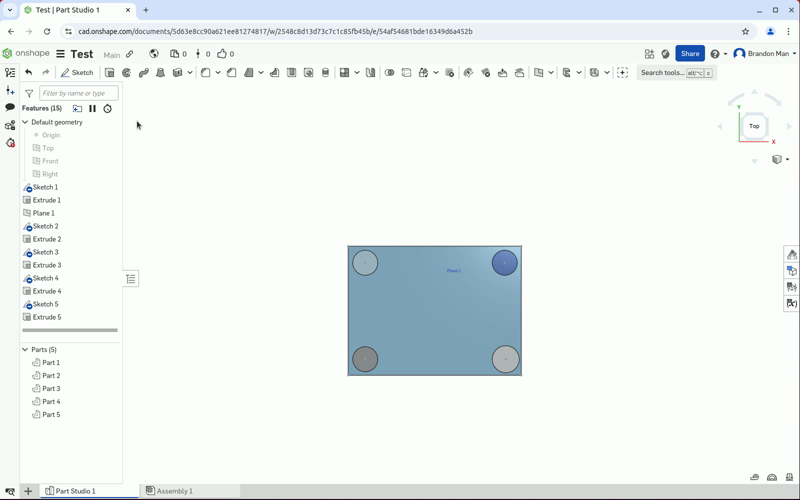
key(up, 3)
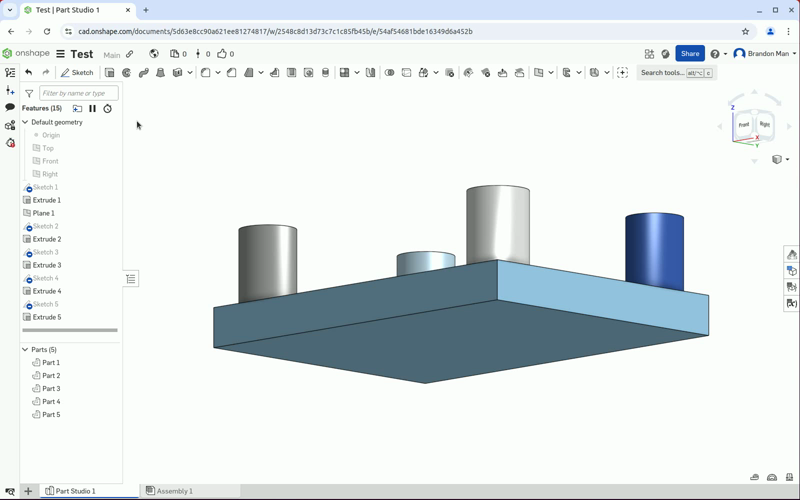
key(left, 3)
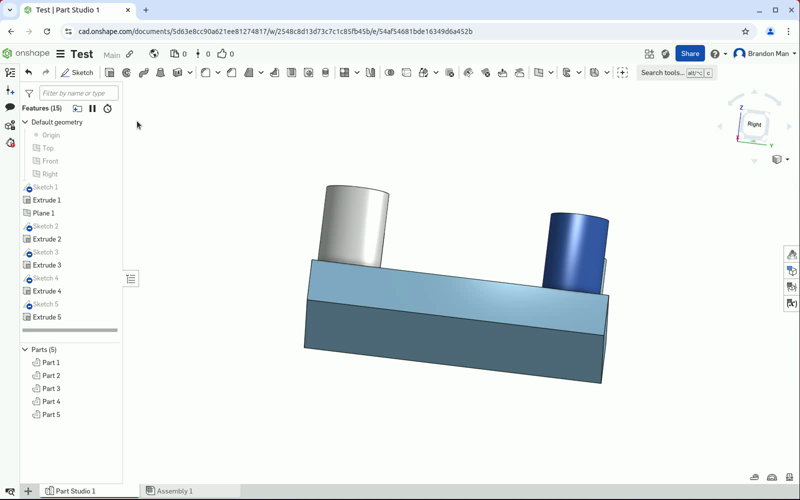
key(right, 3)
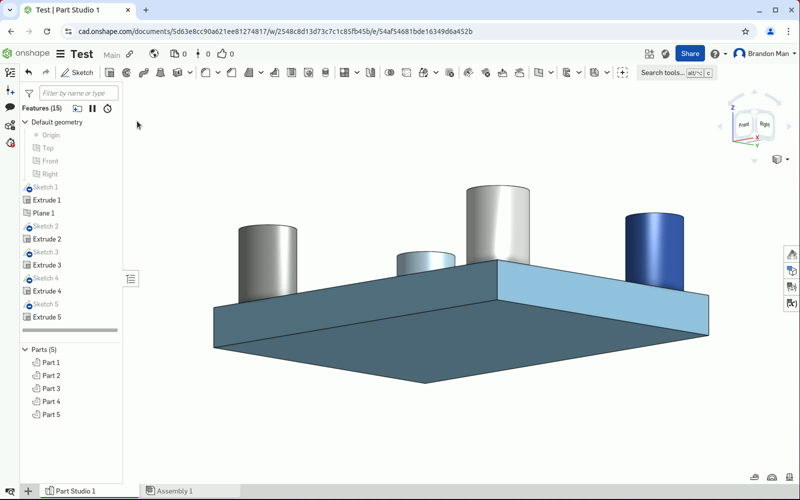
key(down, 3)
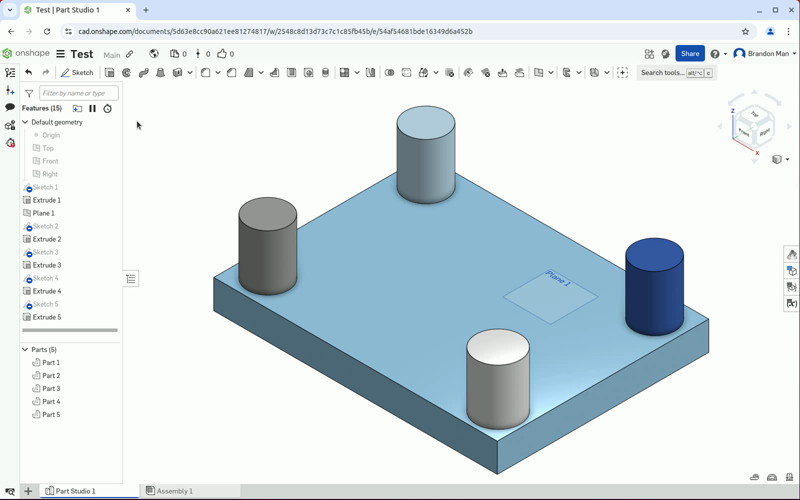
mouse_move(73, 189)
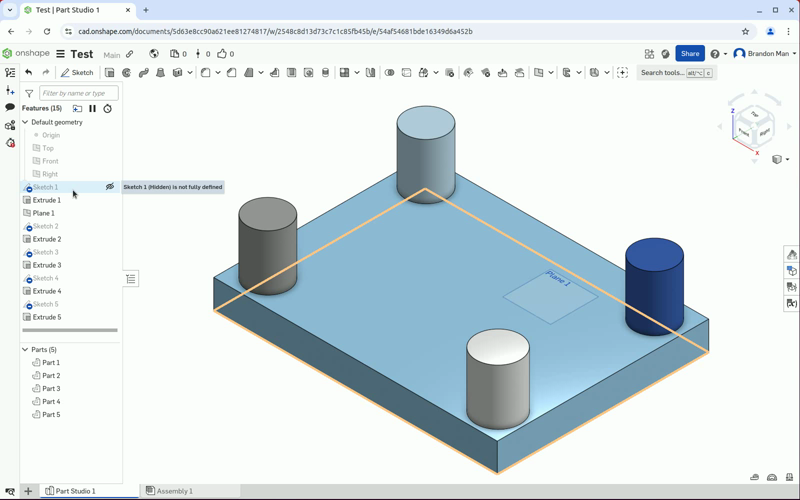
click(73, 189)